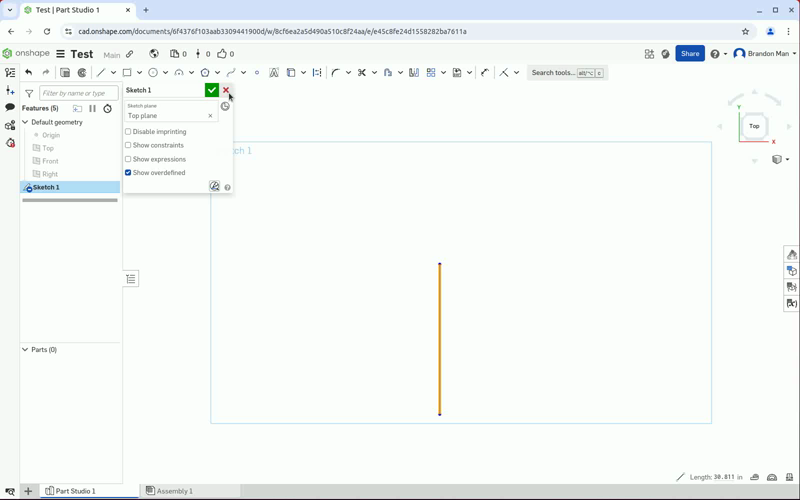
key(shift+h)
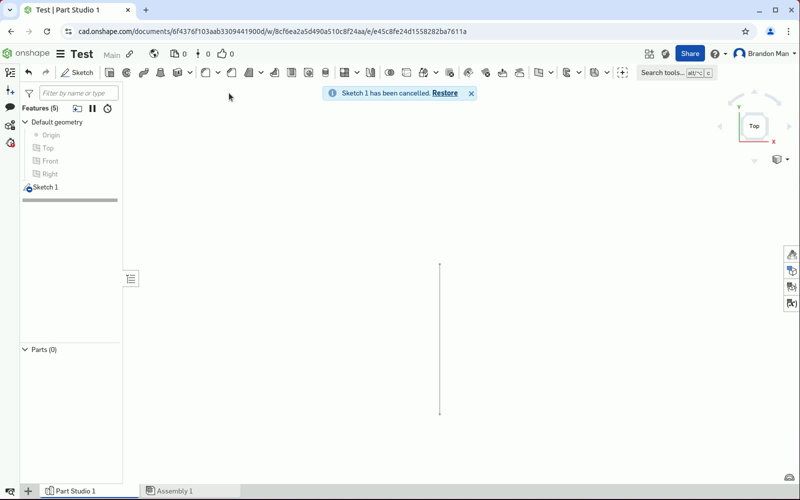
mouse_move(73, 352)
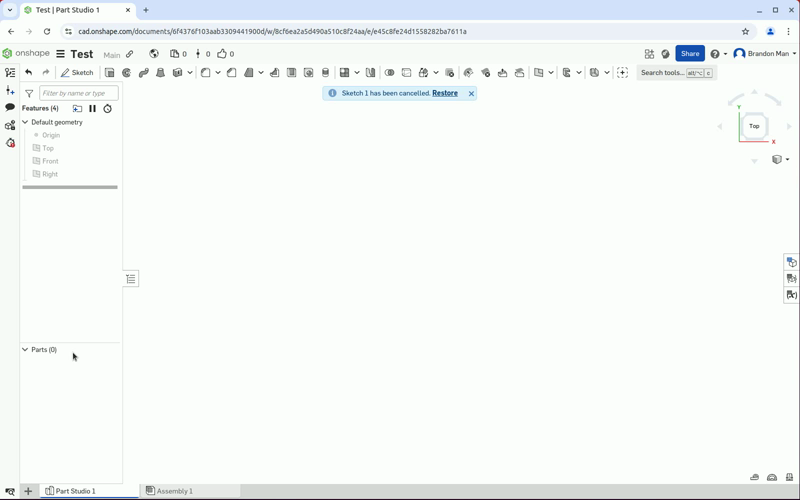
key(y)
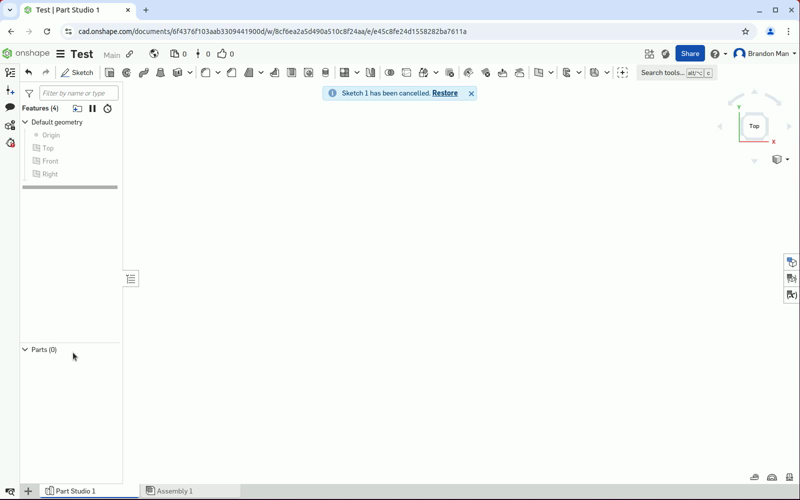
key(shift+p)
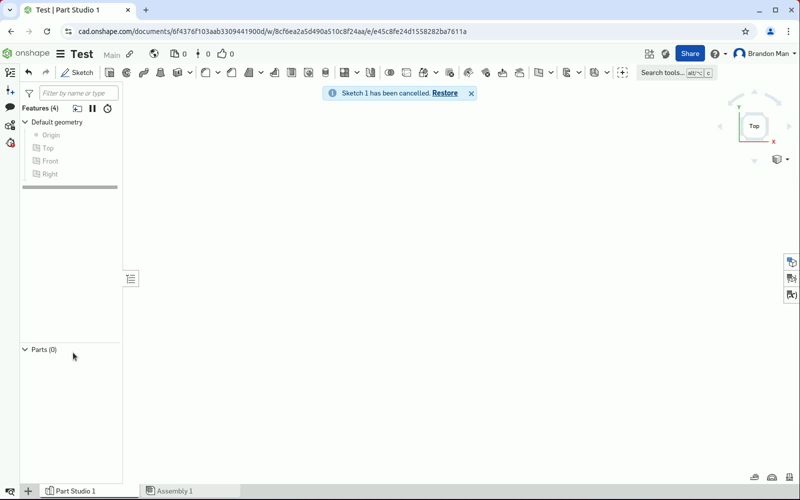
key(space)
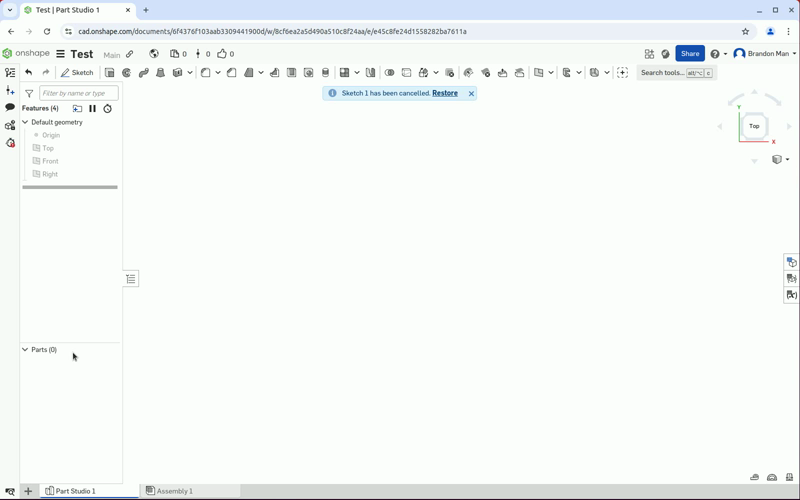
key_down(shift)
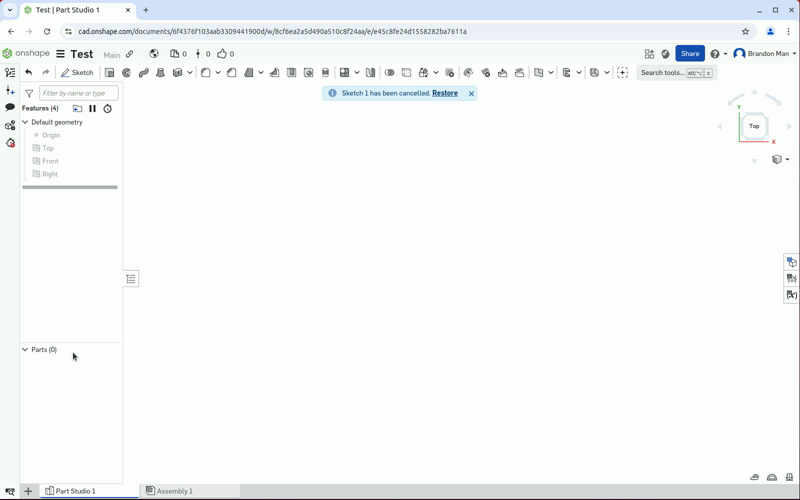
key(up)
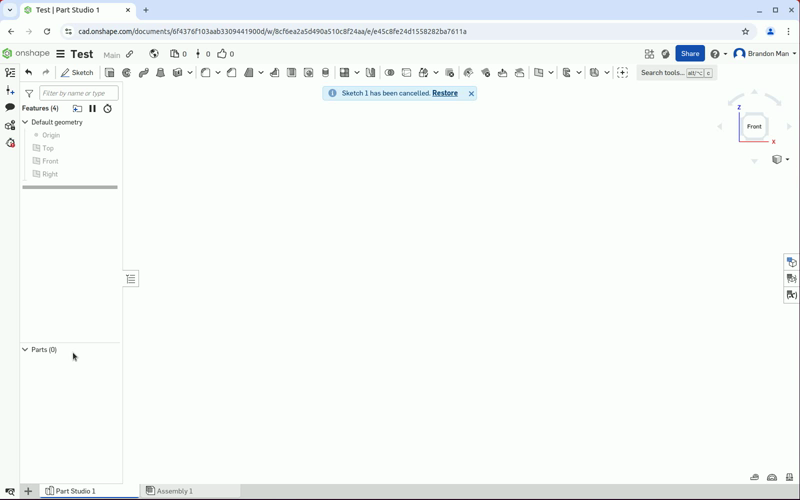
key_up(shift)
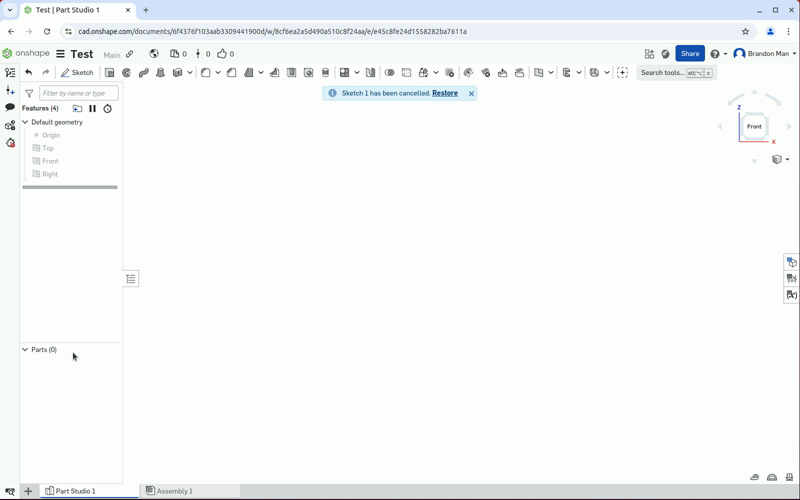
mouse_move(73, 352)
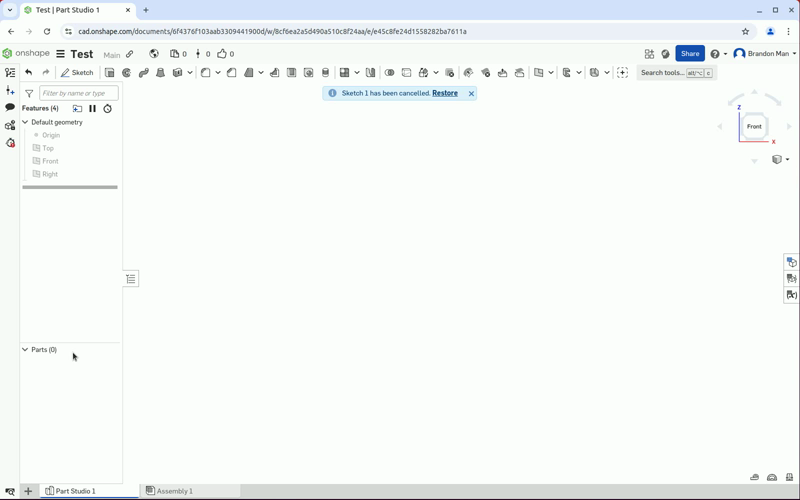
key(shift+y)
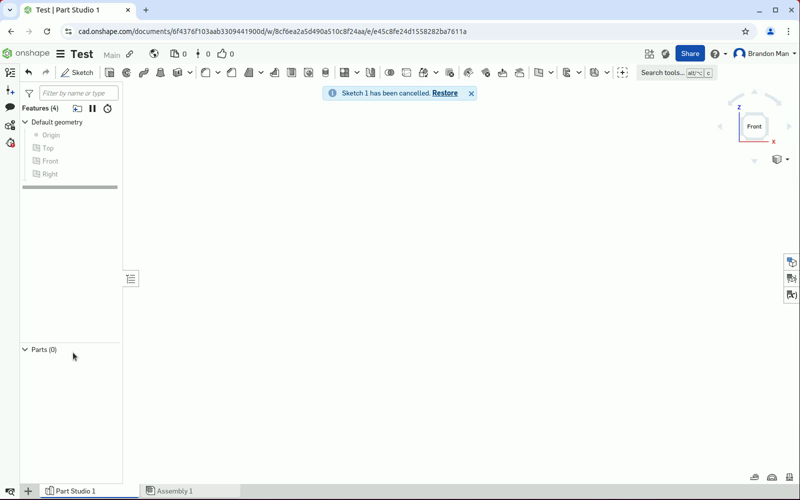
key(shift+s)
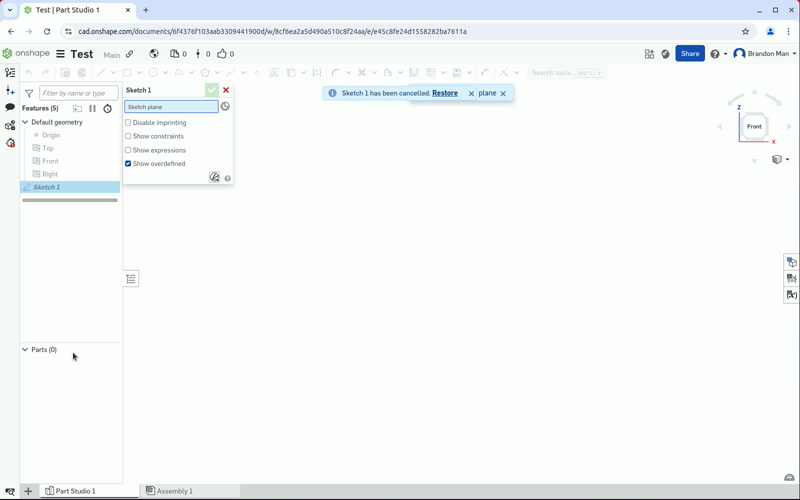
mouse_move(73, 163)
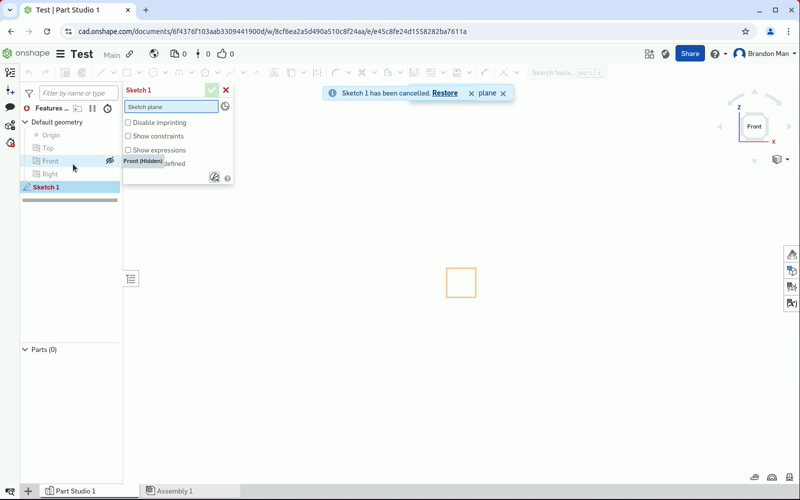
click(73, 163)
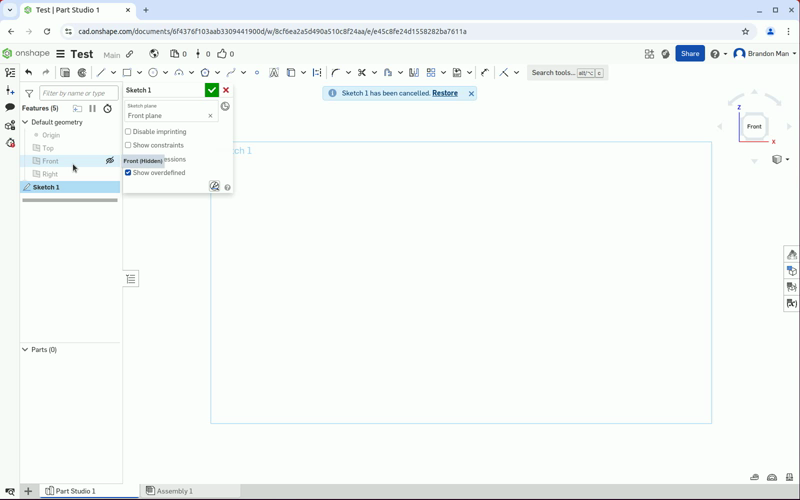
mouse_move(73, 352)
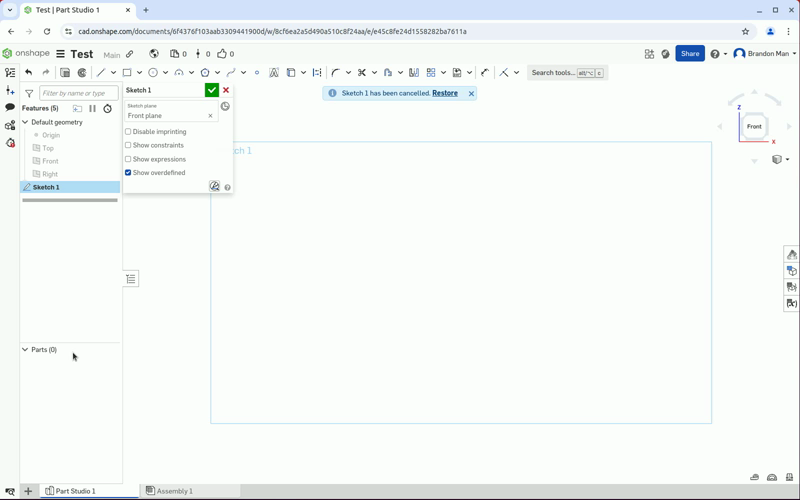
key(y)
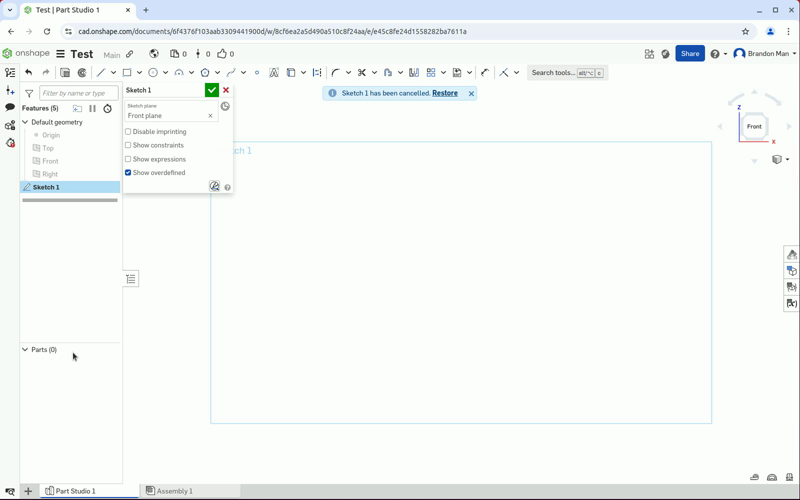
key(l)
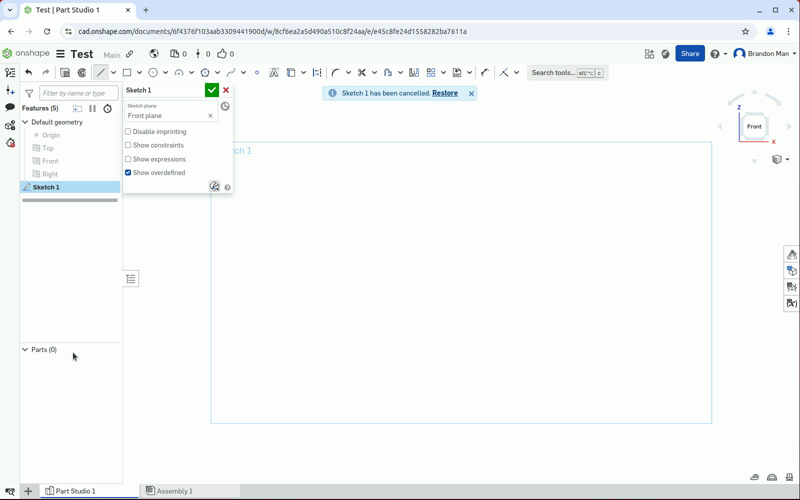
key_down(shift)
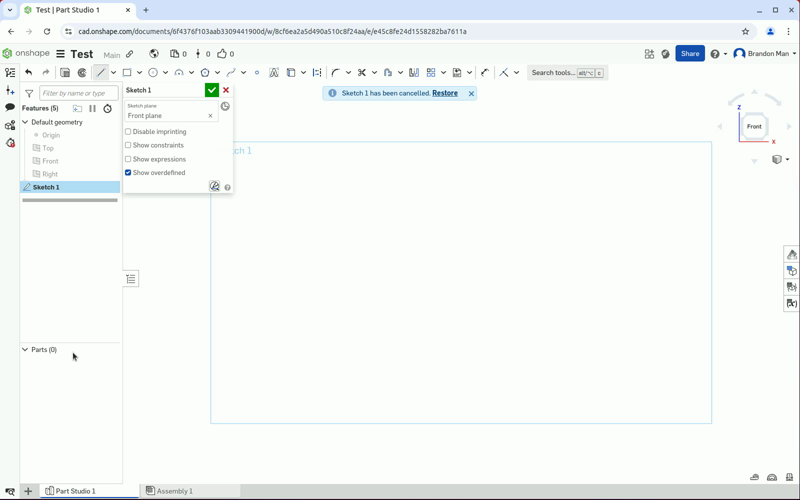
mouse_move(364, 291)
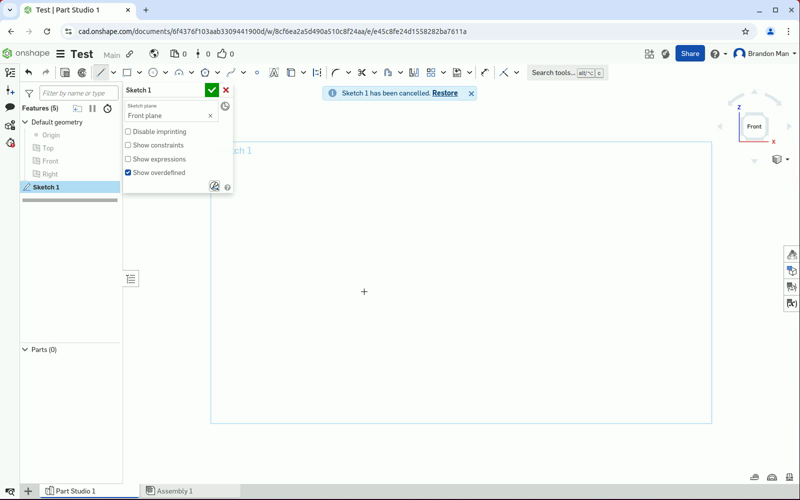
click(364, 291)
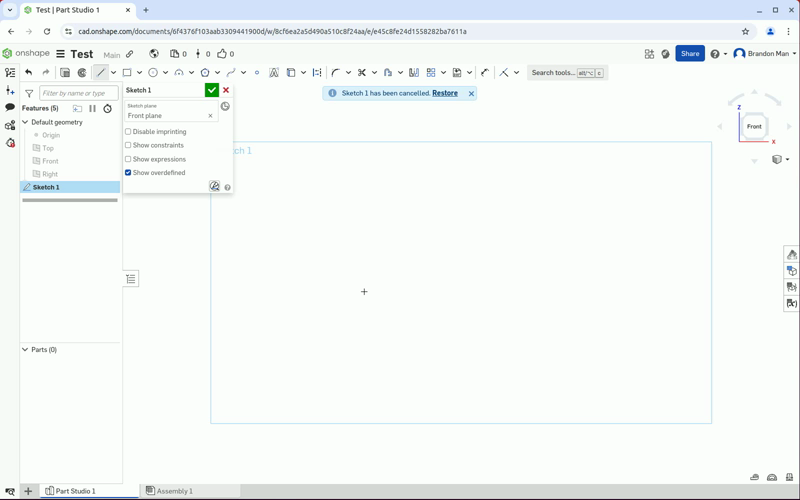
key_up(shift)
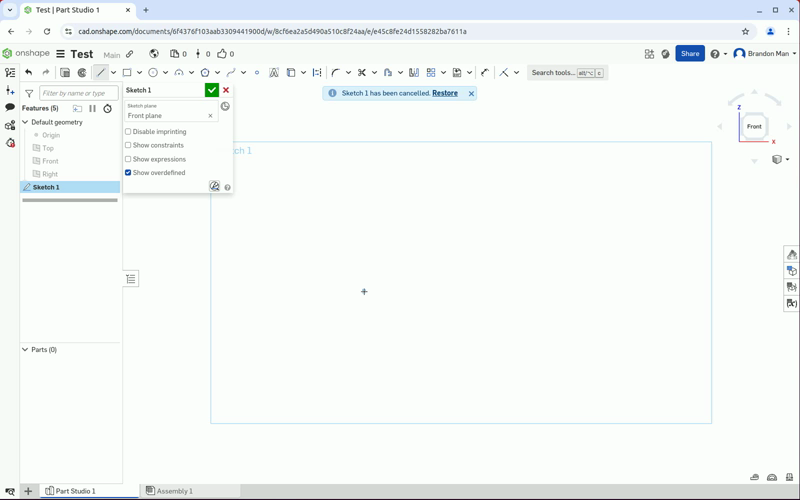
key_down(shift)
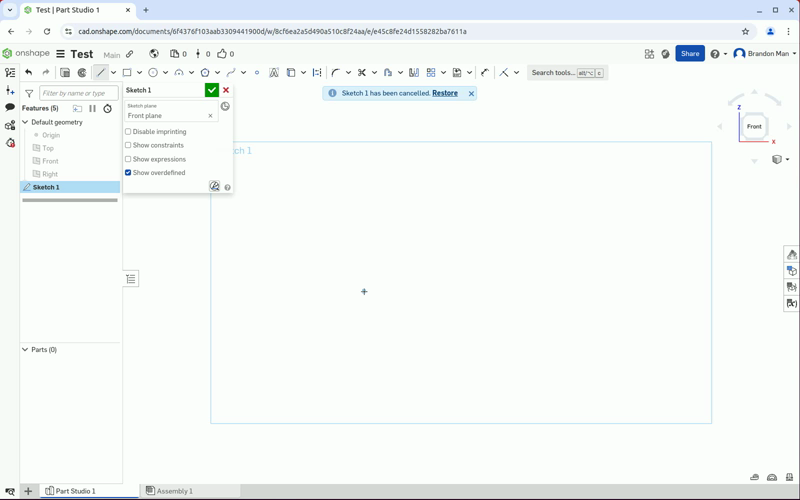
mouse_move(554, 291)
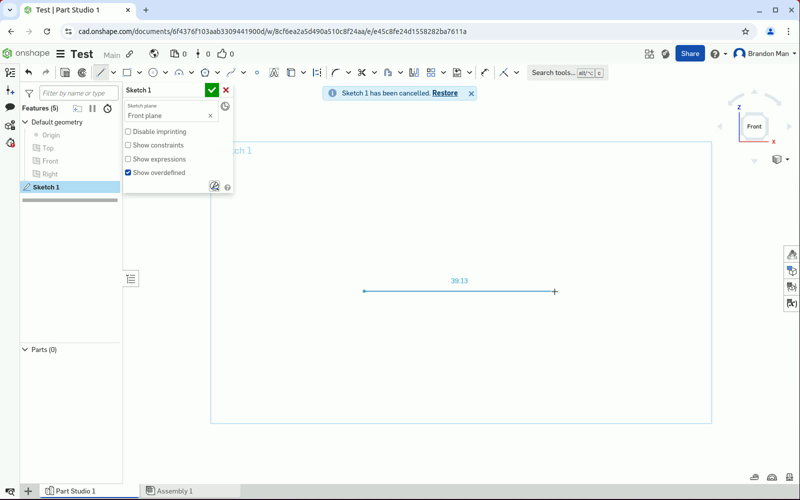
click(554, 291)
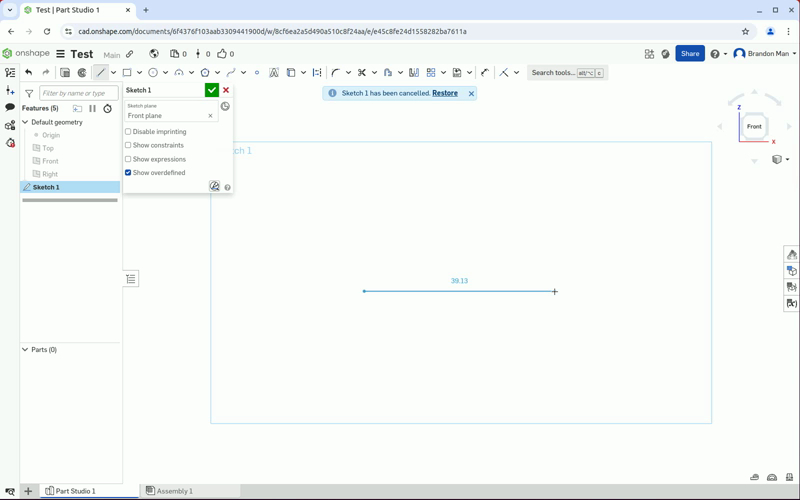
key_up(shift)
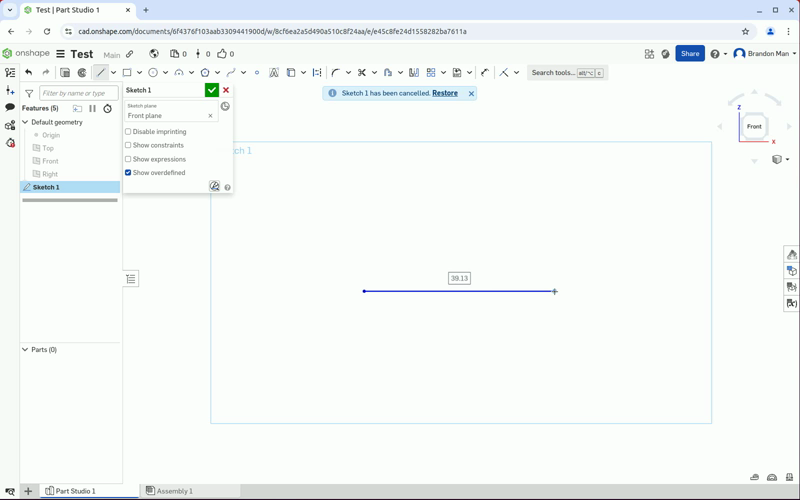
key_down(shift)
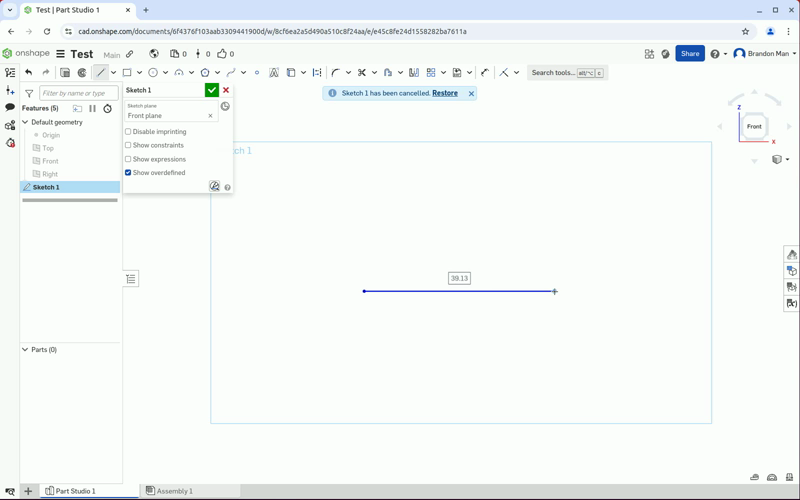
mouse_move(584, 291)
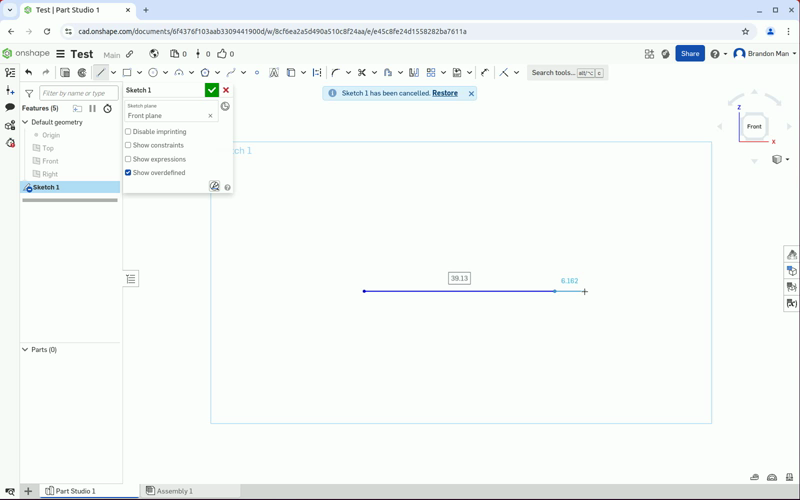
mouse_move(554, 275)
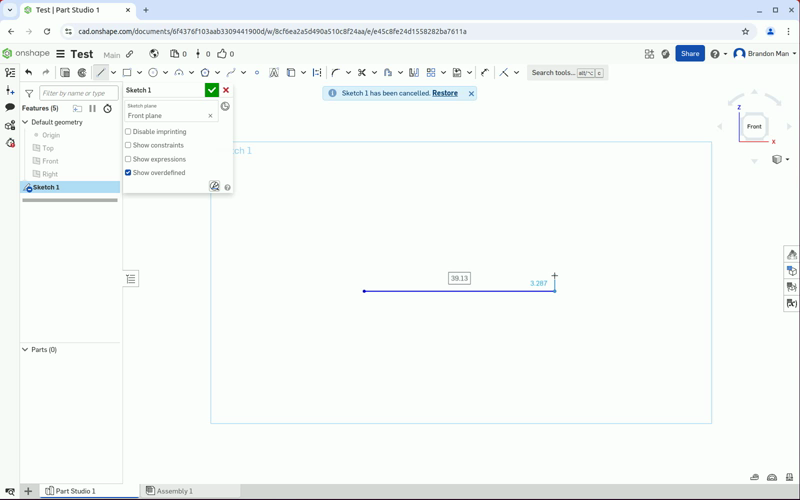
click(554, 275)
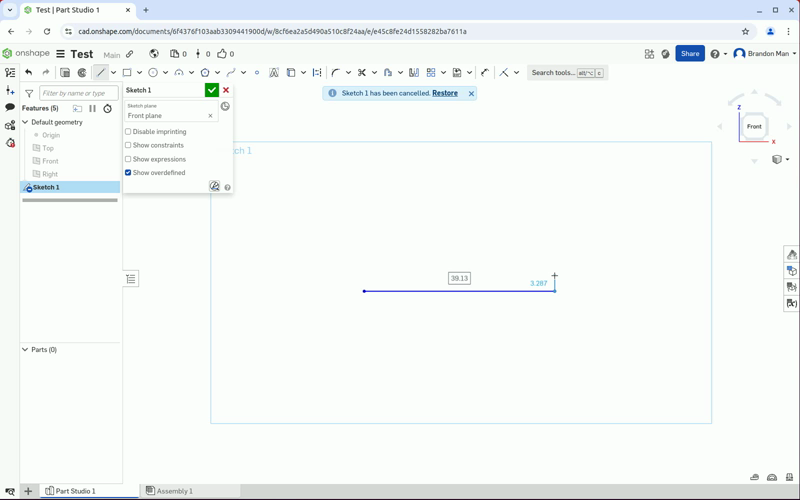
key_up(shift)
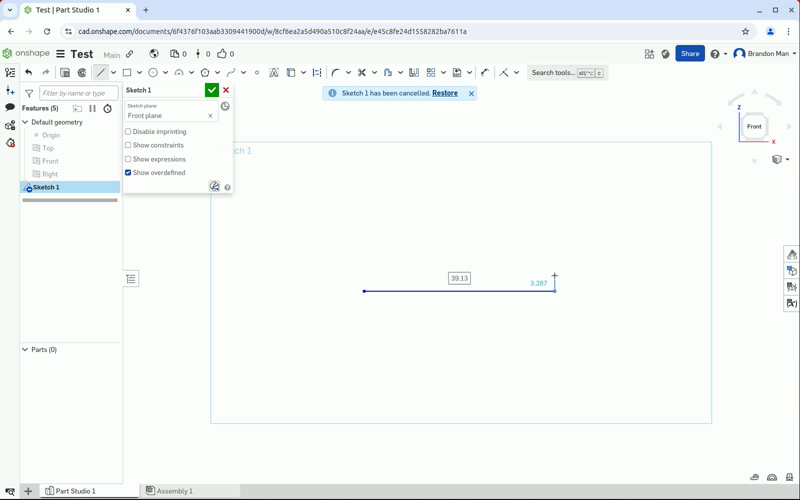
key_down(shift)
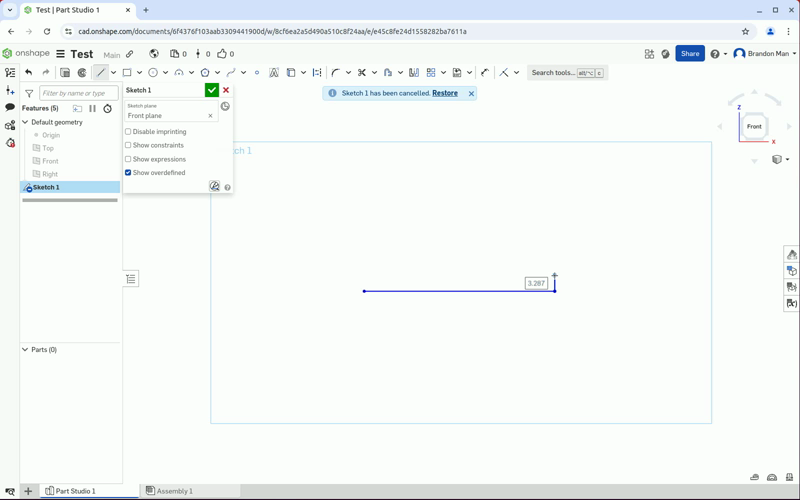
mouse_move(364, 275)
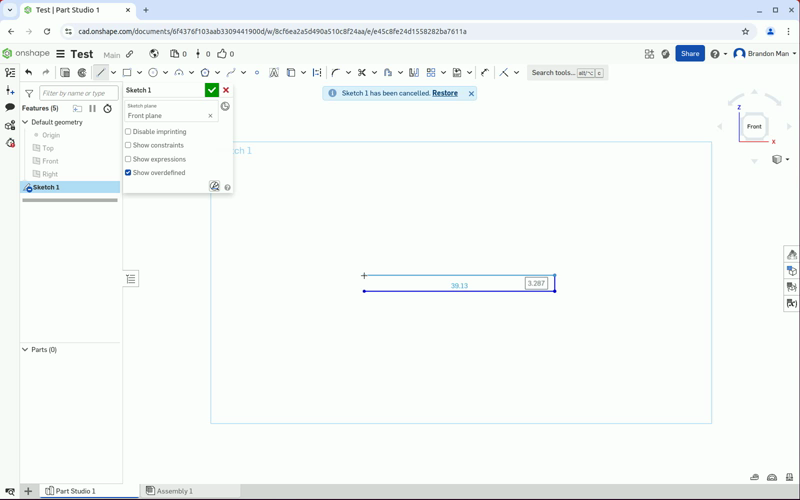
click(364, 275)
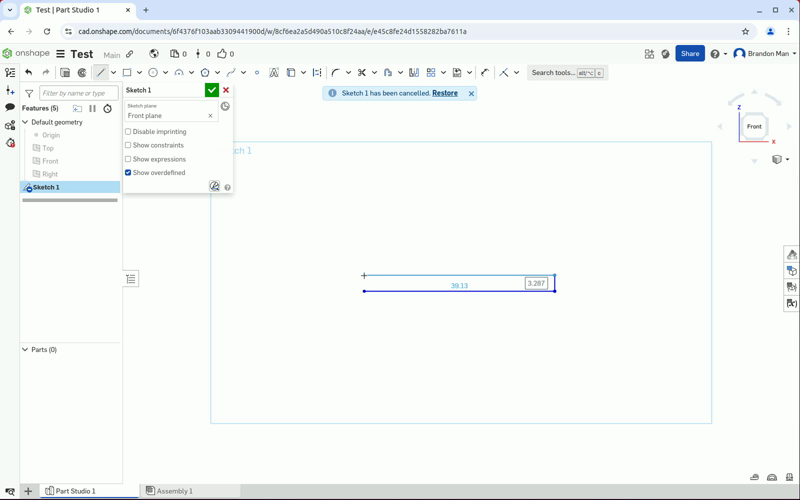
key_up(shift)
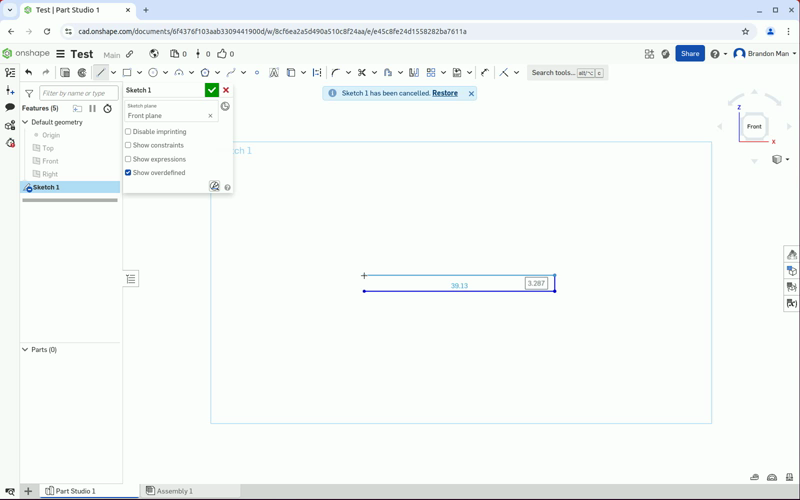
mouse_move(394, 275)
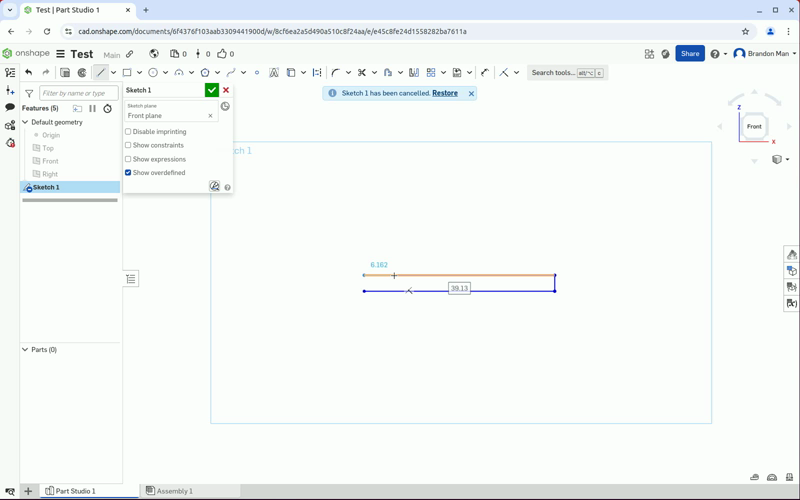
key_down(shift)
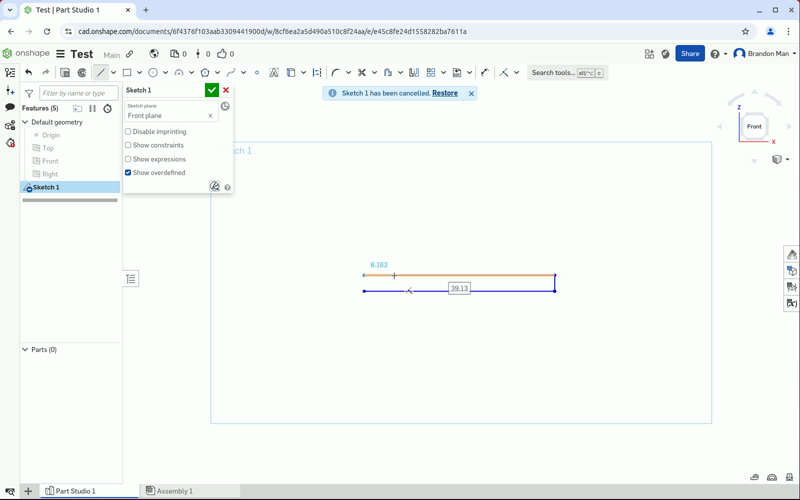
mouse_move(364, 291)
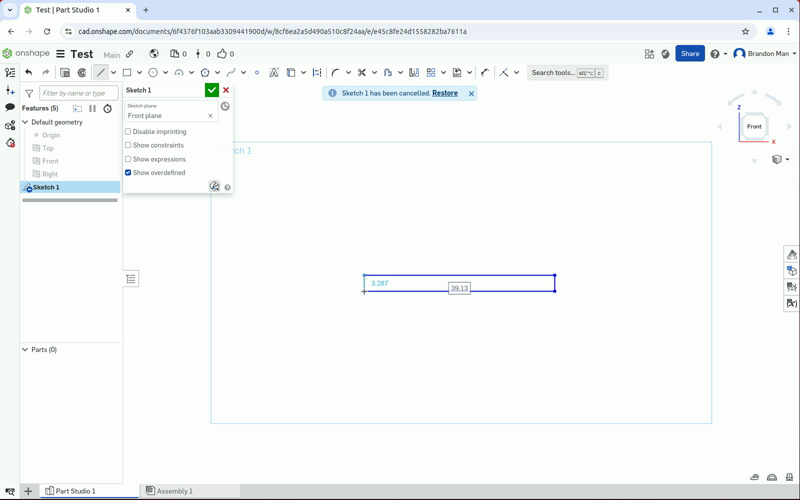
key_up(shift)
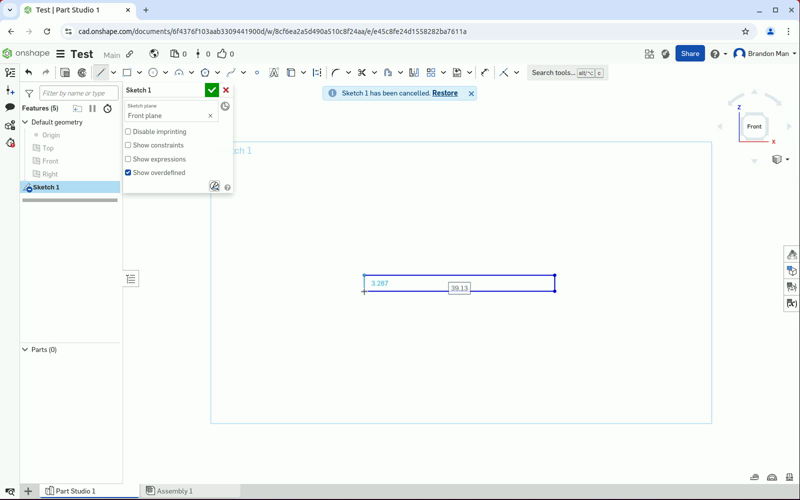
click(364, 291)
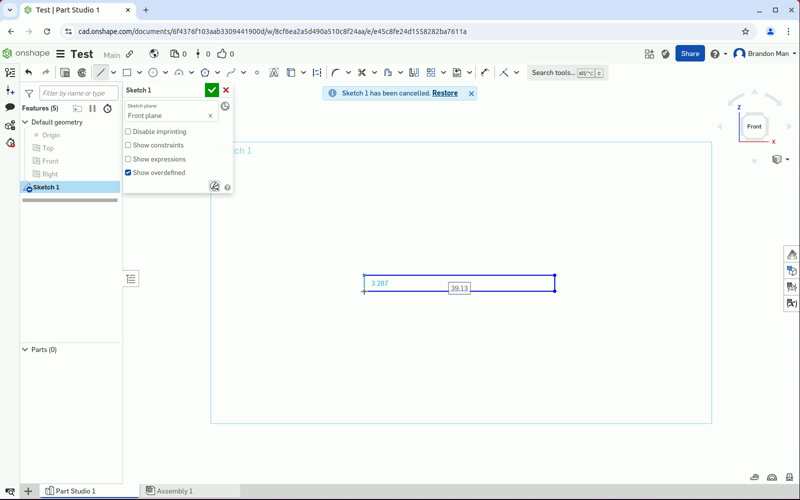
key(esc)
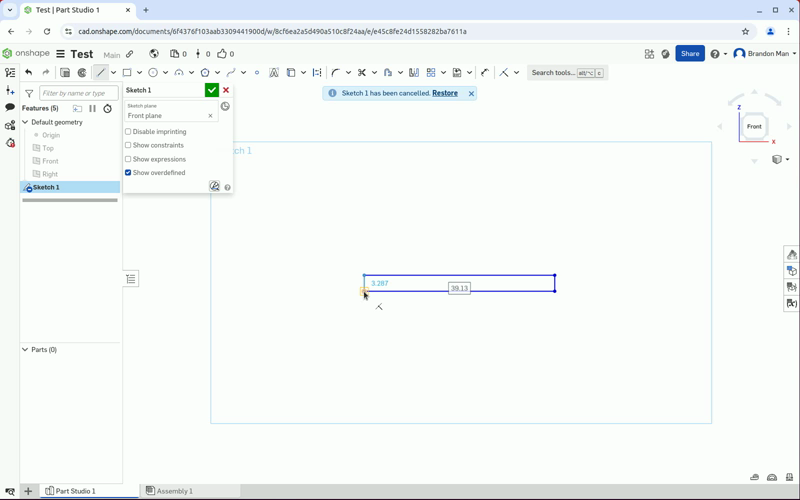
mouse_move(464, 287)
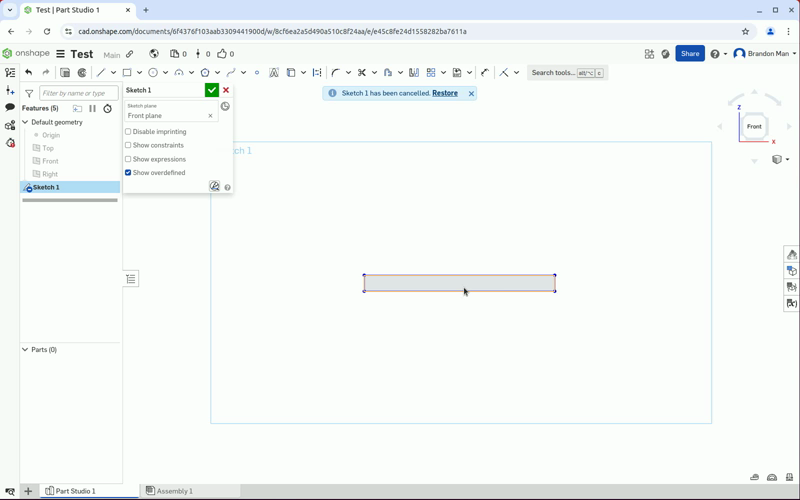
click(464, 287)
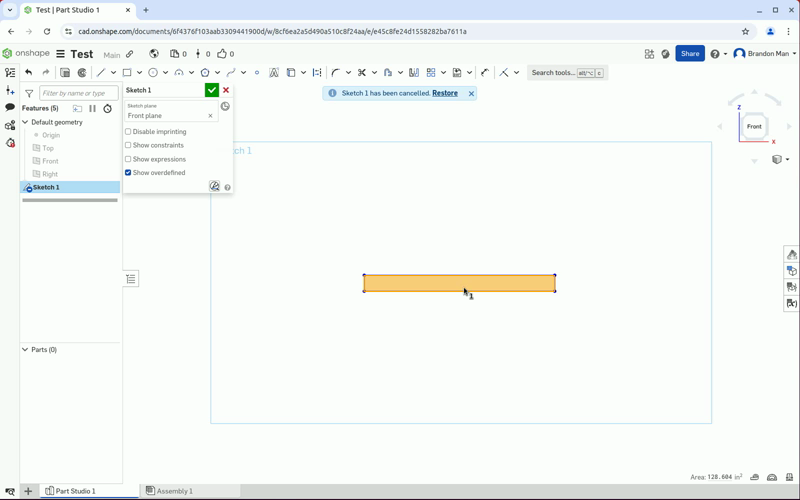
mouse_move(73, 352)
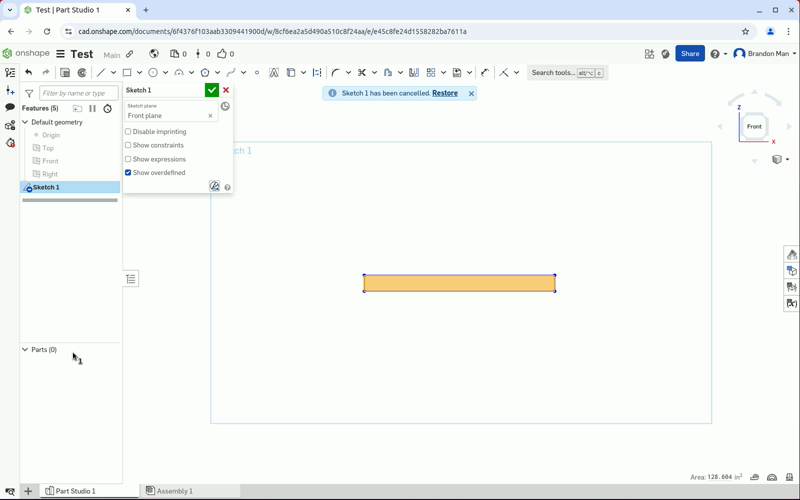
key(shift+y)
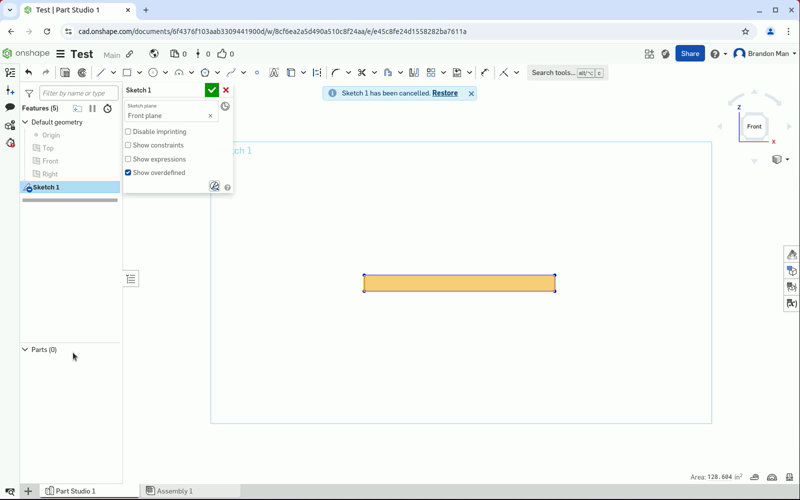
key(shift+e)
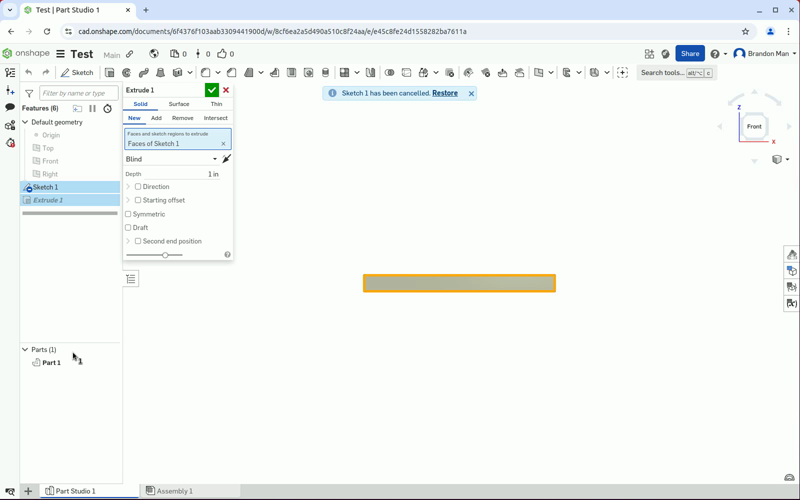
mouse_move(143, 106)
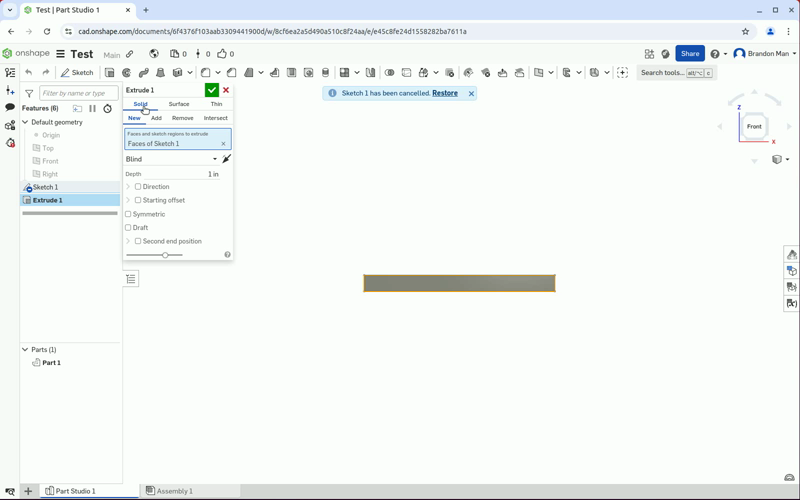
click(143, 106)
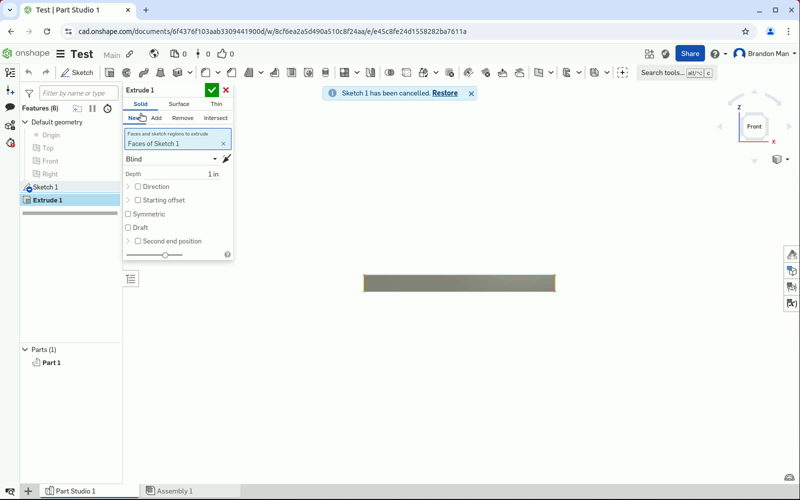
mouse_move(137, 120)
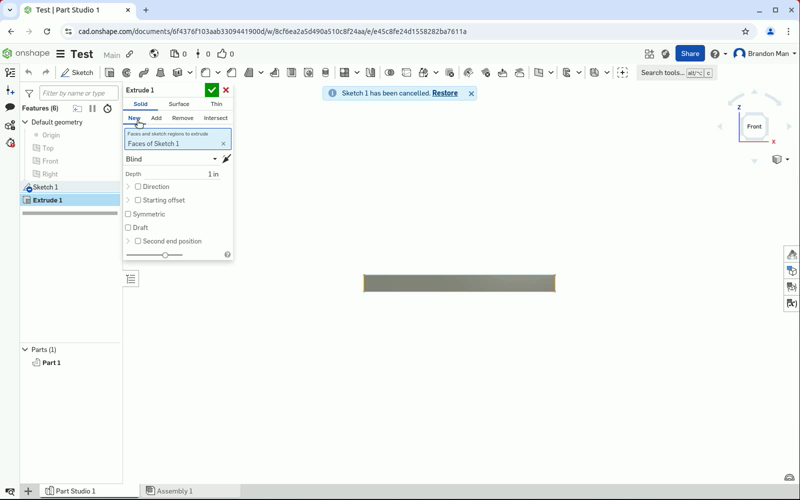
click(137, 120)
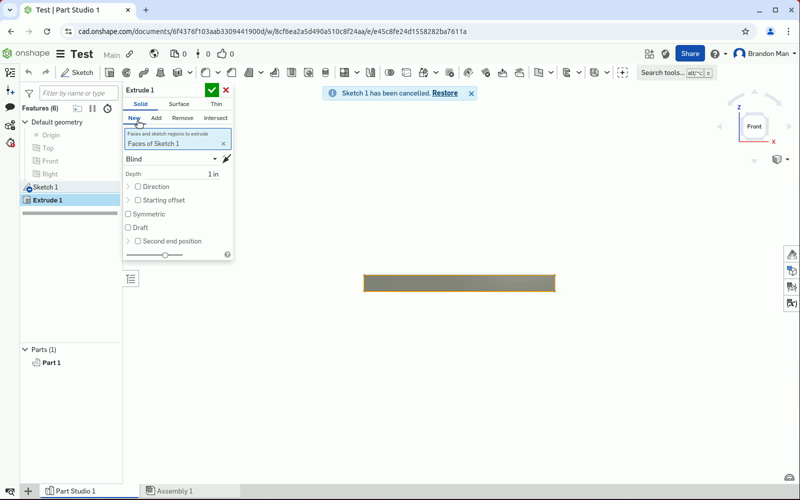
key(tab, 4)
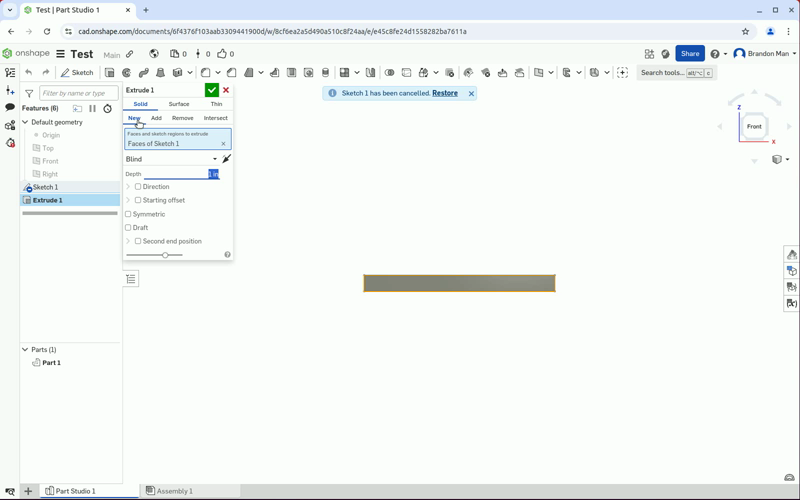
text(0.481)
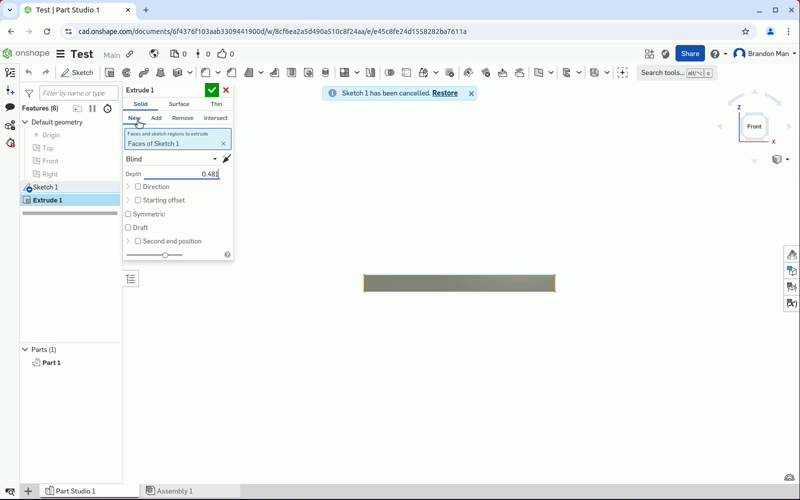
key(enter)
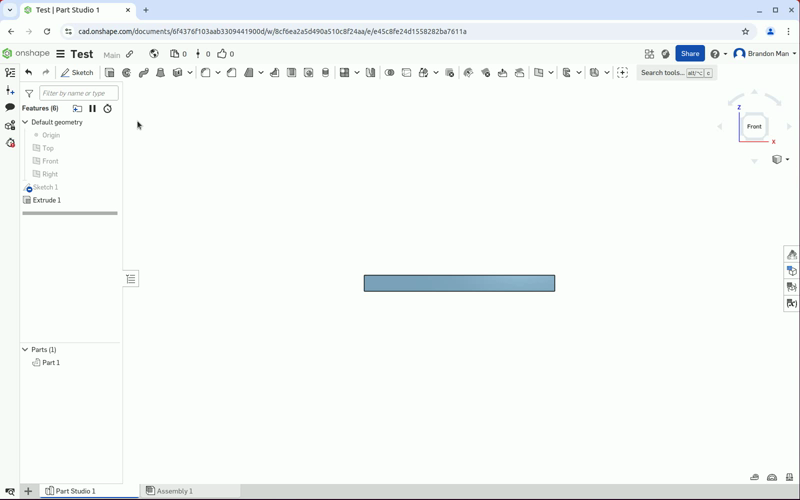
key(shift+h)
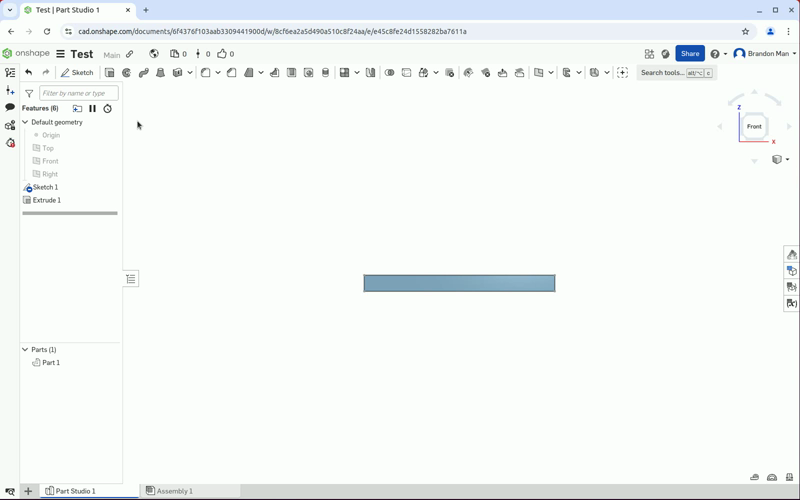
key(shift+h)
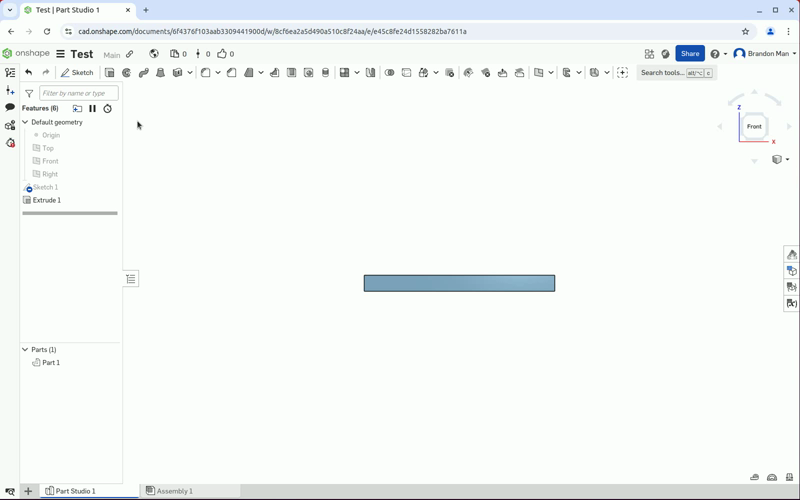
mouse_move(73, 189)
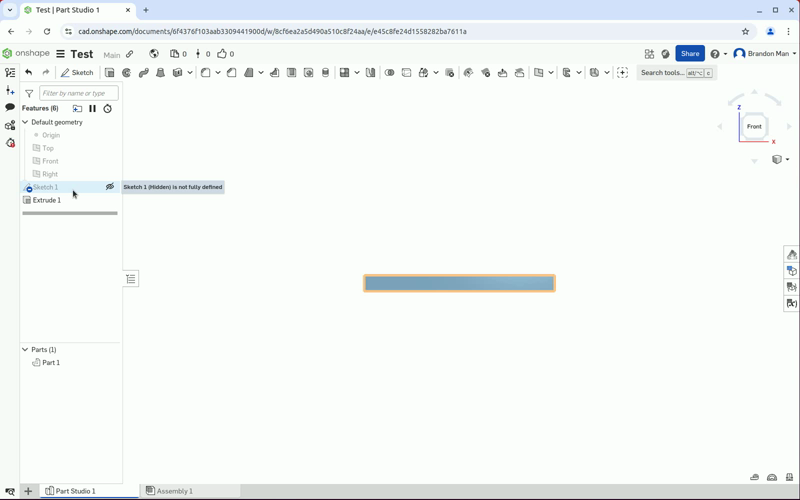
click(73, 189)
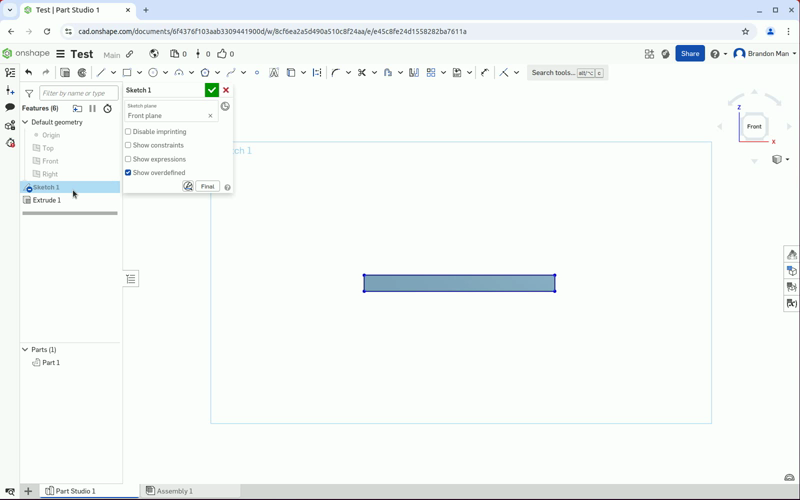
mouse_move(229, 92)
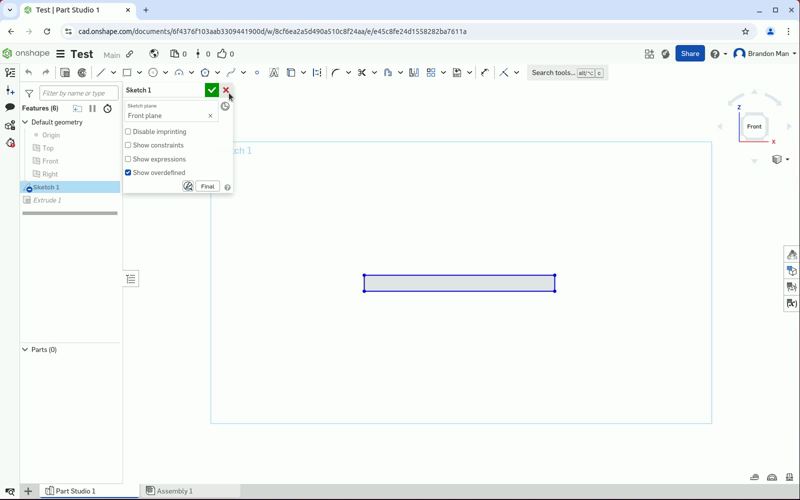
click(229, 92)
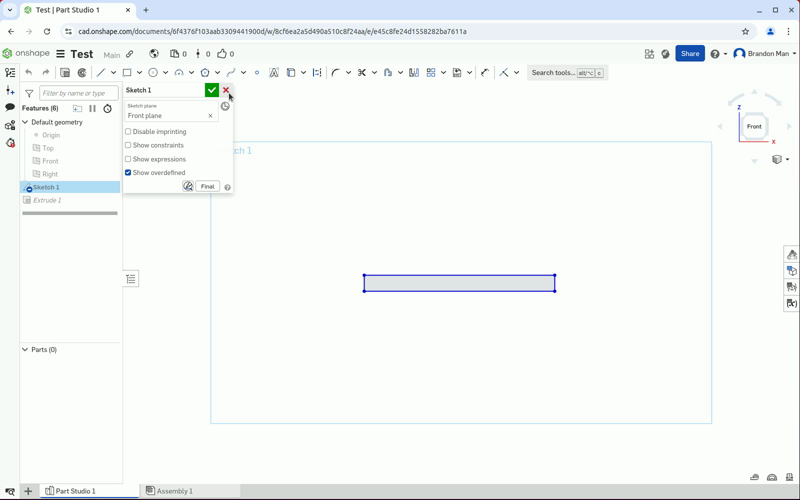
key(shift+s)
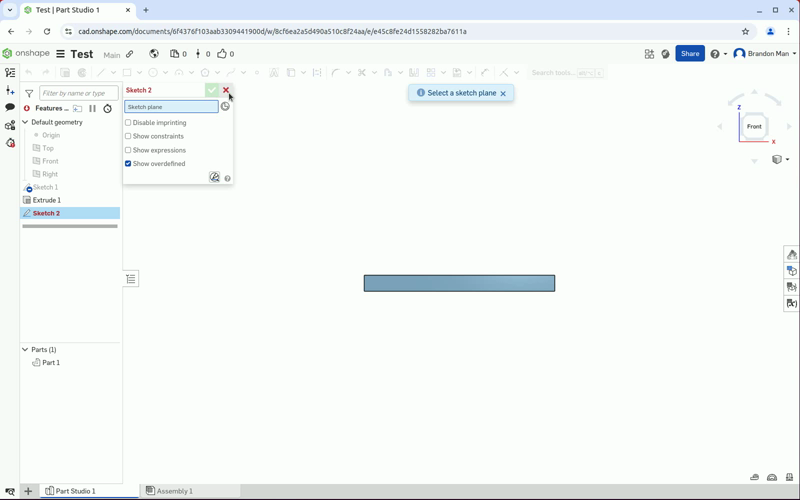
mouse_move(73, 163)
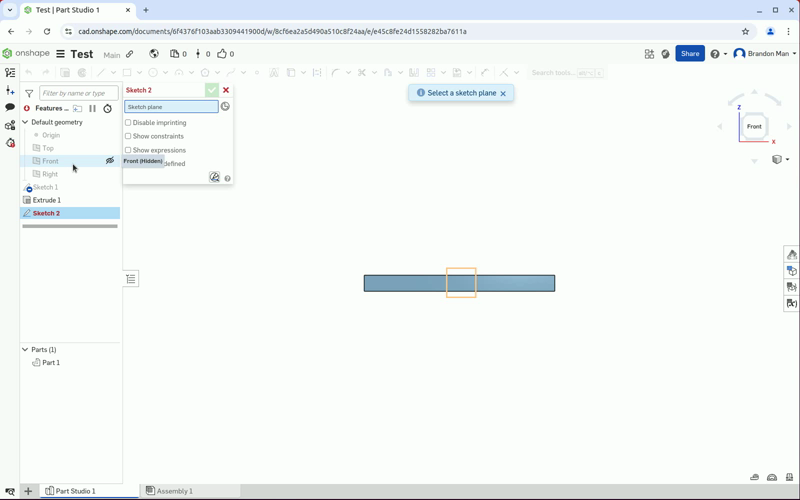
click(73, 163)
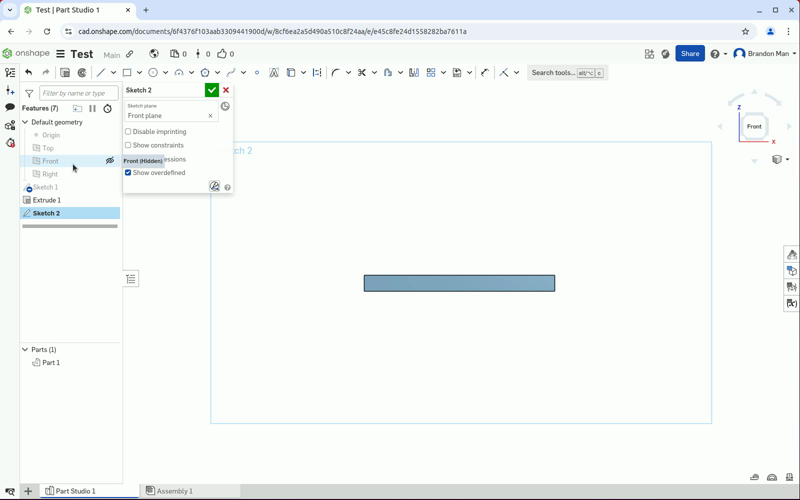
mouse_move(73, 352)
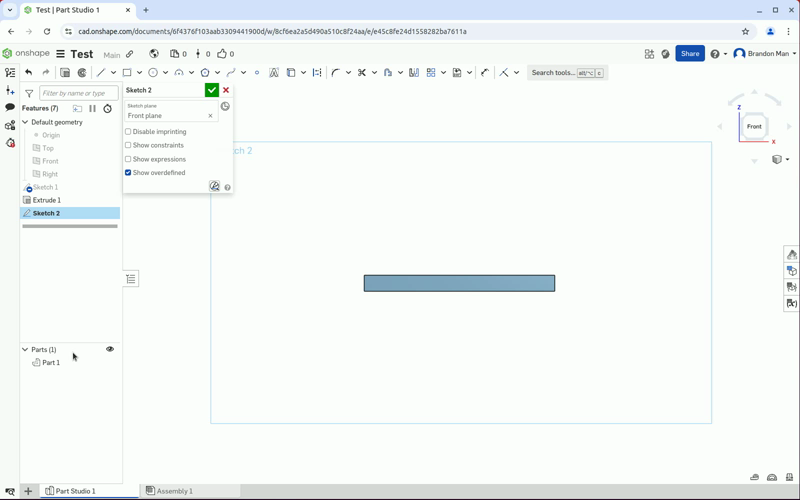
key(y)
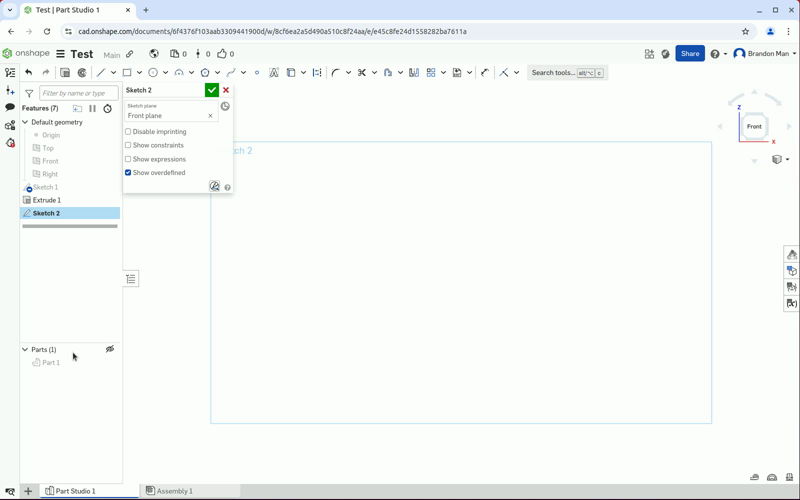
key(l)
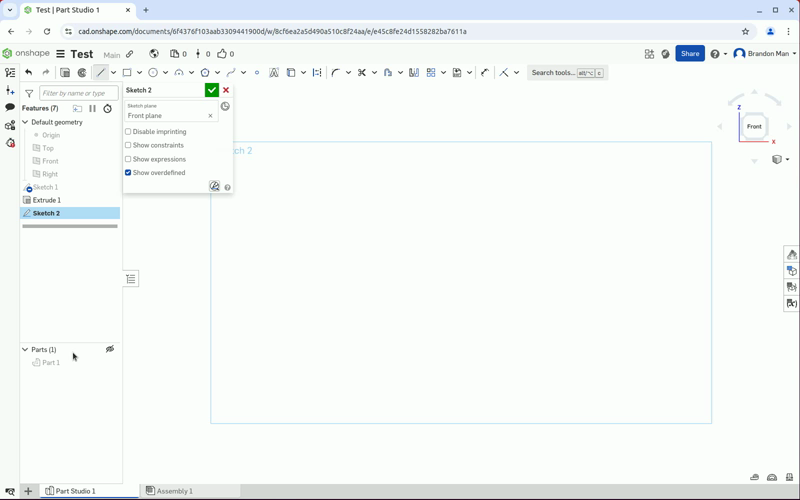
key_down(shift)
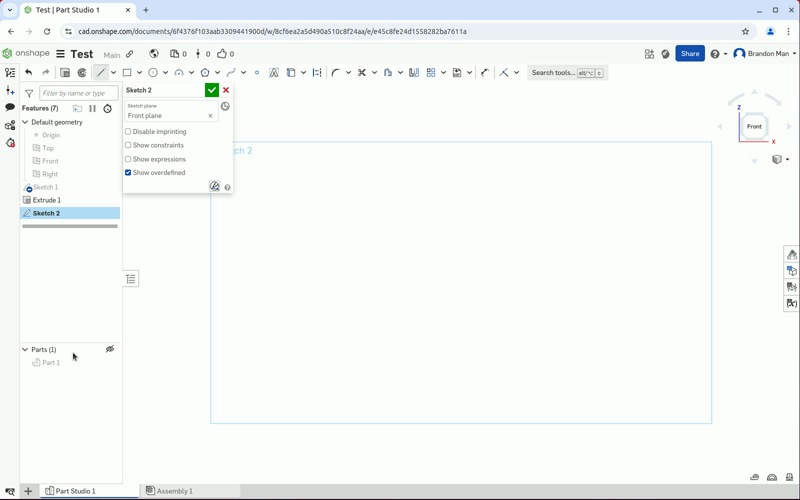
mouse_move(348, 274)
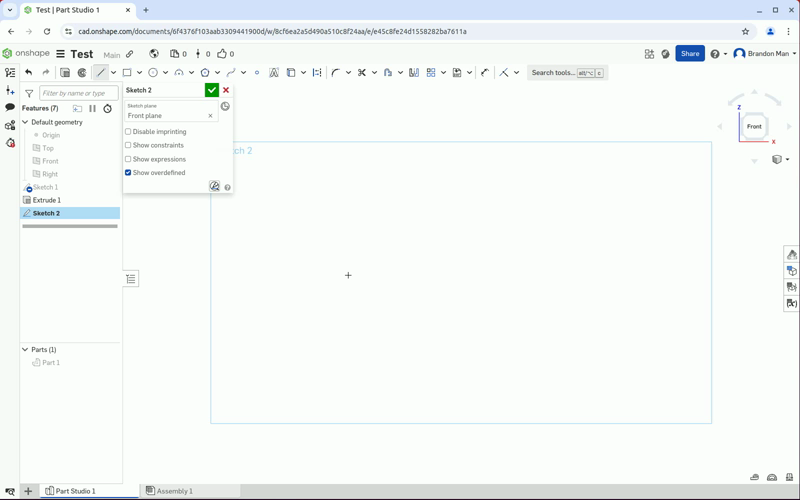
click(348, 274)
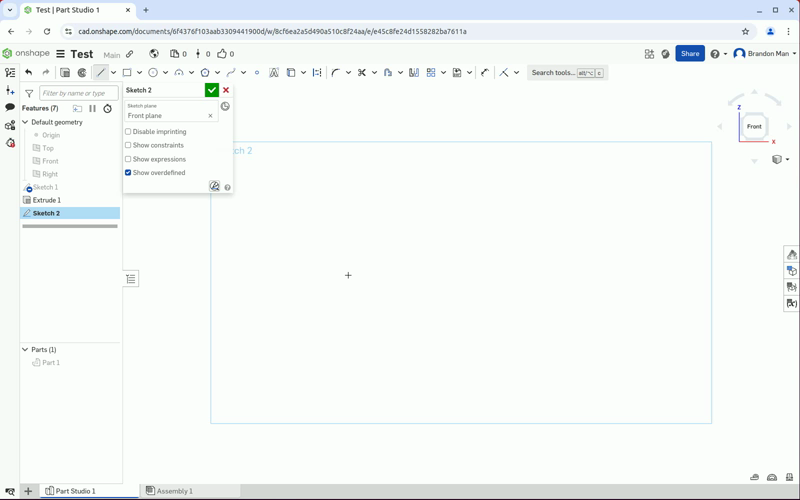
key_up(shift)
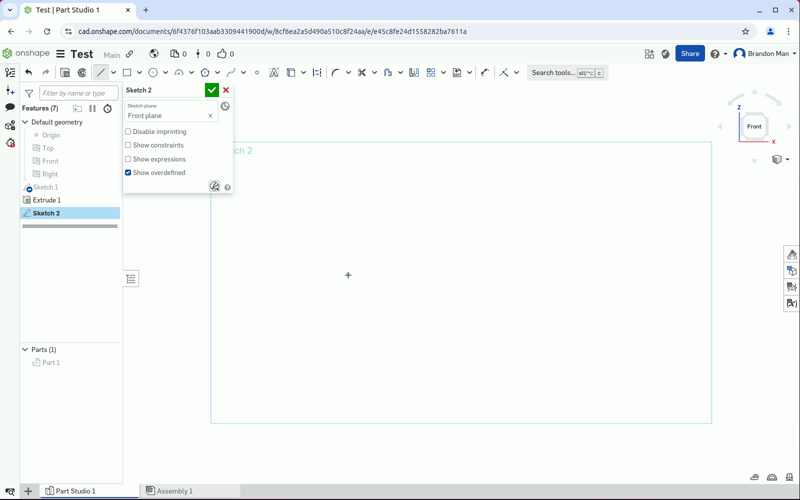
key_down(shift)
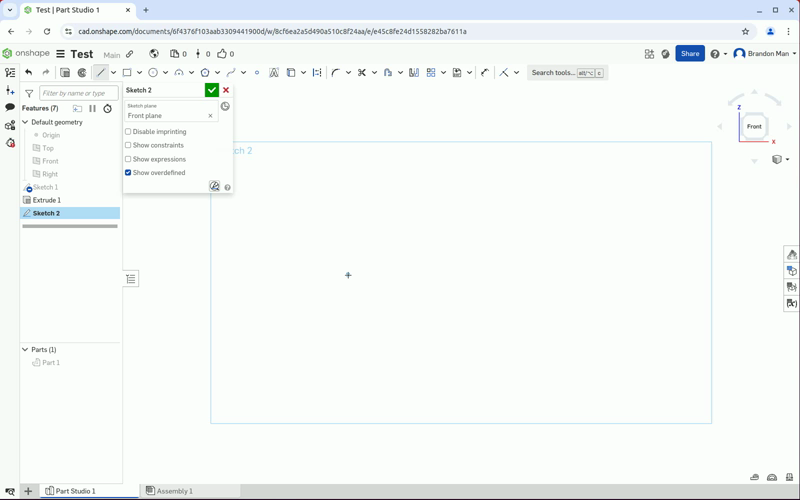
mouse_move(378, 274)
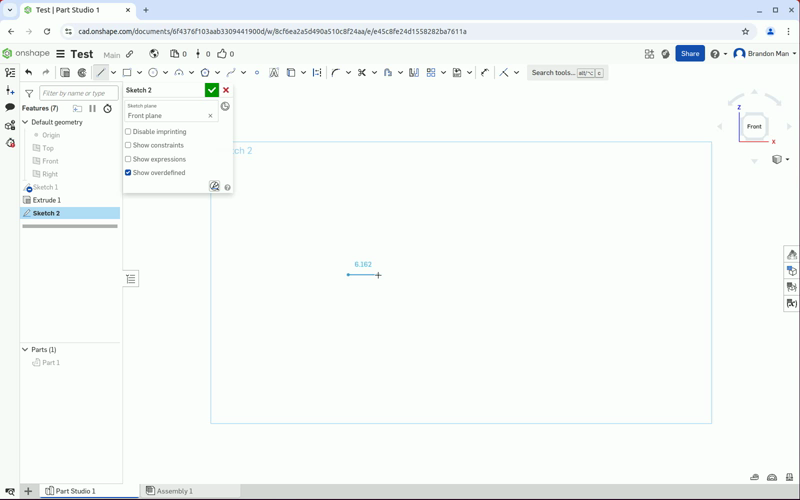
mouse_move(365, 291)
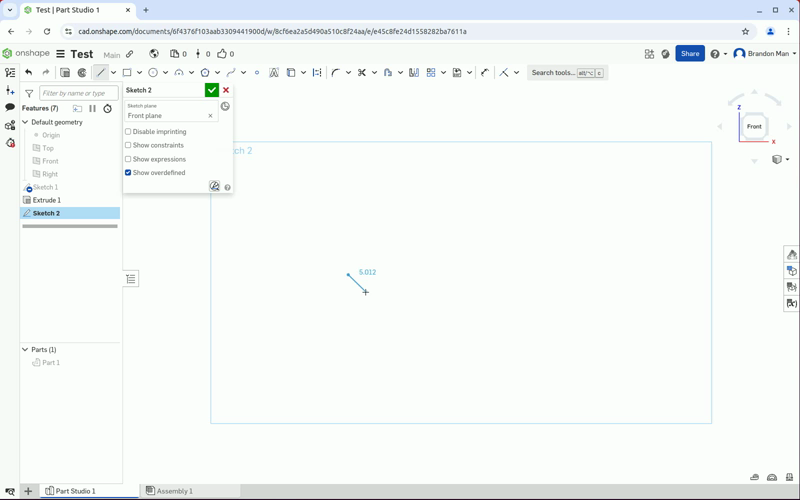
click(365, 291)
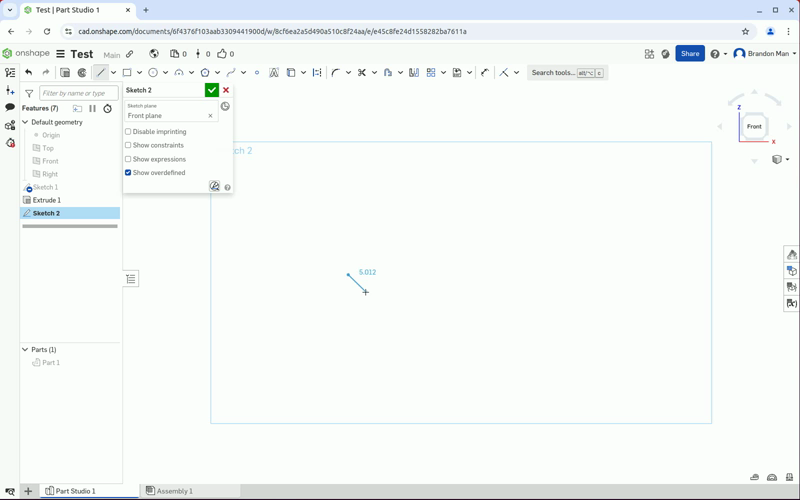
key_up(shift)
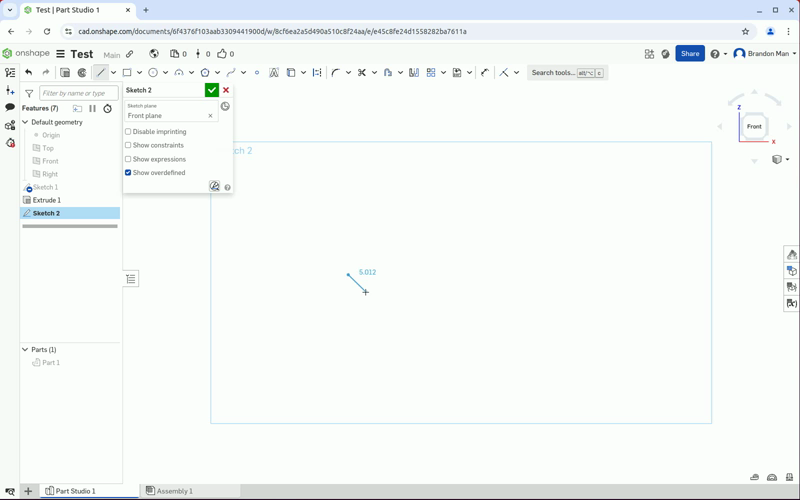
key_down(shift)
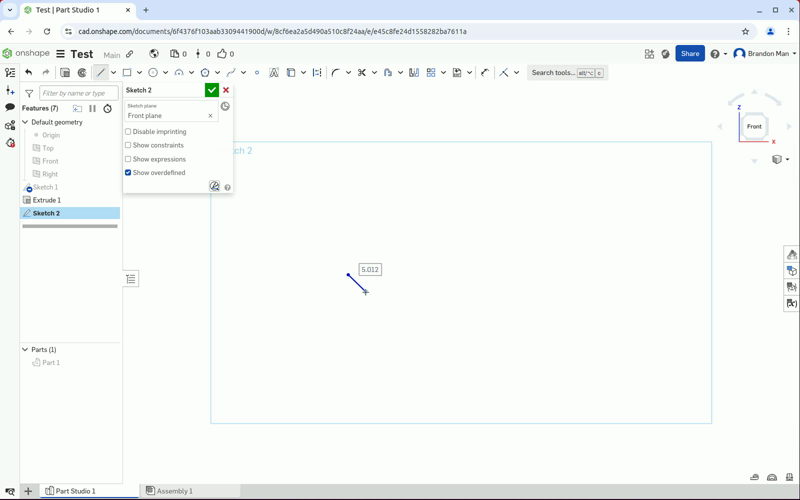
mouse_move(395, 291)
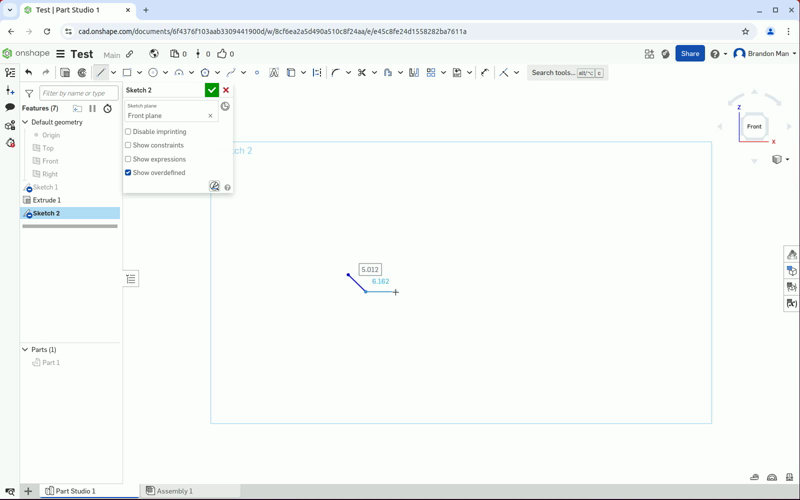
mouse_move(365, 274)
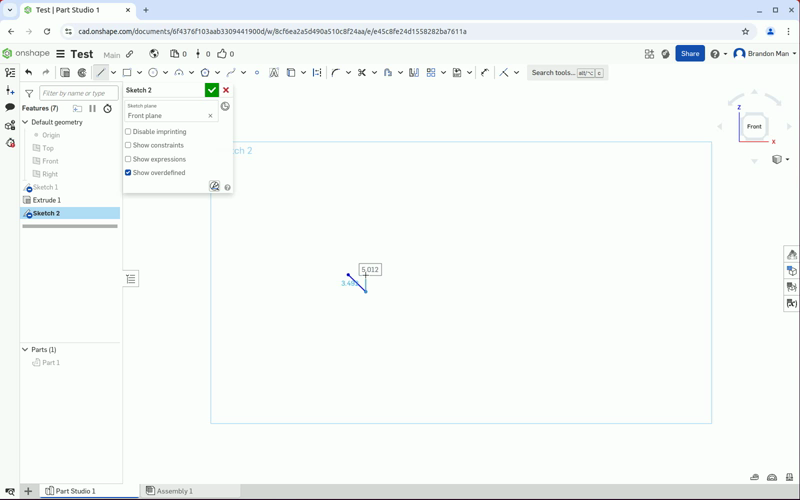
click(365, 274)
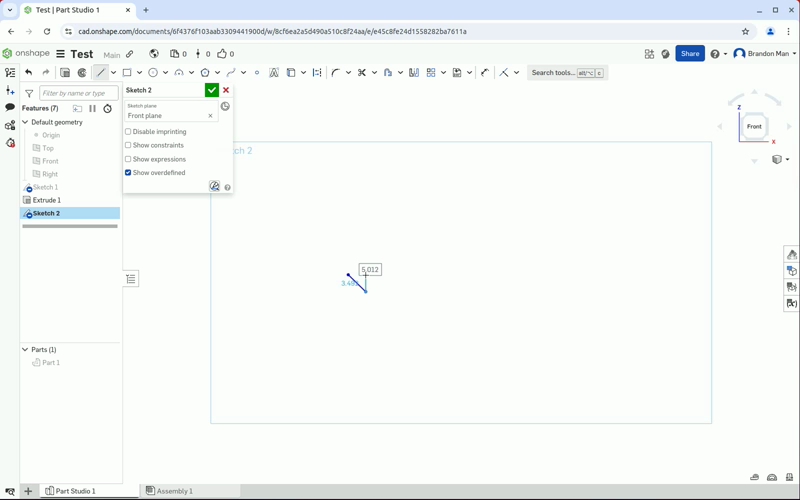
key_up(shift)
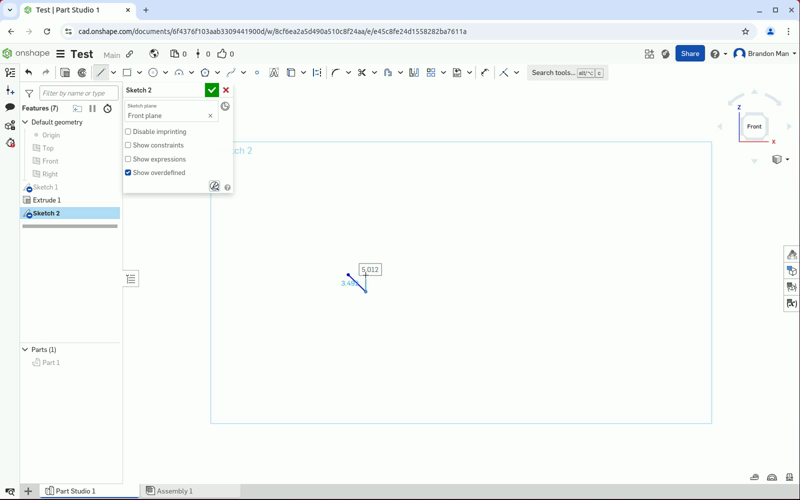
mouse_move(395, 274)
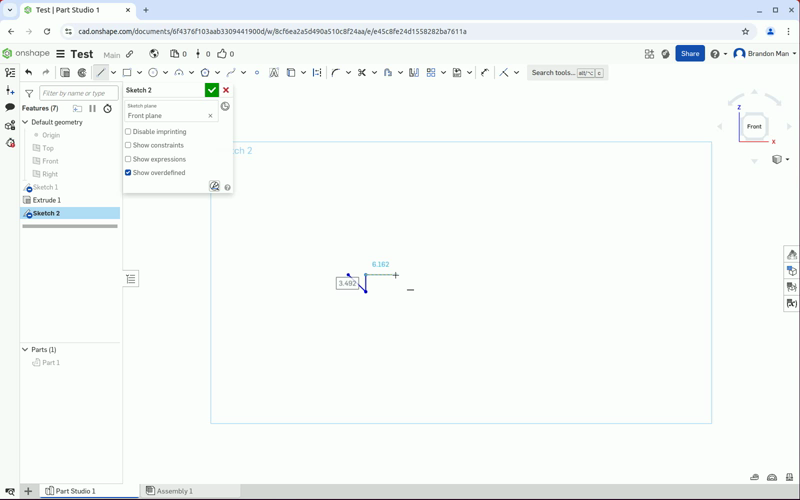
key_down(shift)
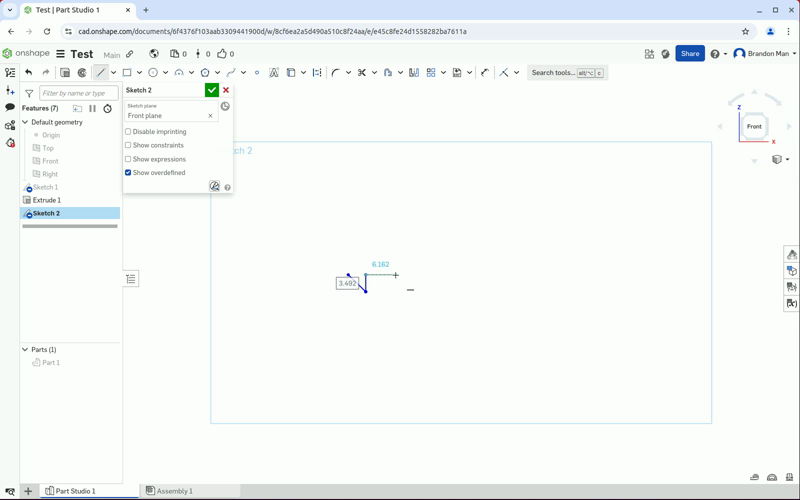
mouse_move(348, 274)
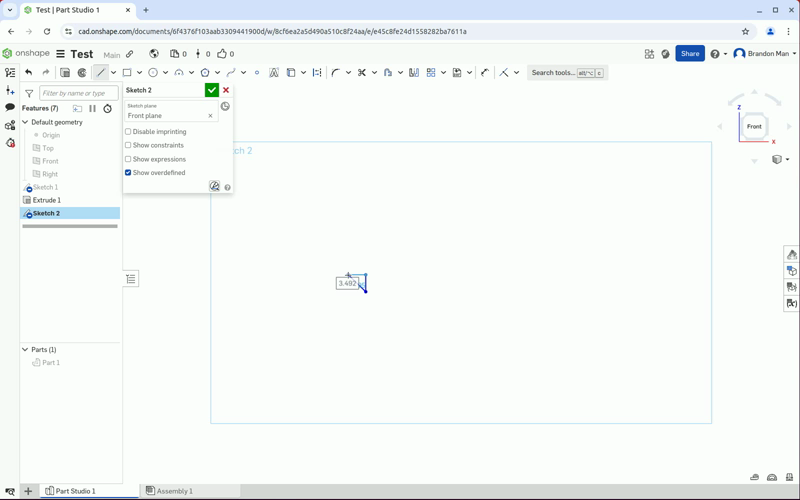
key_up(shift)
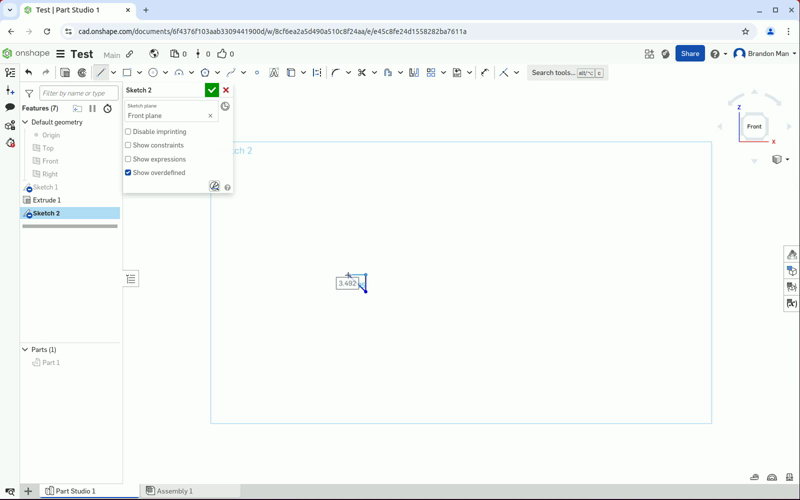
click(348, 274)
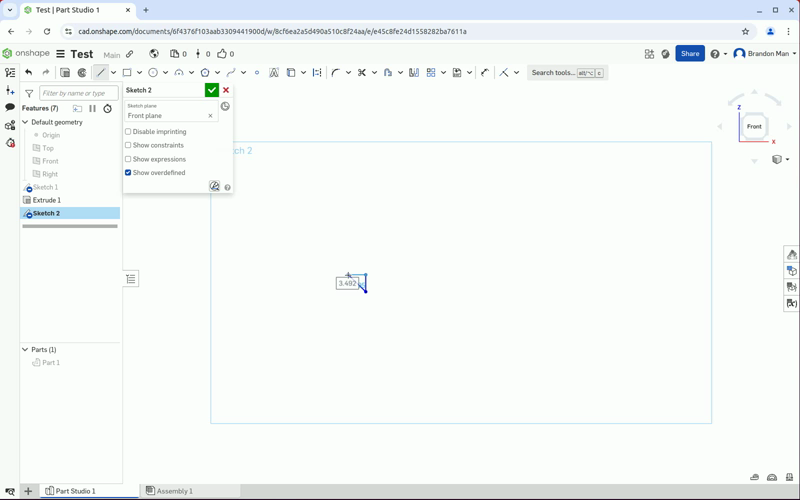
key(esc)
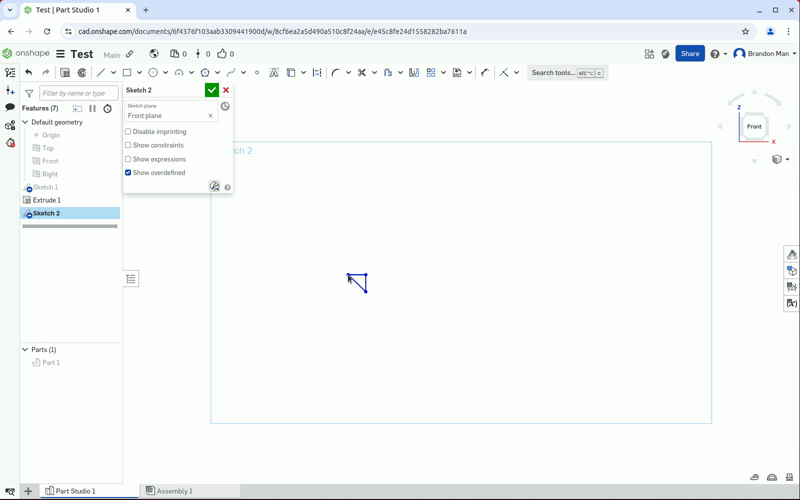
mouse_move(358, 280)
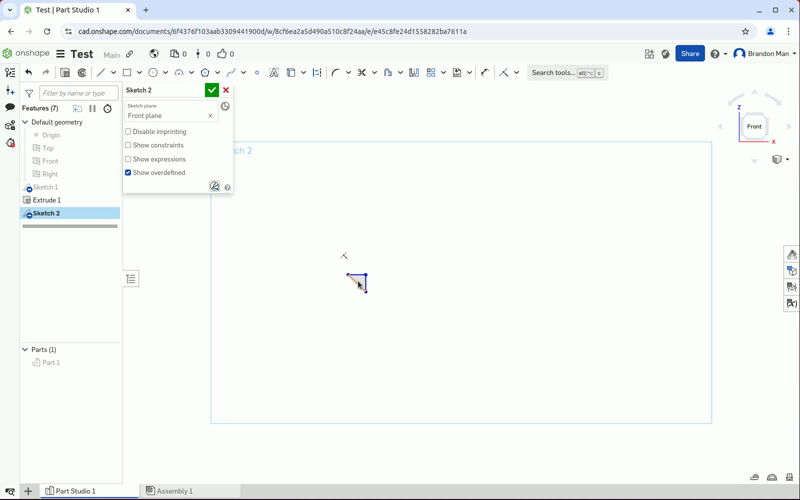
scroll(6)
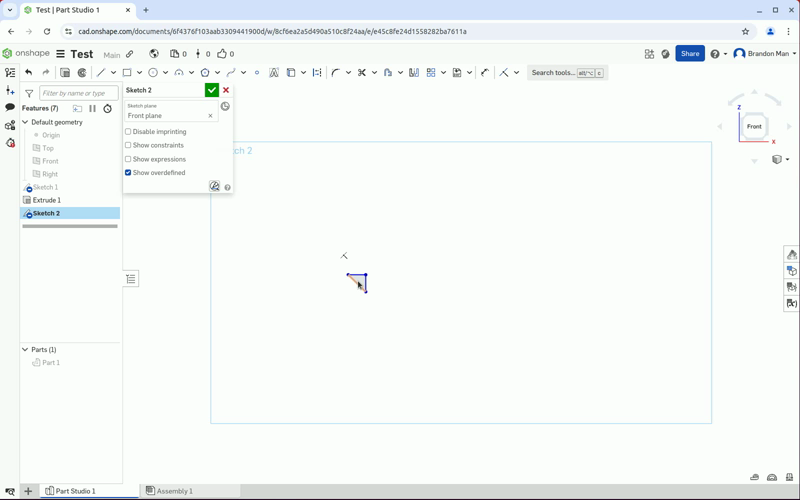
scroll(6)
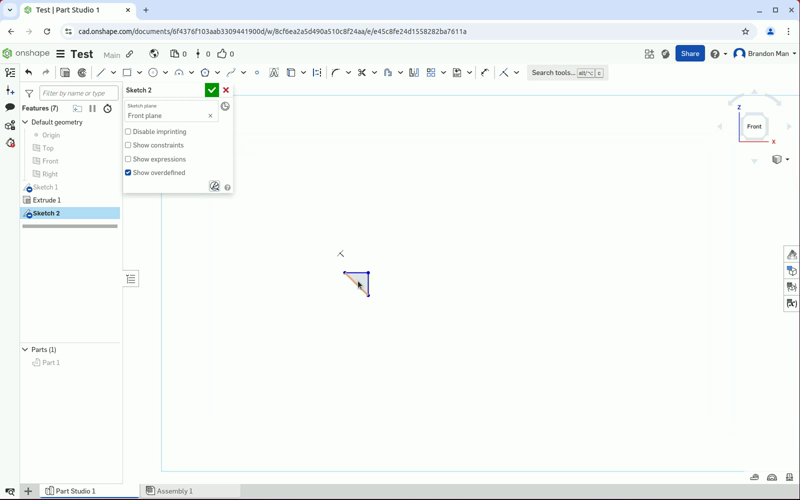
scroll(6)
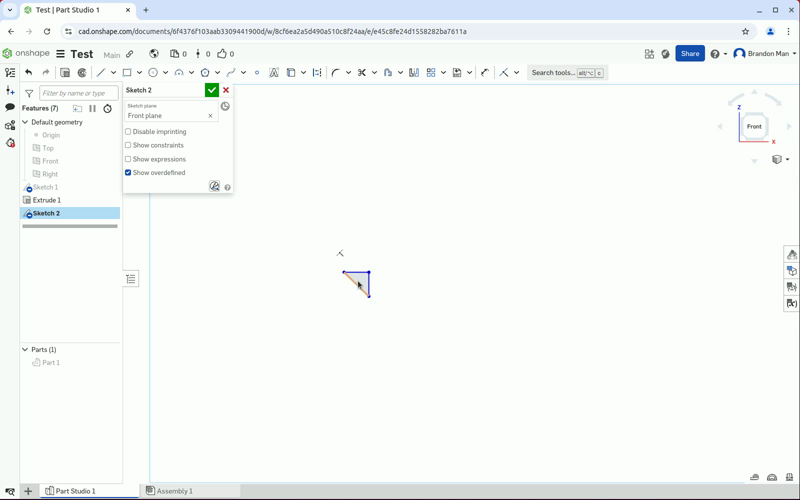
scroll(6)
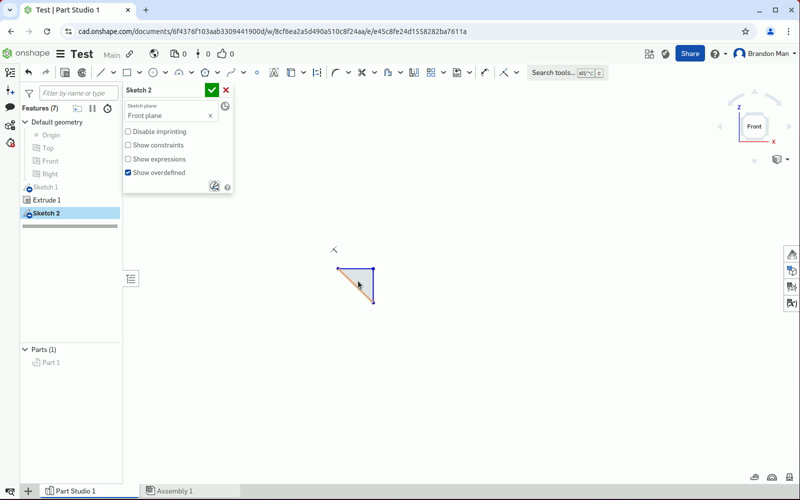
scroll(6)
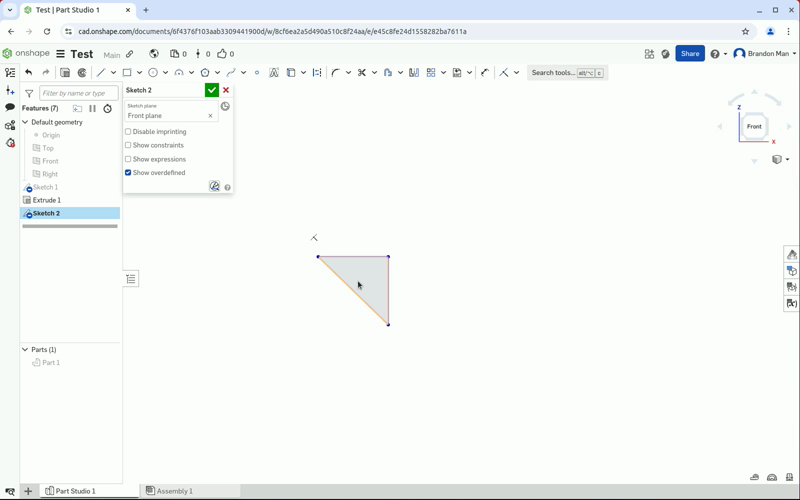
scroll(6)
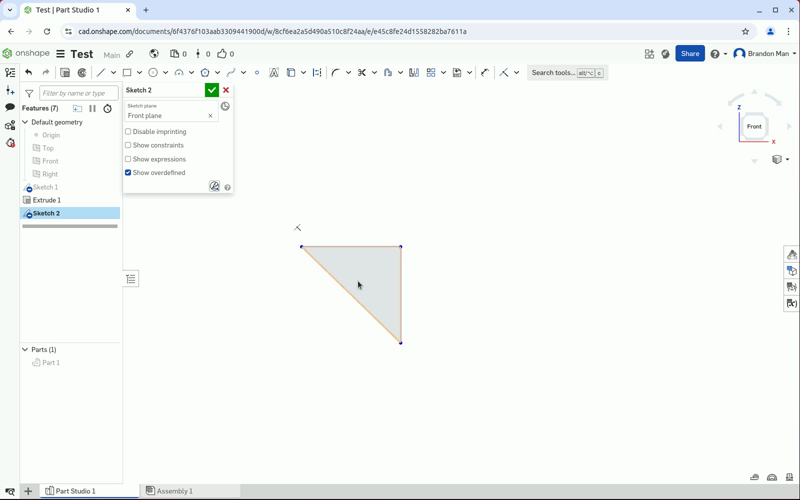
scroll(6)
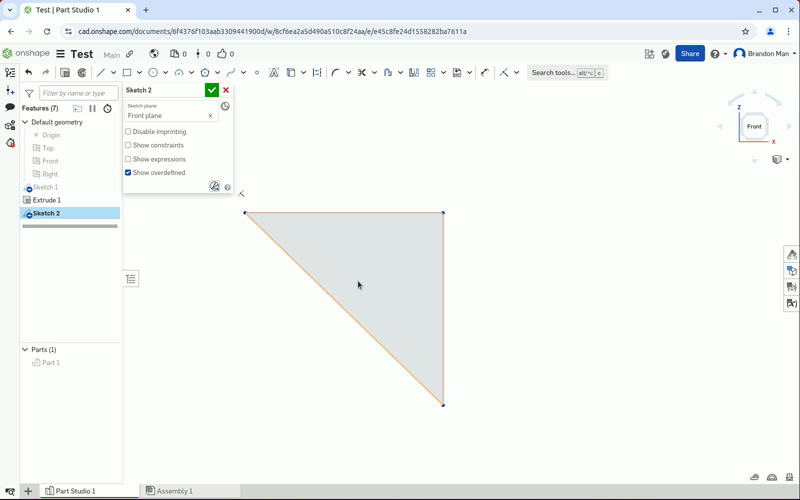
click(358, 280)
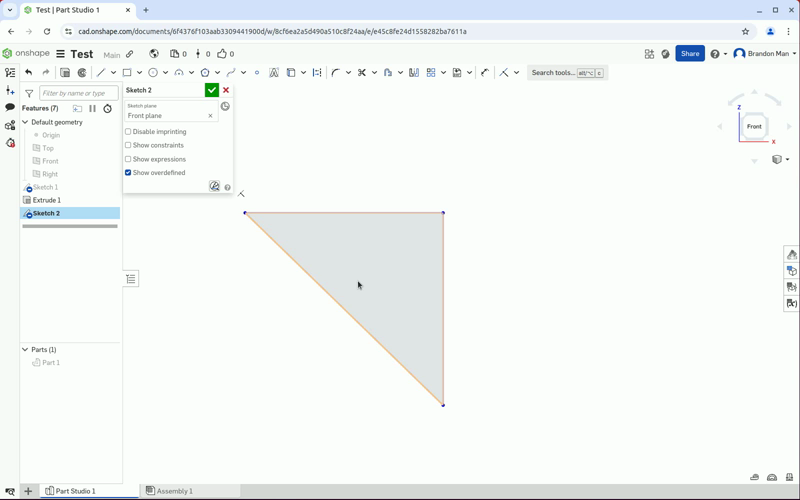
scroll(-6)
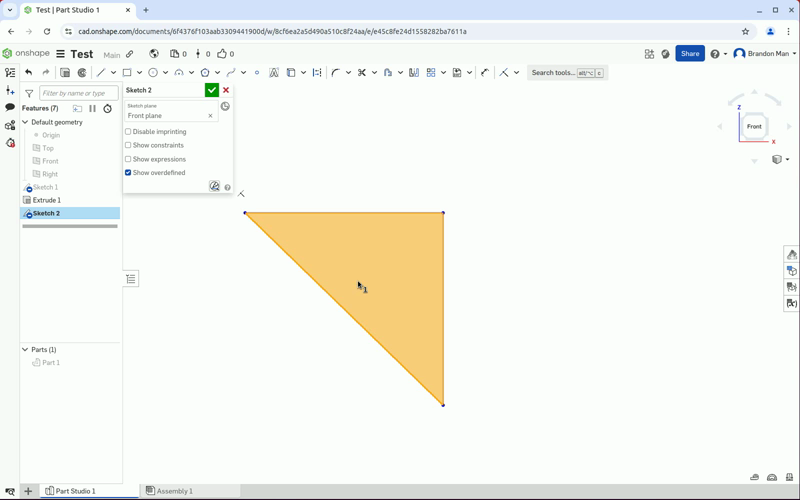
scroll(-6)
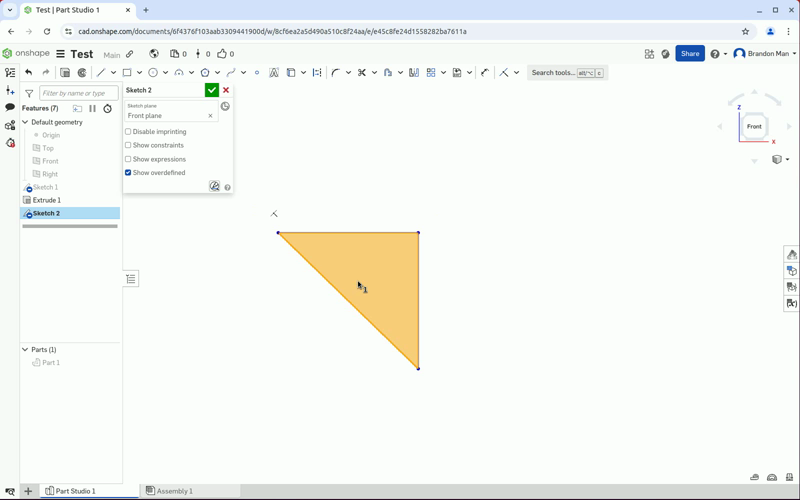
scroll(-6)
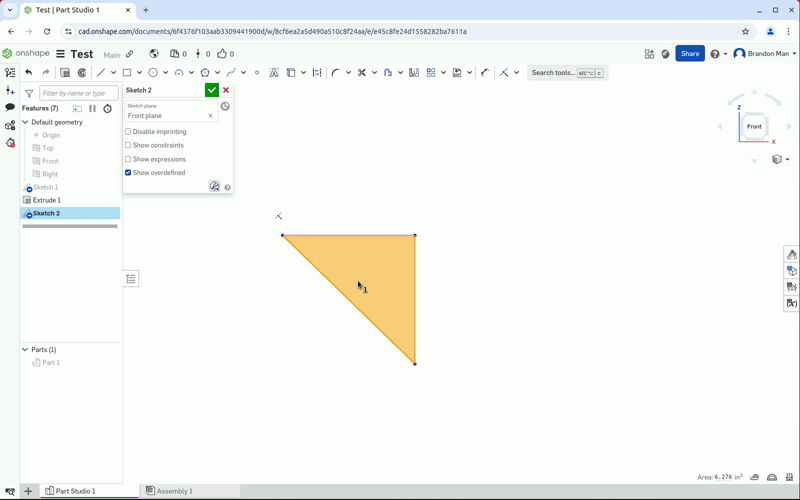
scroll(-6)
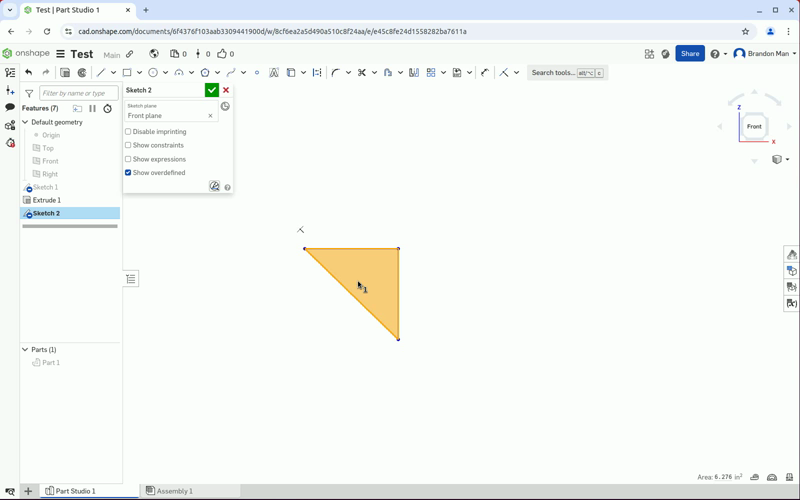
scroll(-6)
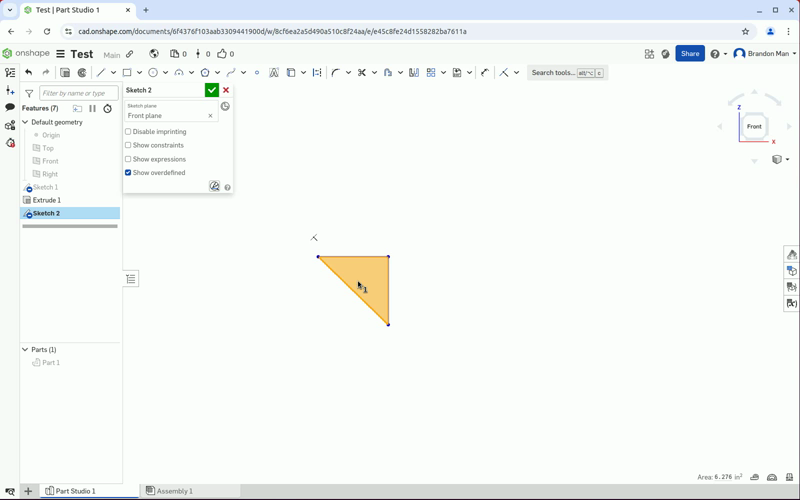
scroll(-6)
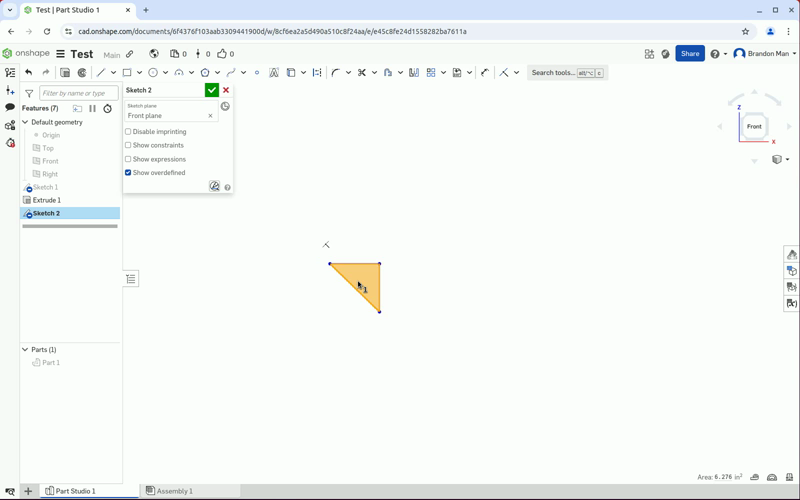
scroll(-6)
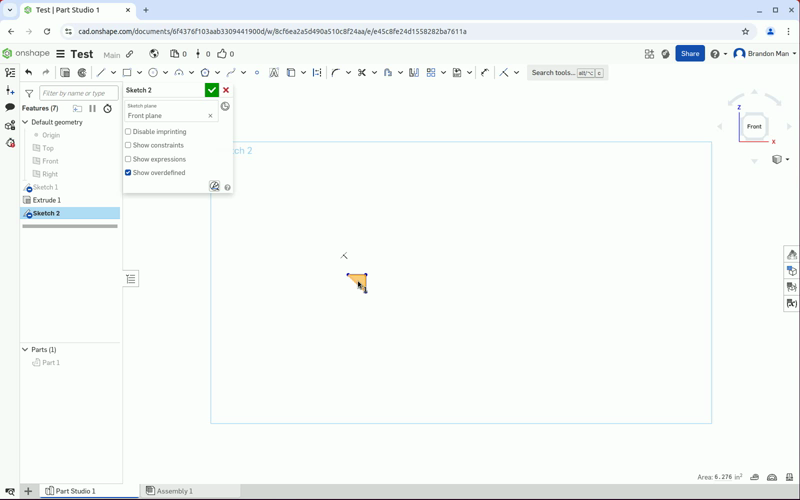
mouse_move(73, 352)
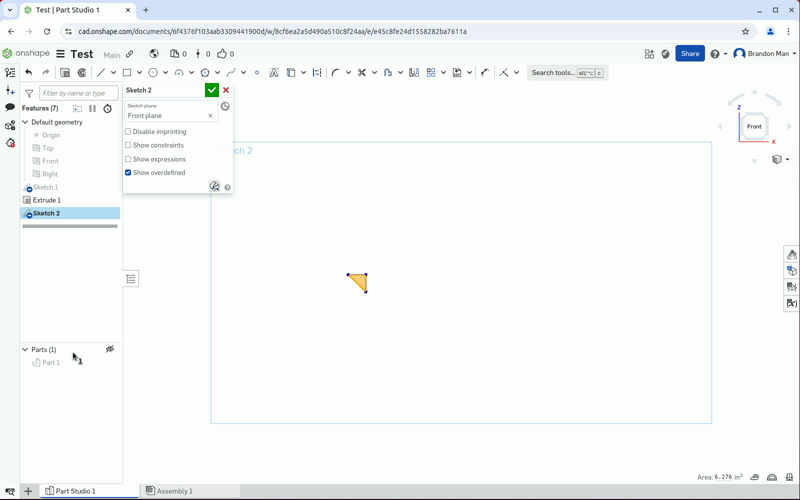
key(shift+y)
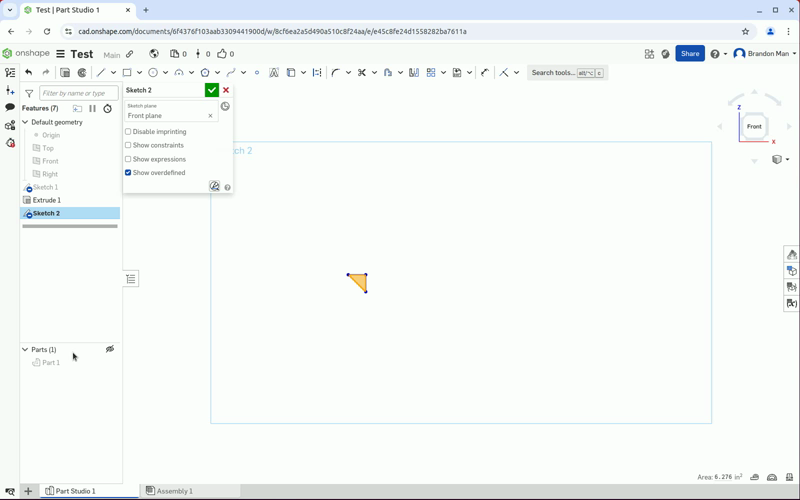
key(shift+e)
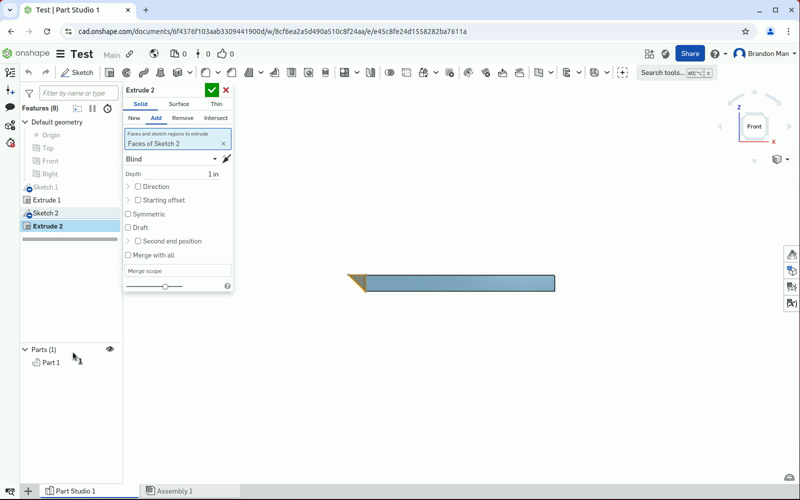
mouse_move(143, 106)
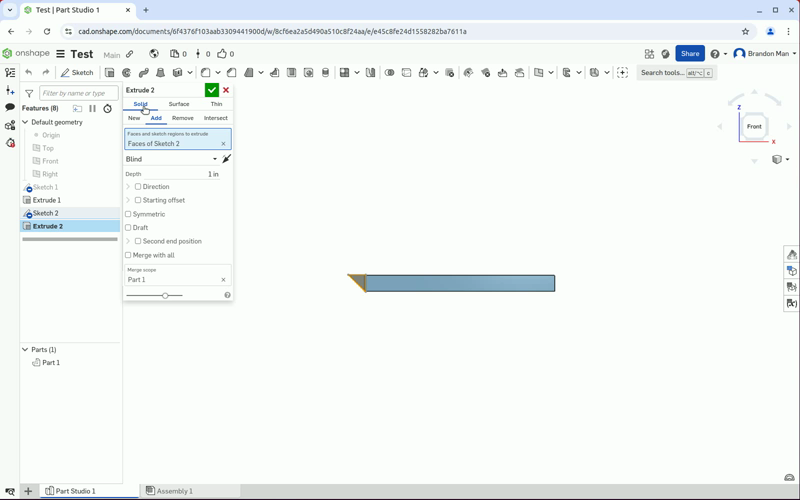
click(143, 106)
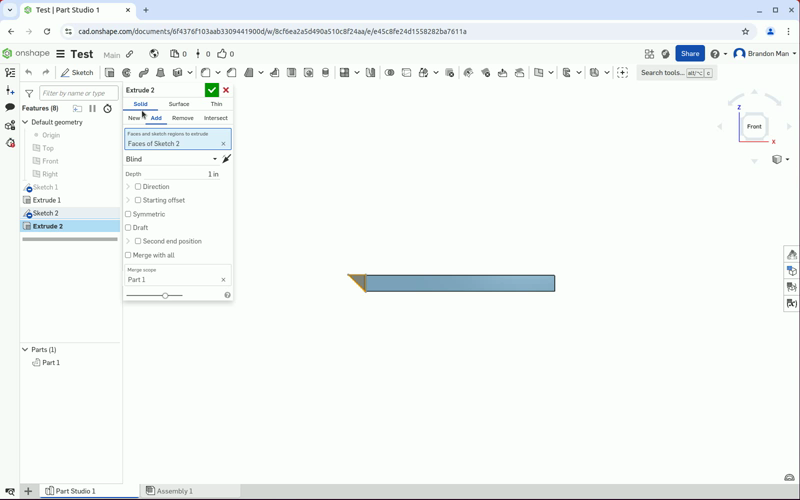
mouse_move(137, 120)
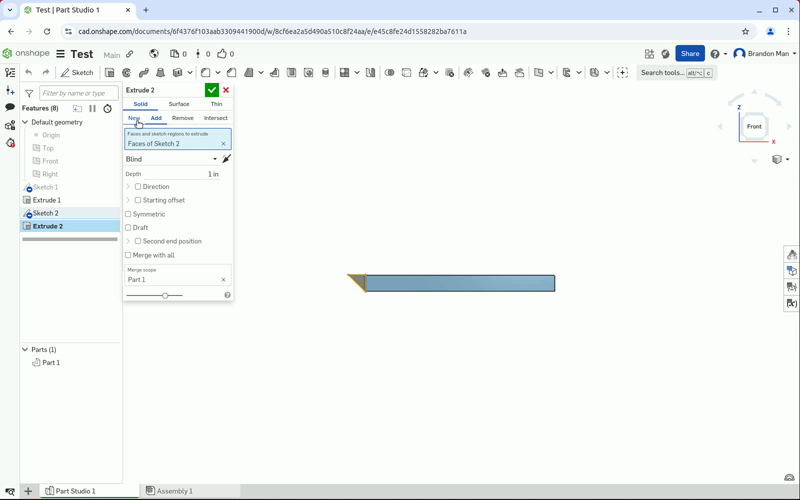
click(137, 120)
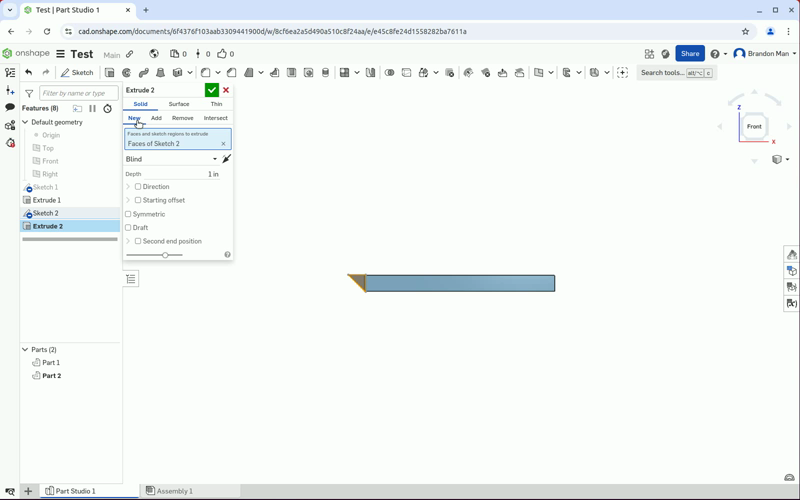
key(tab, 4)
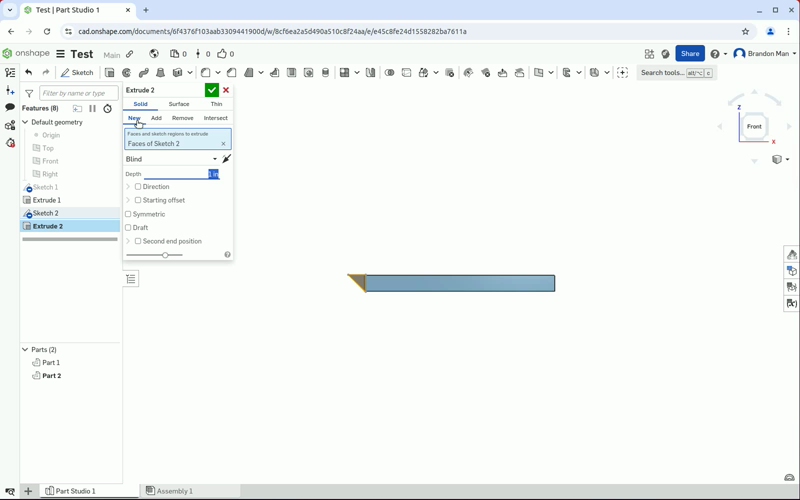
text(0.481)
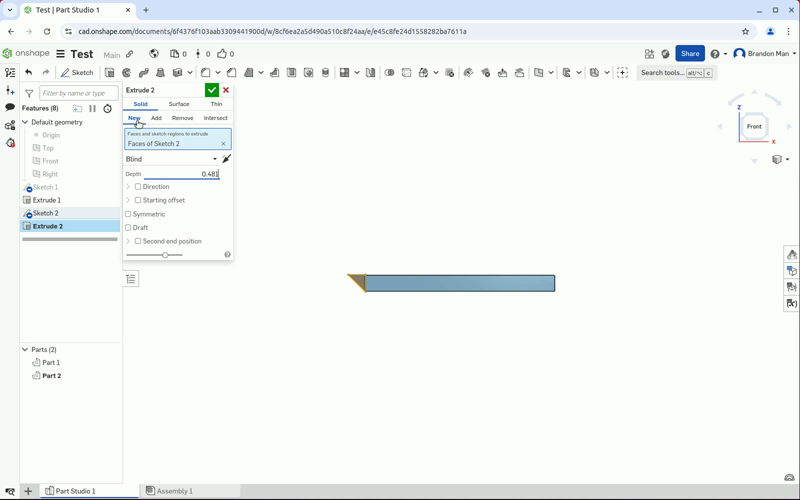
key(enter)
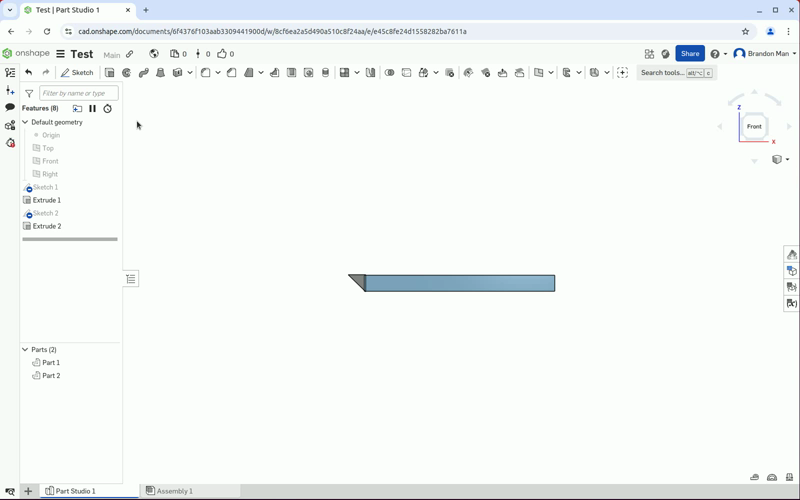
key(shift+h)
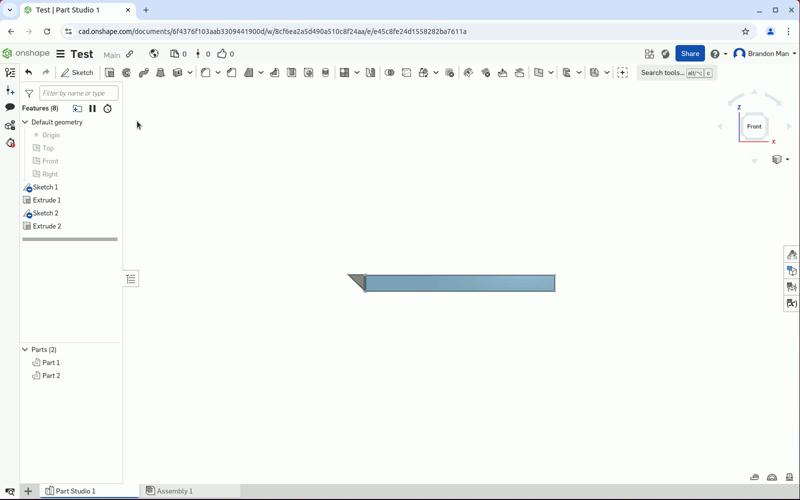
key(shift+h)
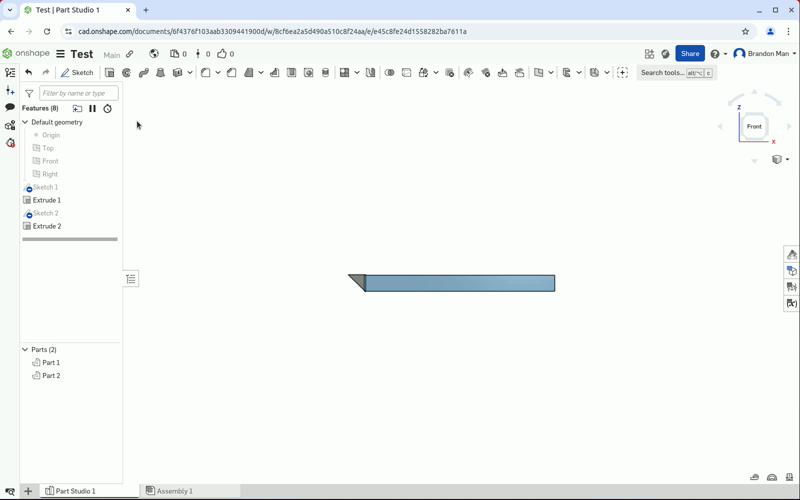
mouse_move(73, 189)
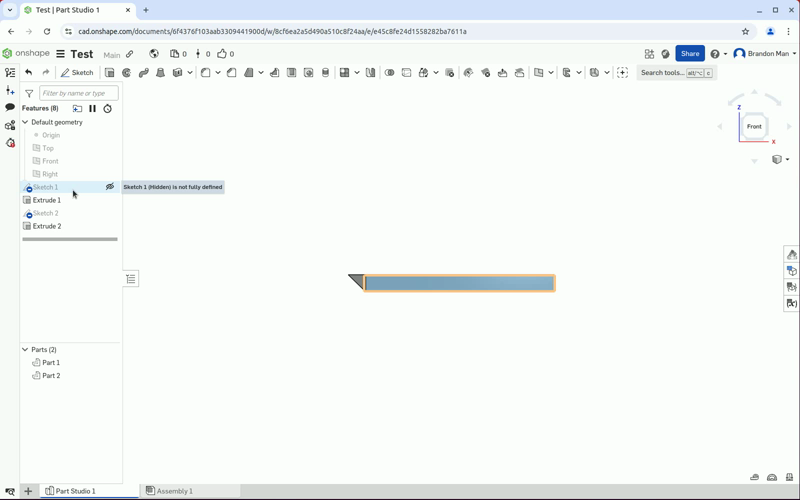
click(73, 189)
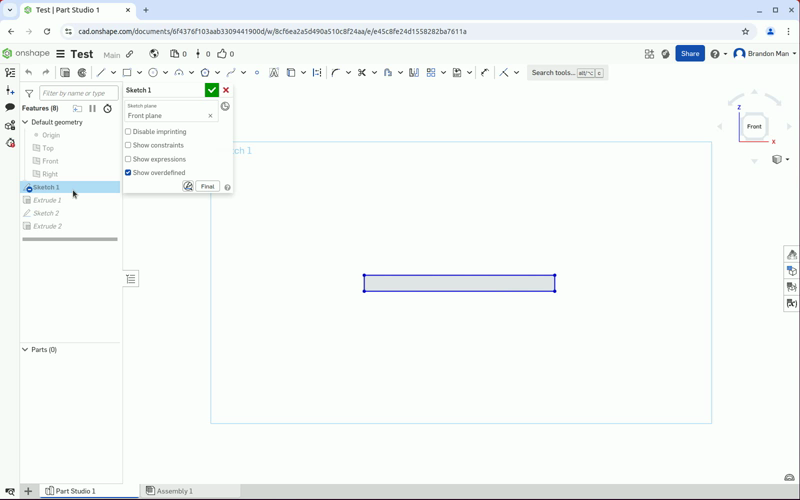
mouse_move(229, 92)
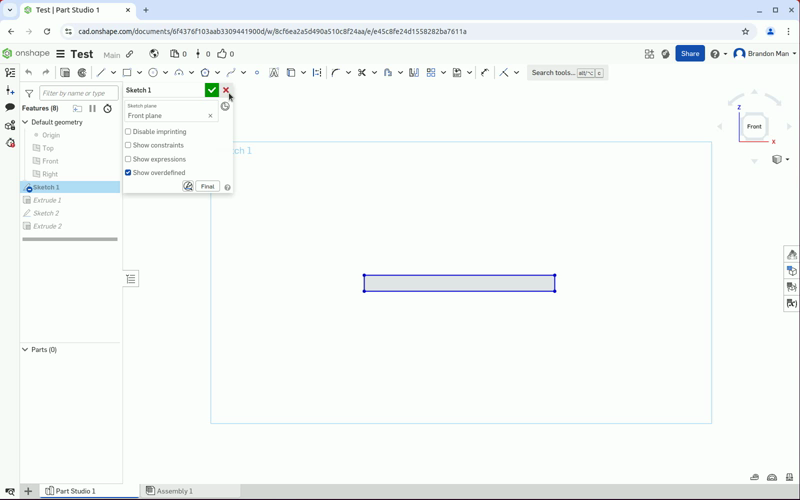
click(229, 92)
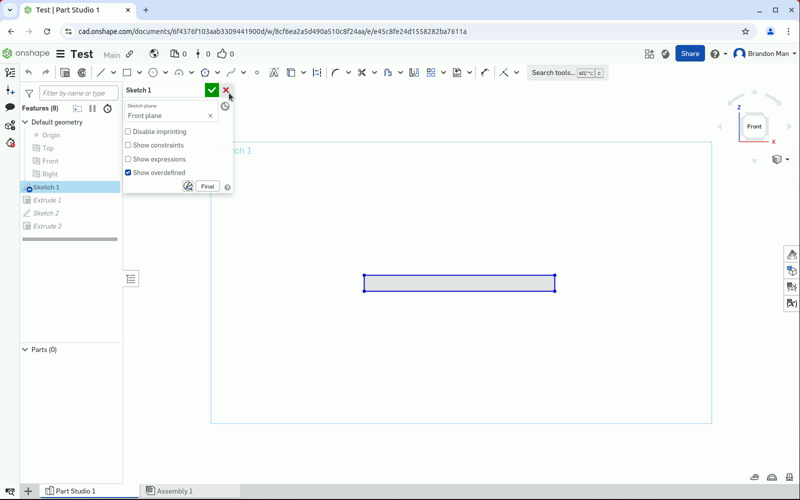
key(shift+s)
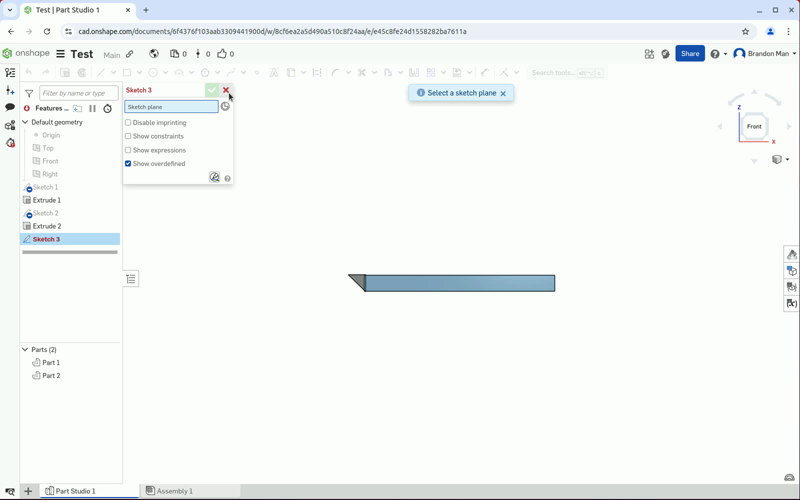
mouse_move(73, 163)
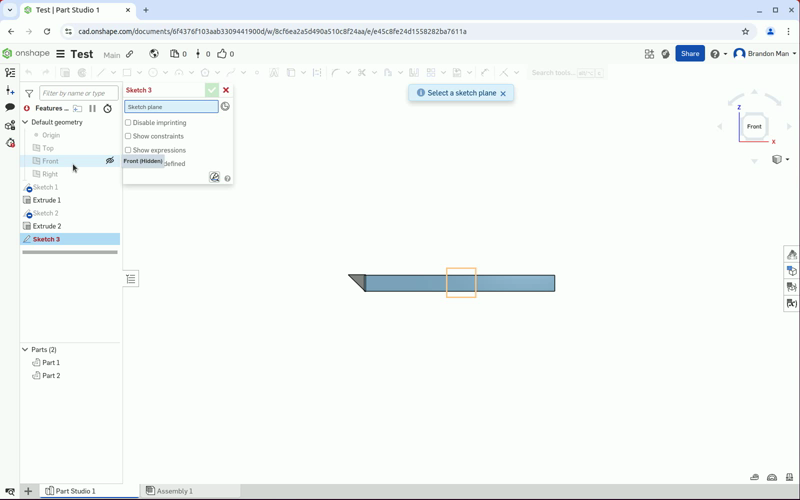
click(73, 163)
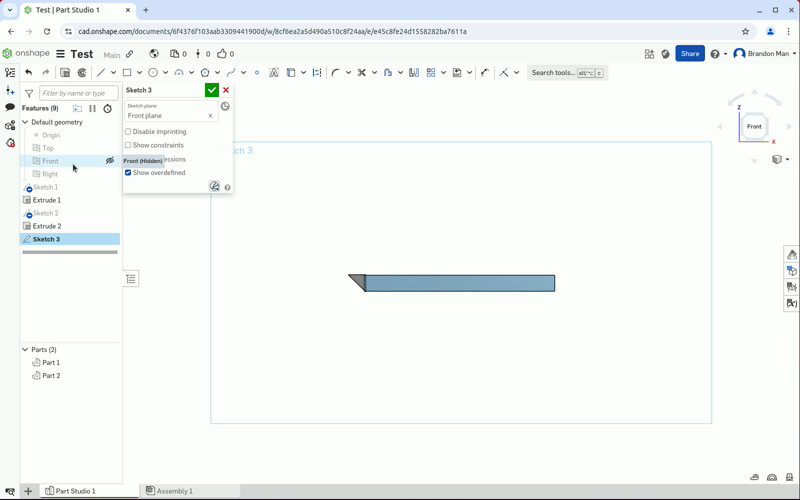
mouse_move(73, 352)
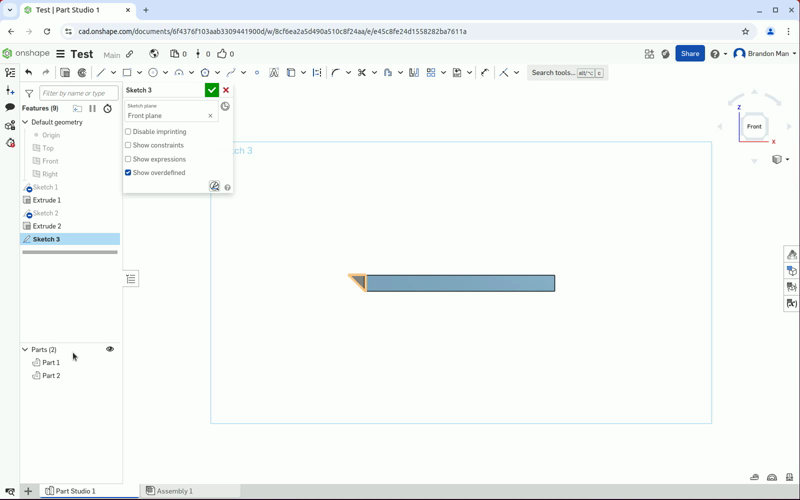
key(y)
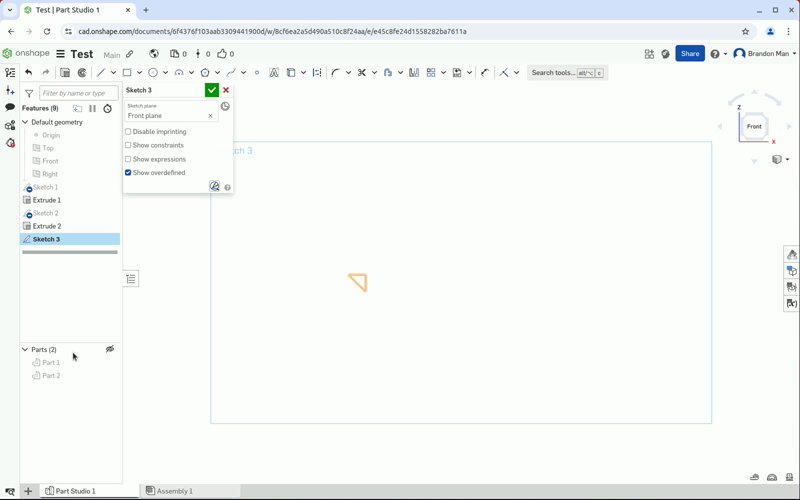
key(l)
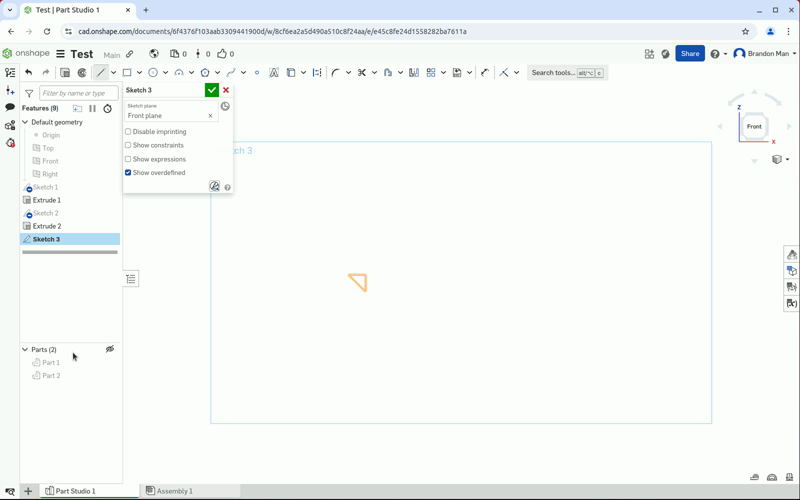
key_down(shift)
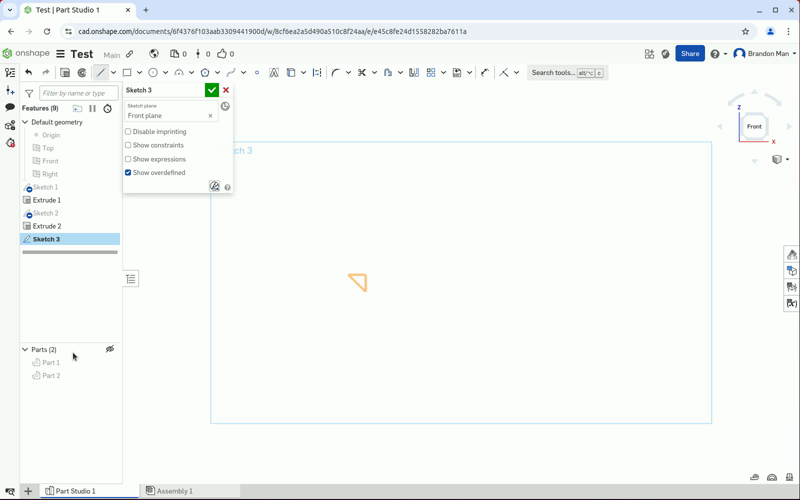
mouse_move(348, 274)
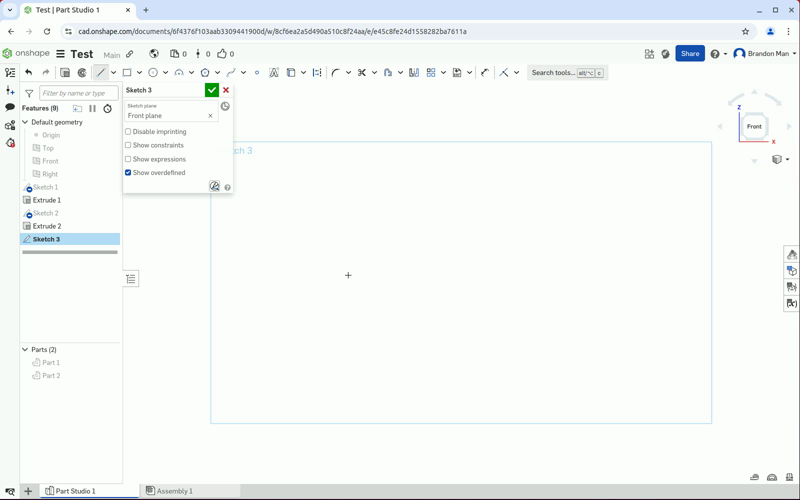
click(348, 274)
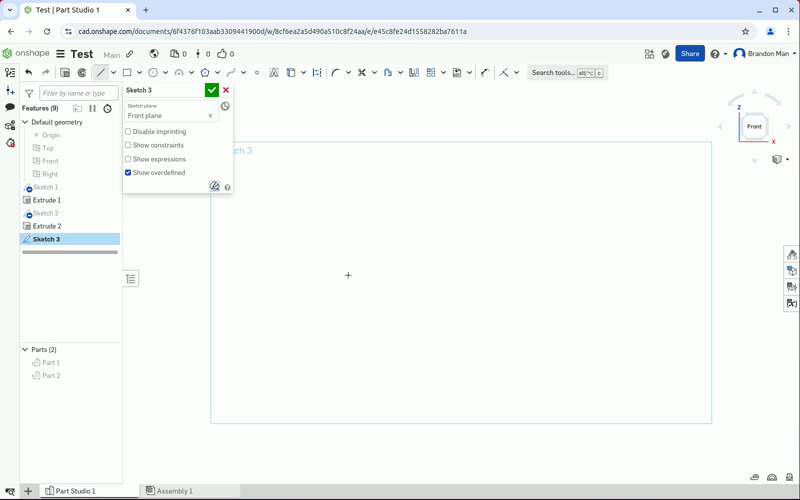
key_up(shift)
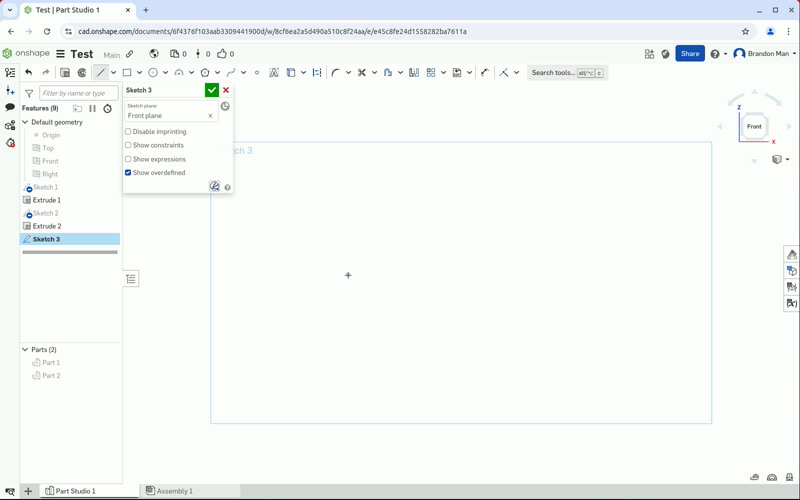
key_down(shift)
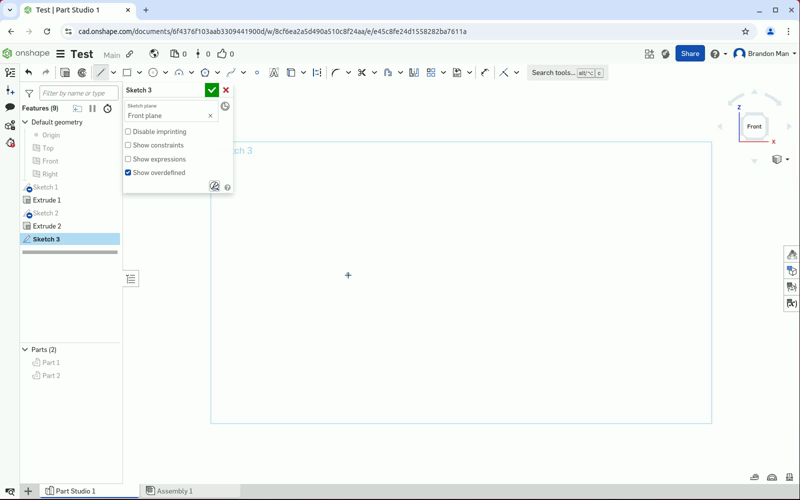
mouse_move(378, 274)
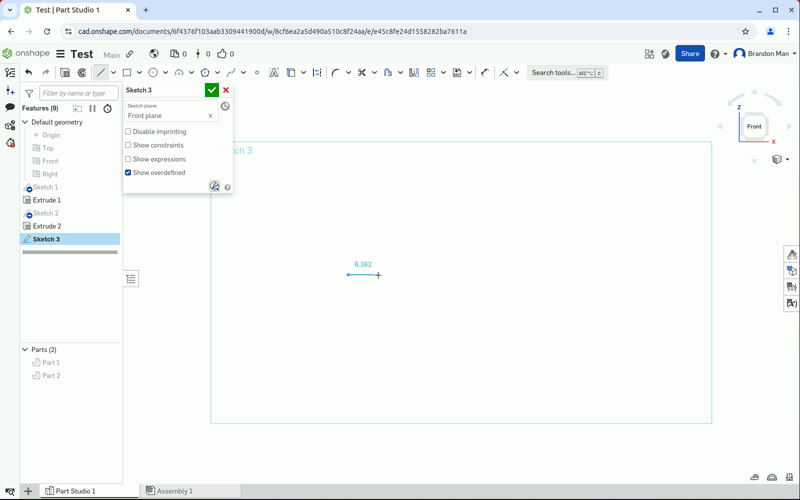
mouse_move(364, 274)
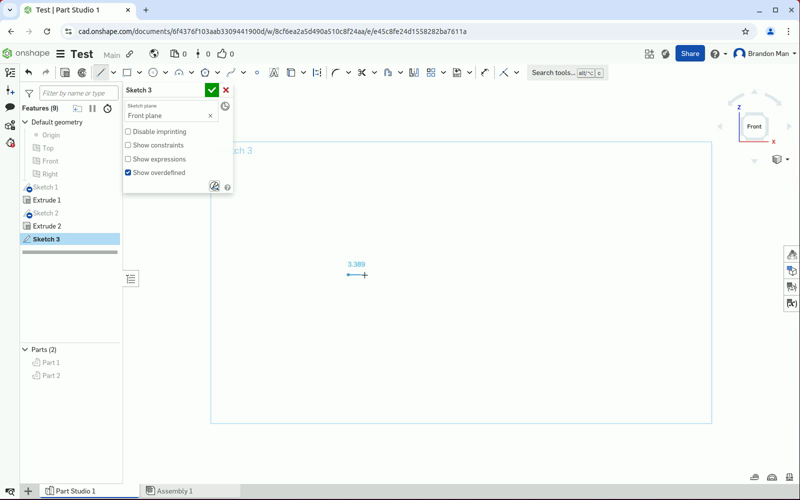
click(364, 274)
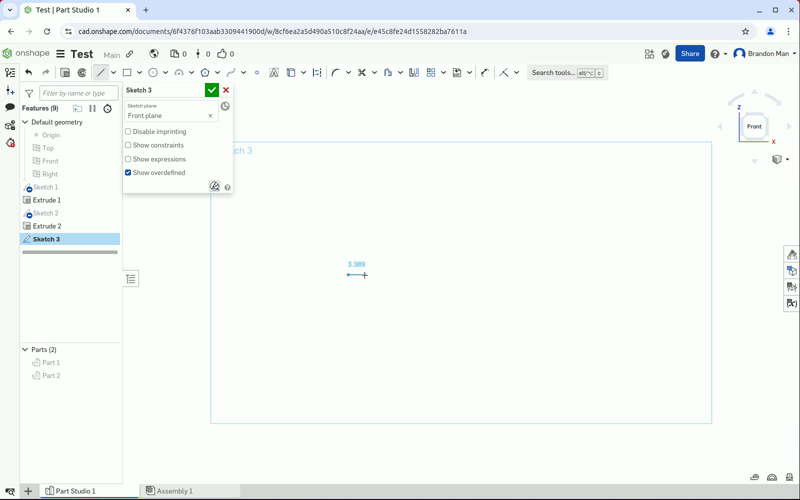
key_up(shift)
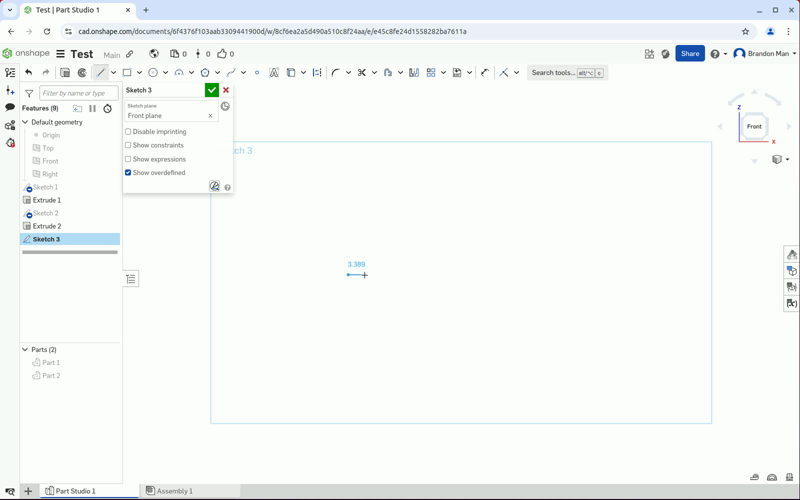
key_down(shift)
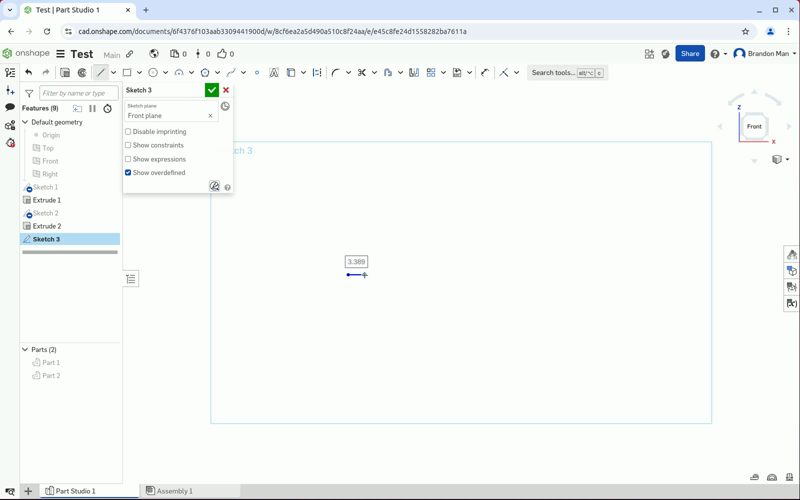
mouse_move(555, 274)
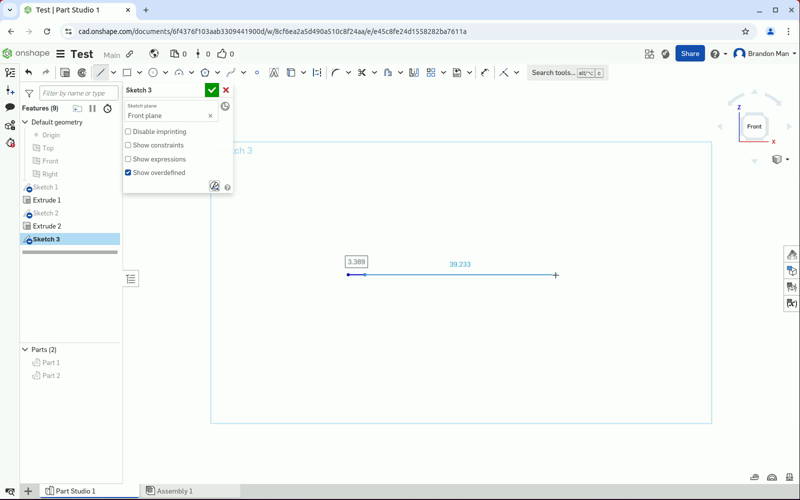
click(555, 274)
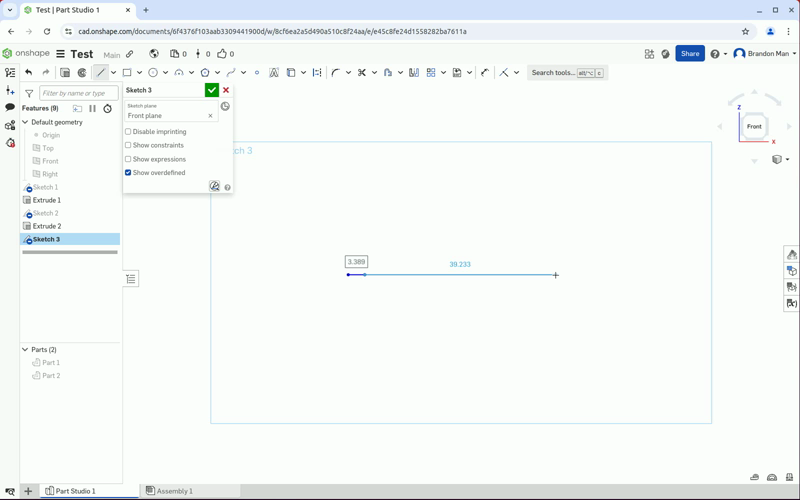
key_up(shift)
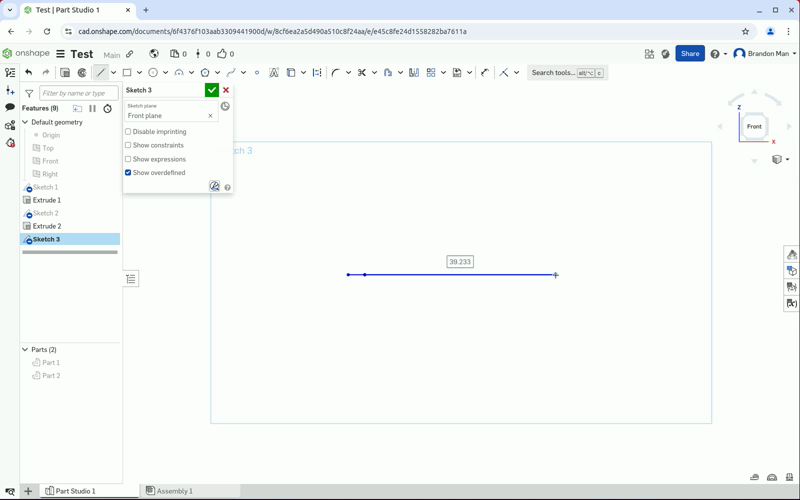
key_down(shift)
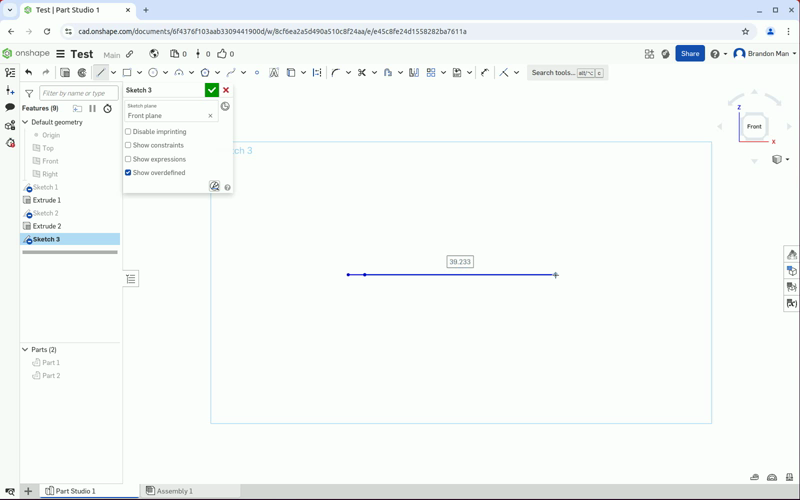
mouse_move(585, 274)
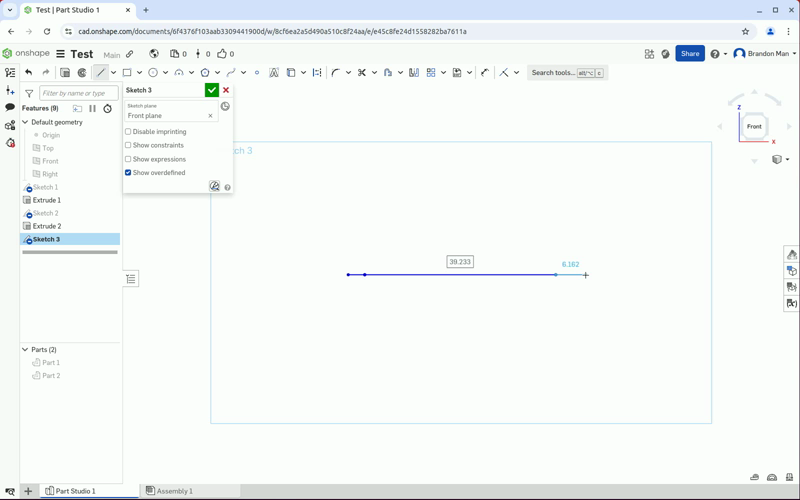
mouse_move(572, 274)
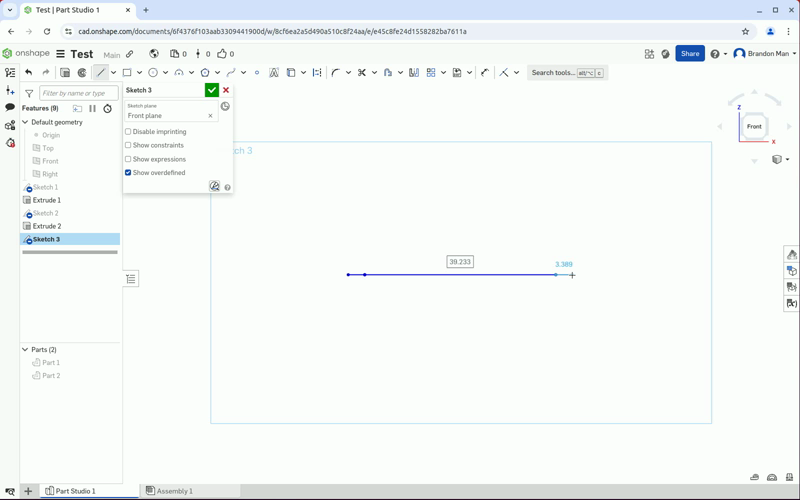
click(572, 274)
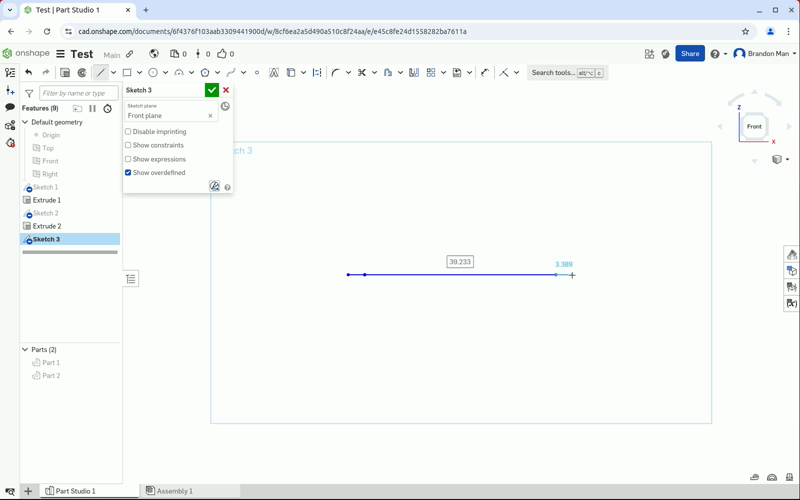
key_up(shift)
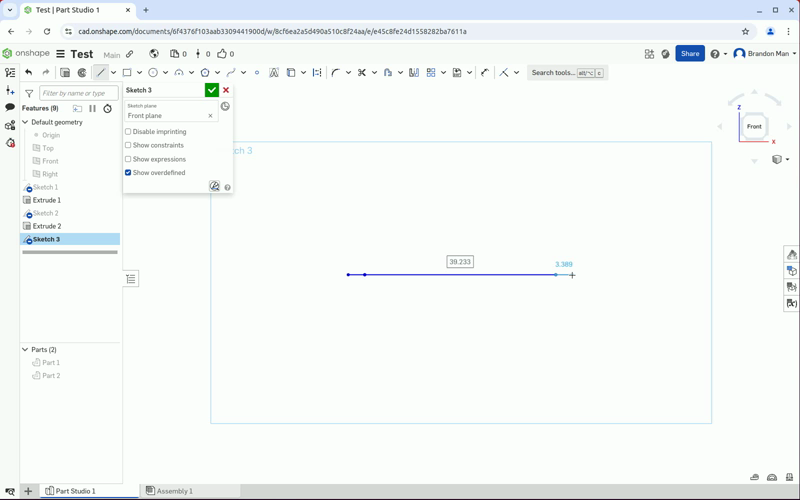
key_down(shift)
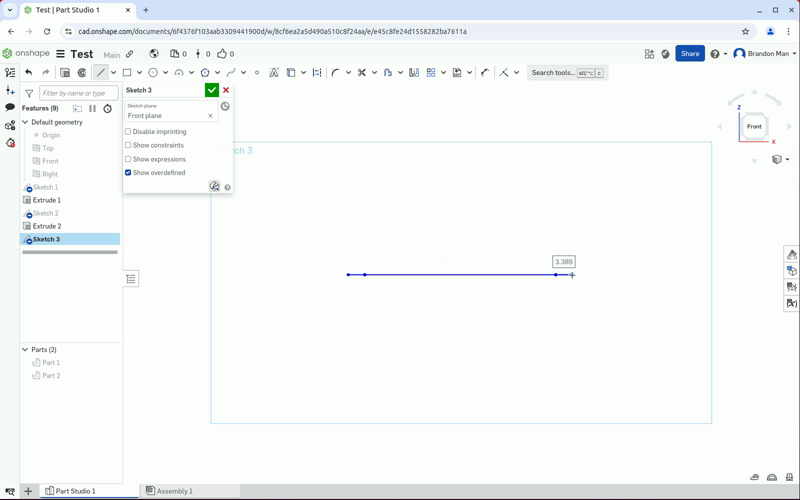
mouse_move(589, 274)
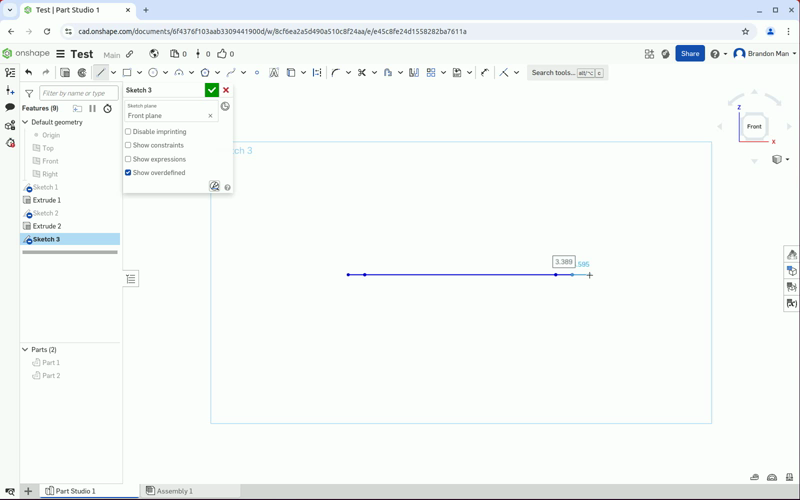
mouse_move(572, 265)
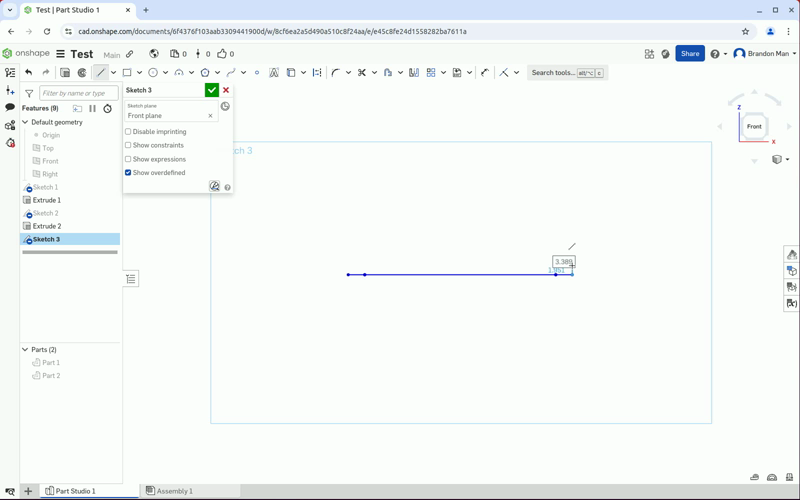
click(572, 265)
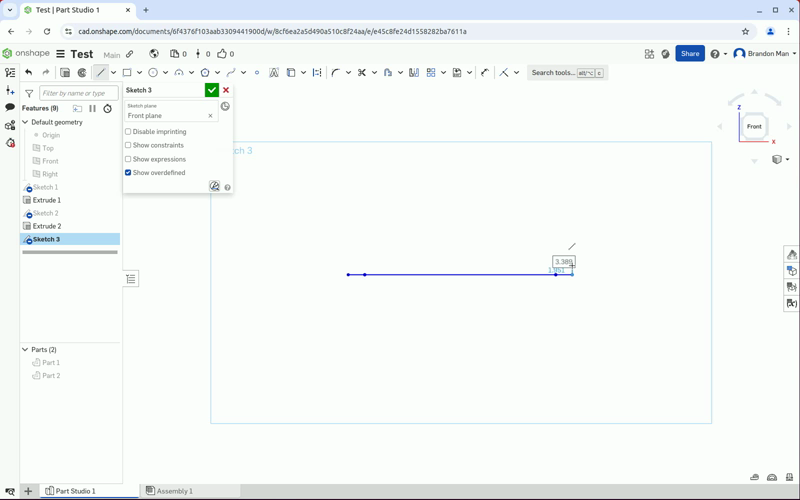
key_up(shift)
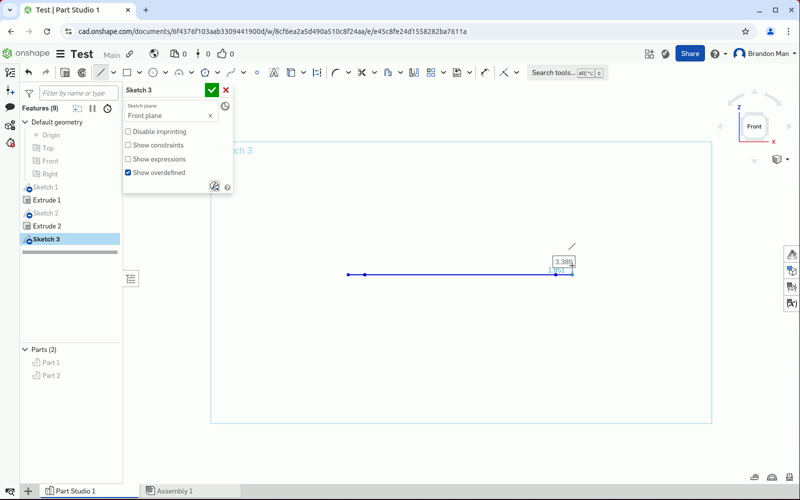
key_down(shift)
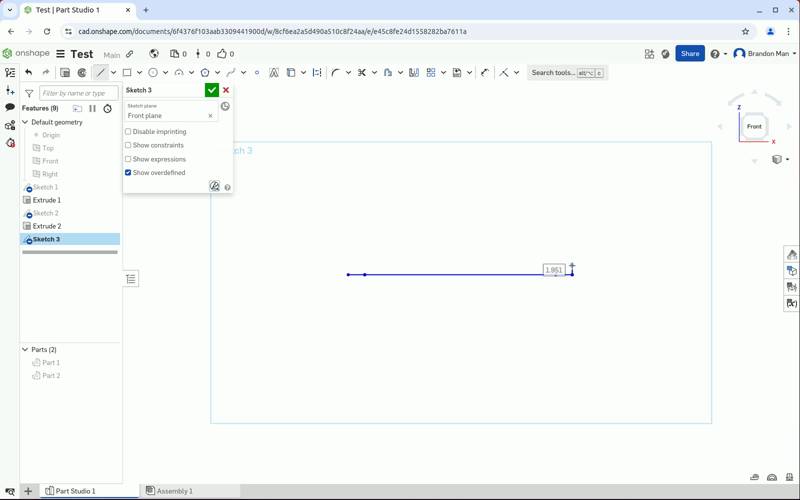
mouse_move(348, 265)
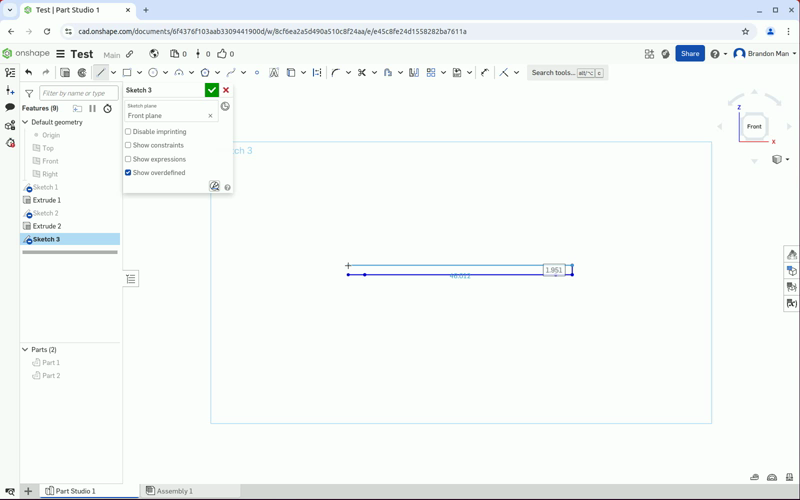
click(348, 265)
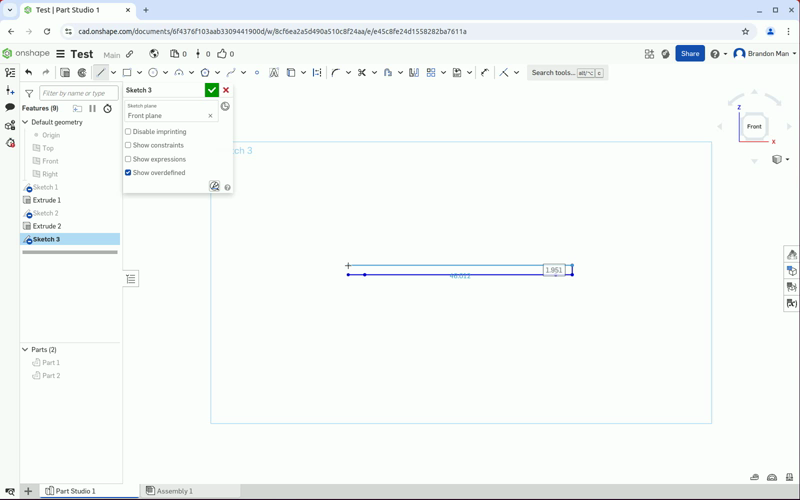
key_up(shift)
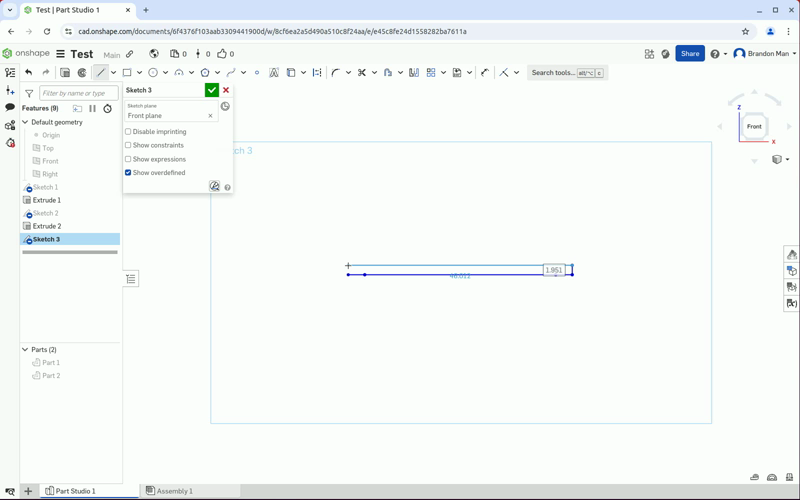
mouse_move(378, 265)
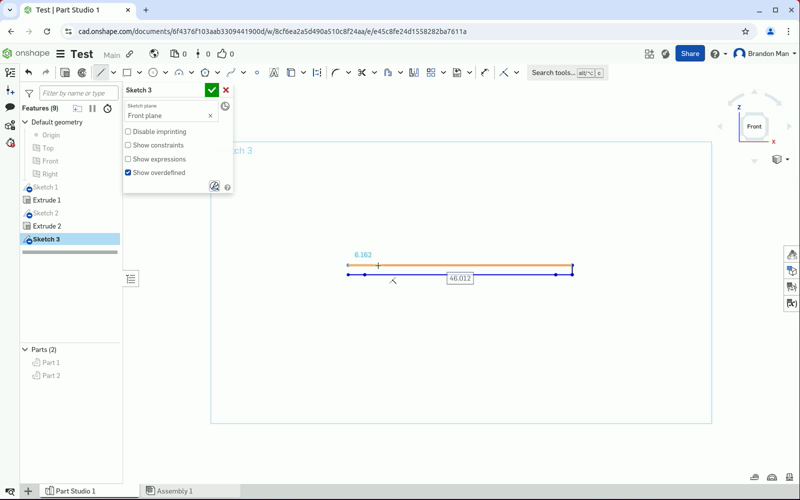
key_down(shift)
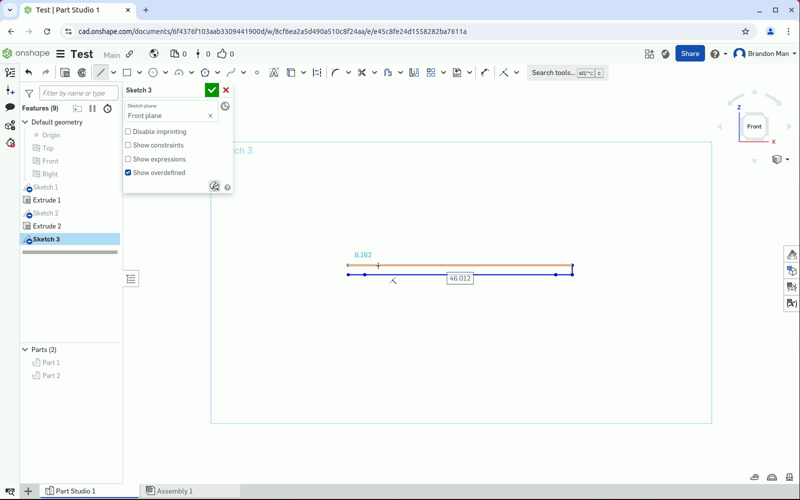
mouse_move(348, 274)
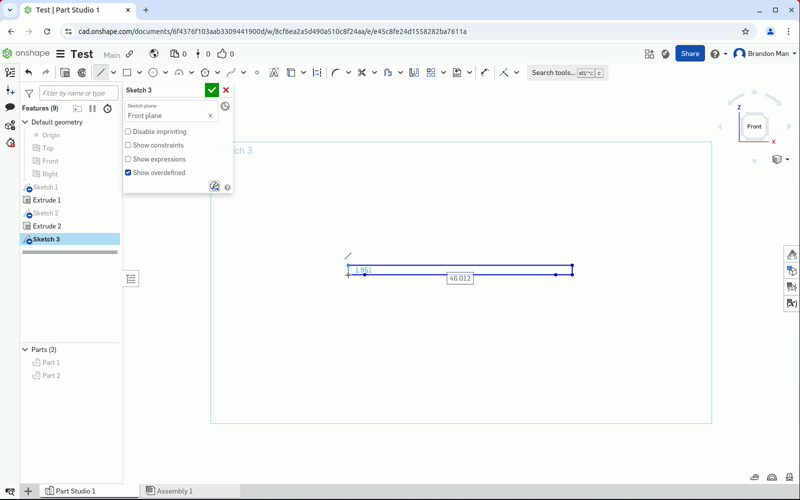
key_up(shift)
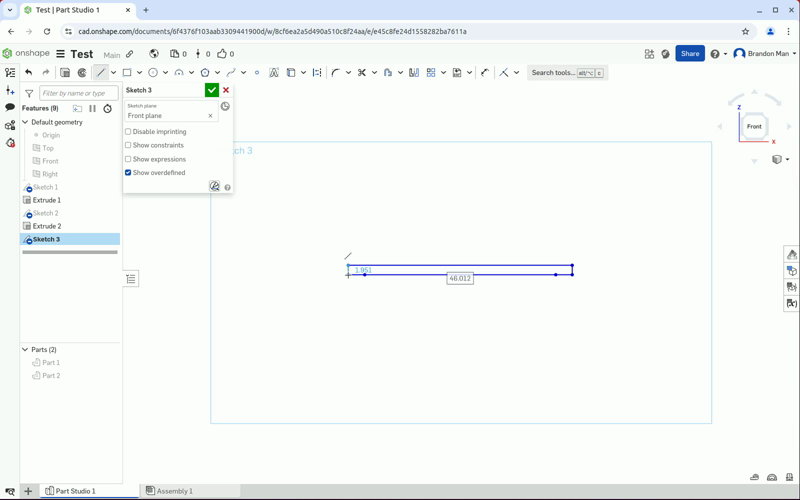
click(348, 274)
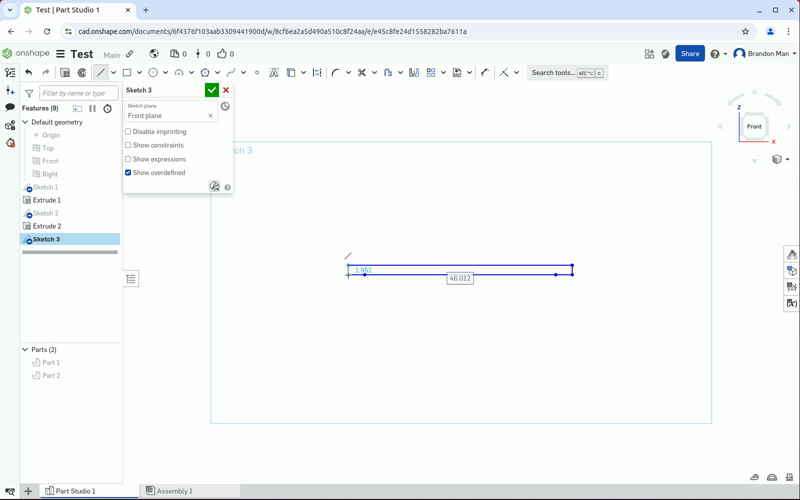
key(esc)
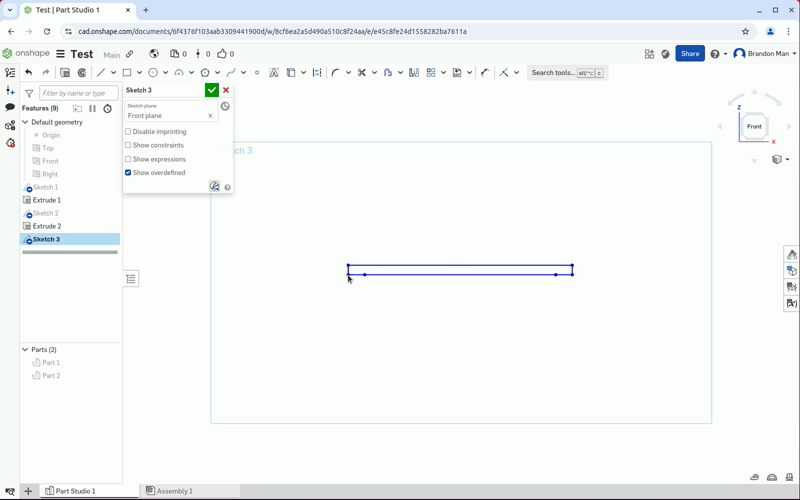
mouse_move(530, 272)
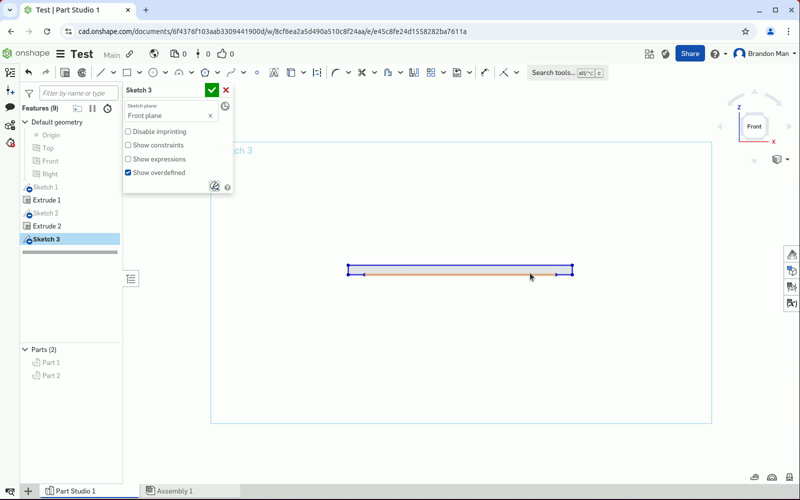
click(530, 272)
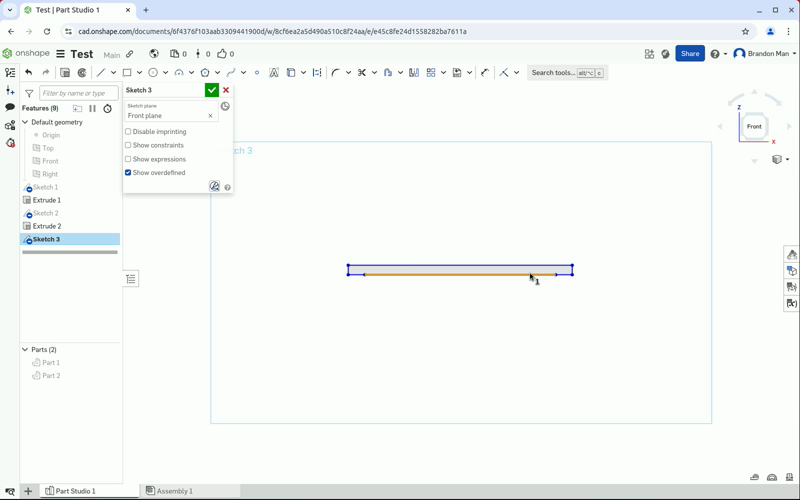
mouse_move(73, 352)
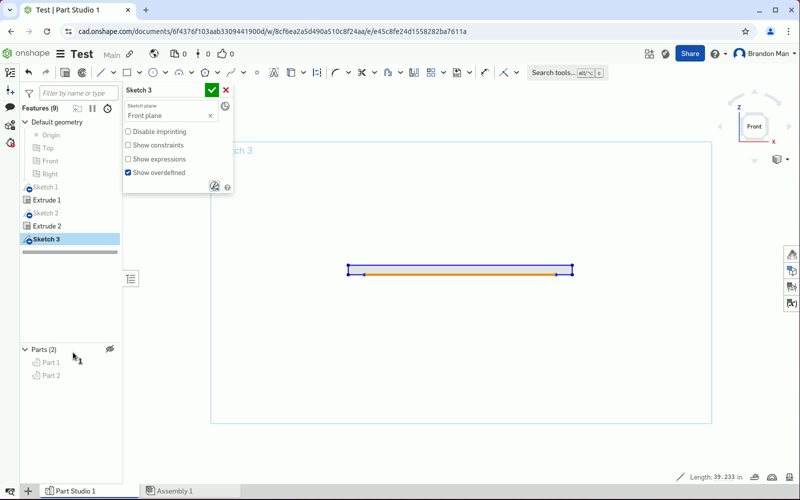
key(shift+y)
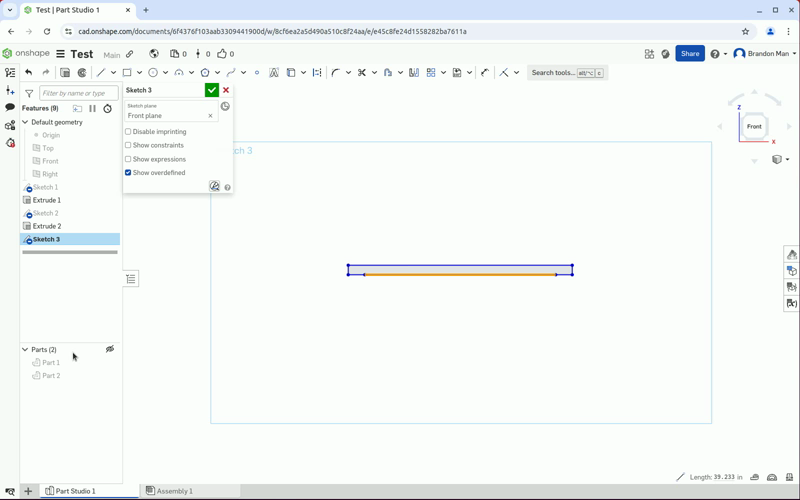
key(shift+e)
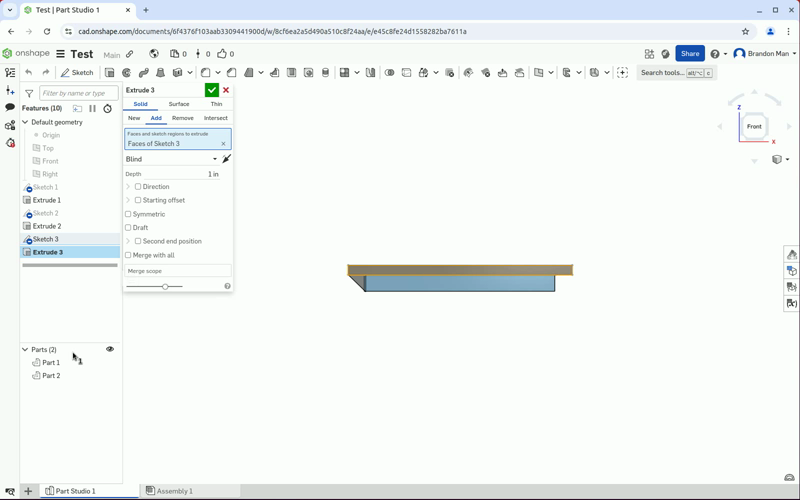
mouse_move(143, 106)
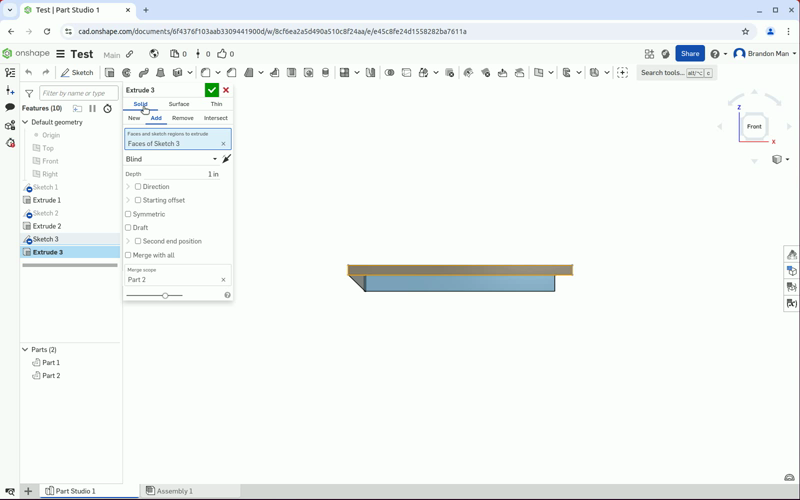
click(143, 106)
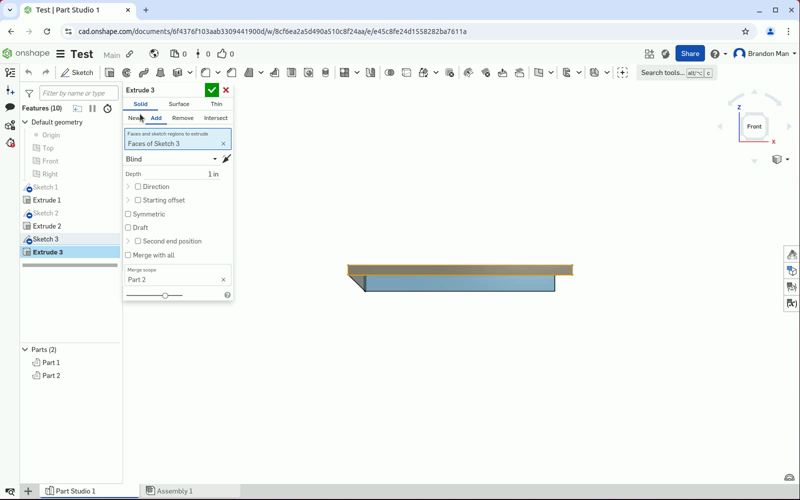
mouse_move(137, 120)
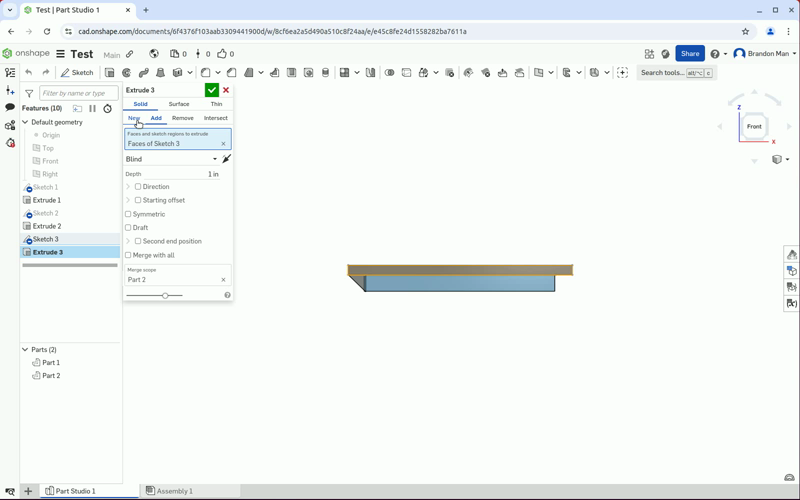
click(137, 120)
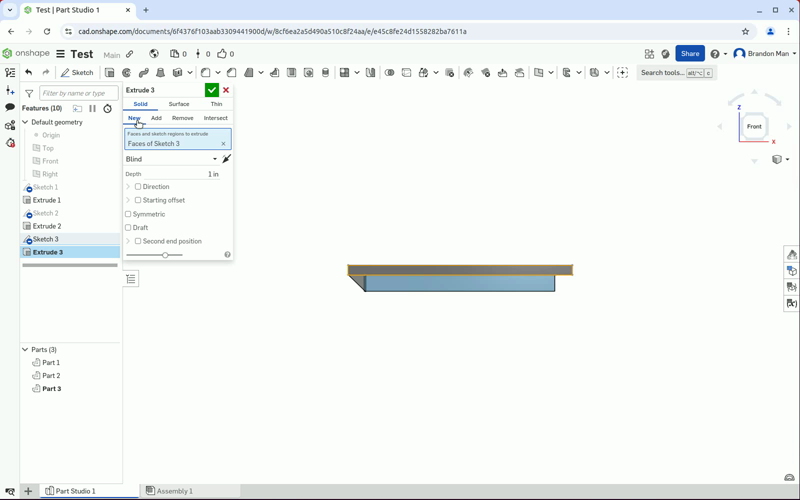
key(tab, 4)
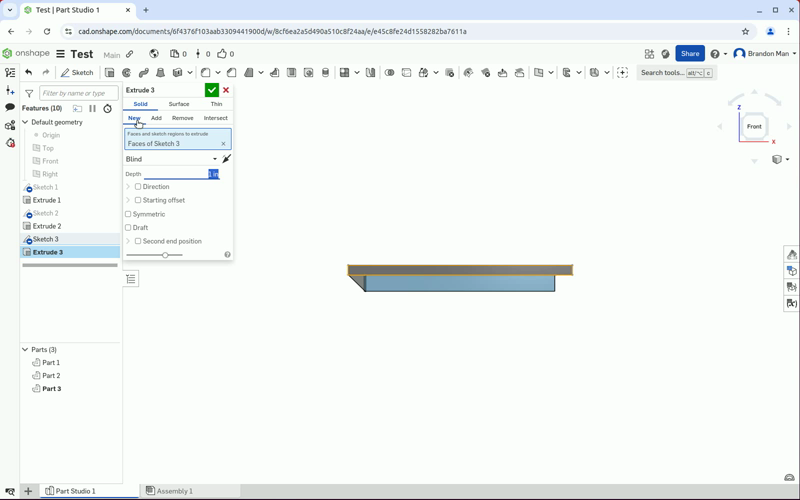
text(0.481)
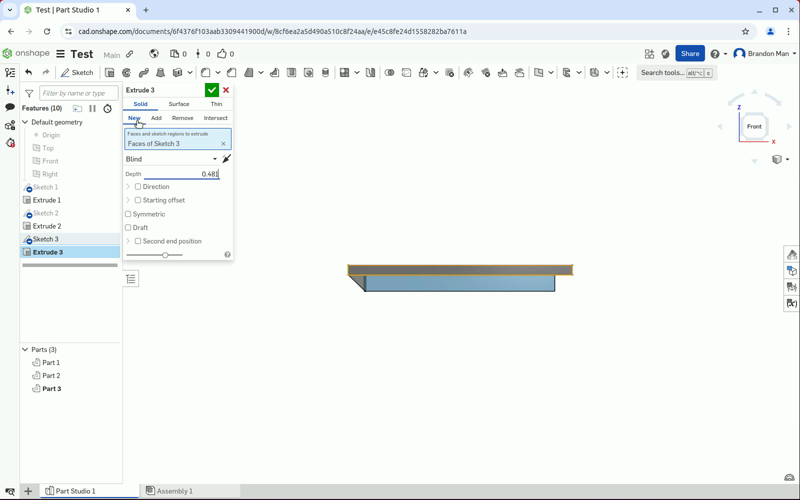
key(enter)
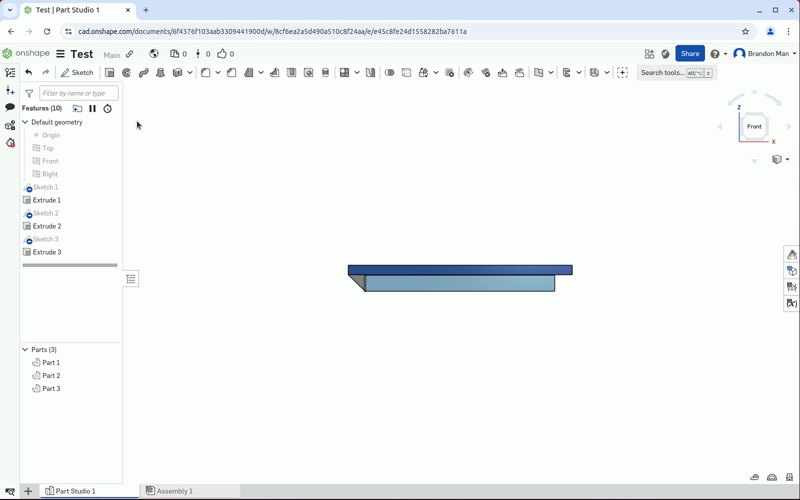
key(shift+h)
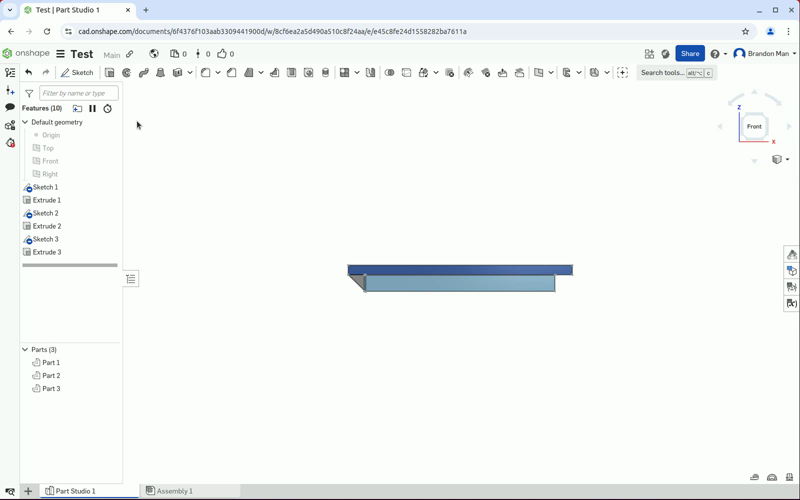
key(shift+h)
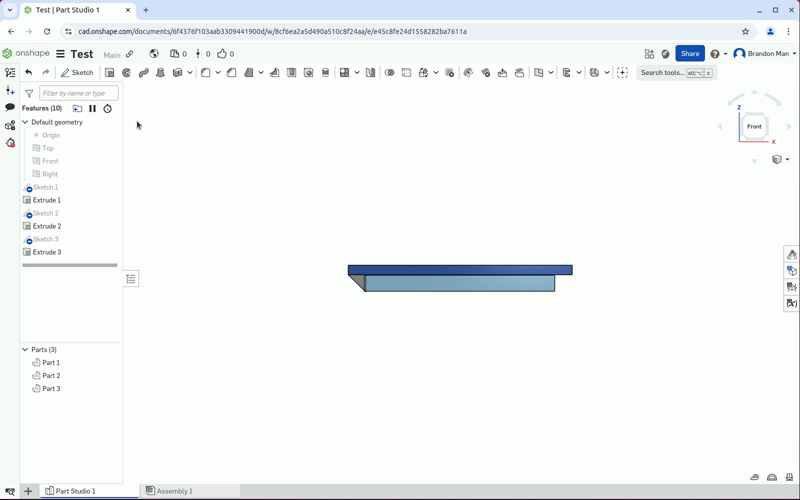
mouse_move(73, 189)
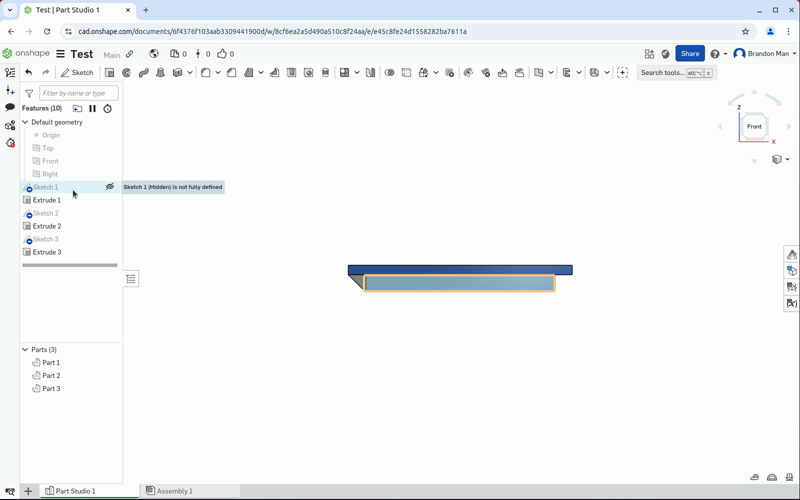
click(73, 189)
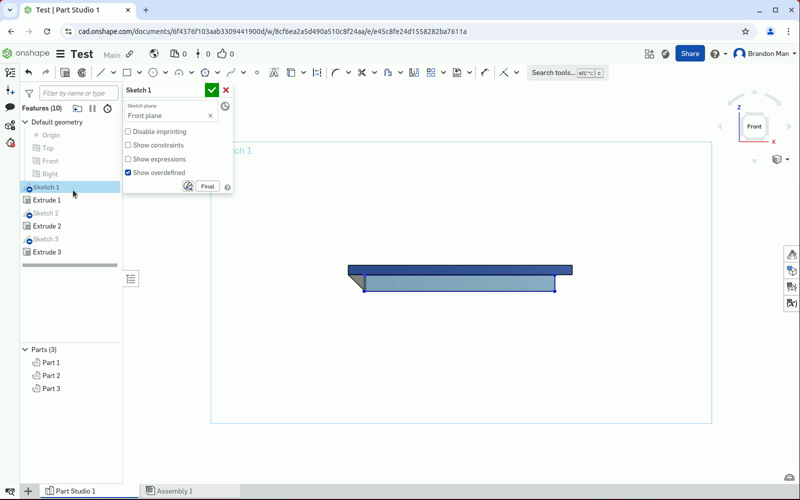
mouse_move(229, 92)
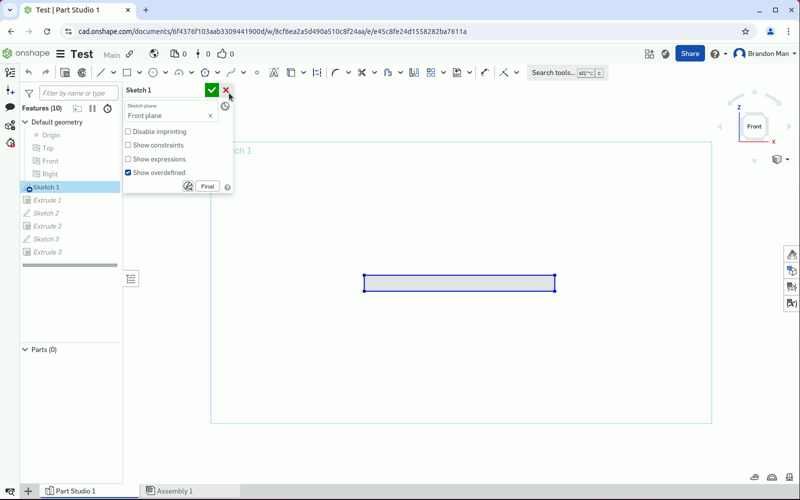
click(229, 92)
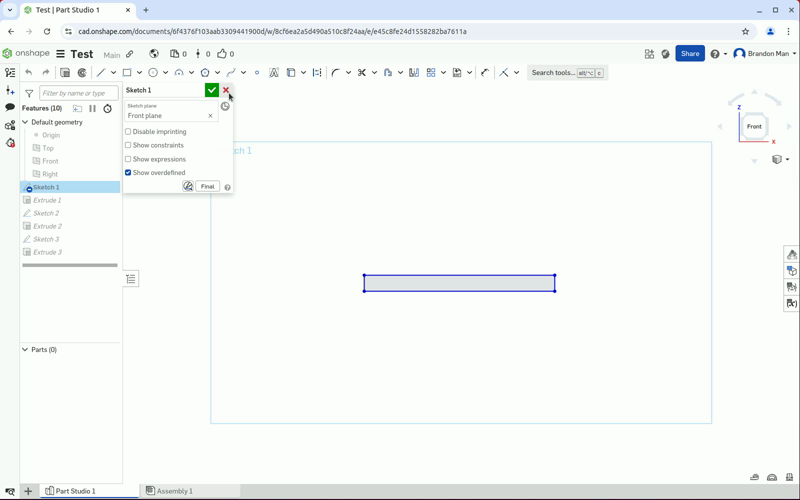
key(shift+s)
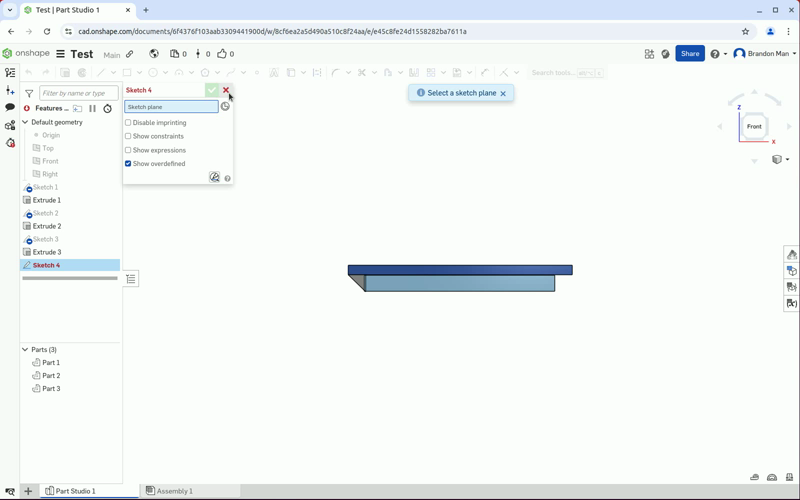
mouse_move(73, 163)
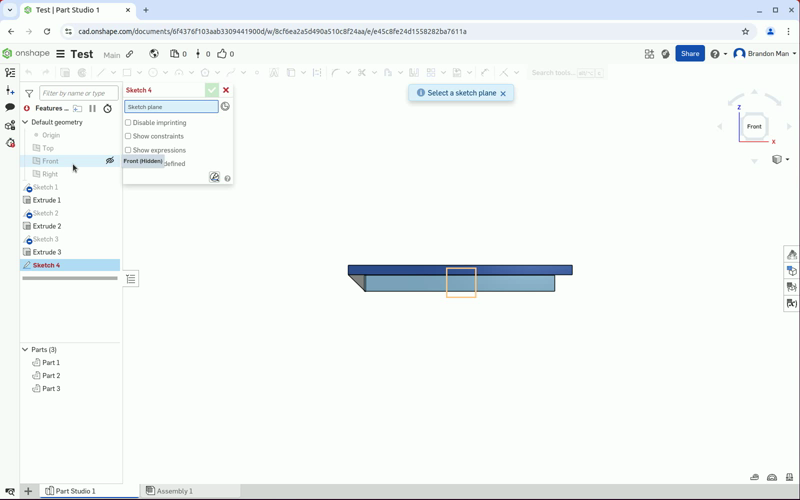
click(73, 163)
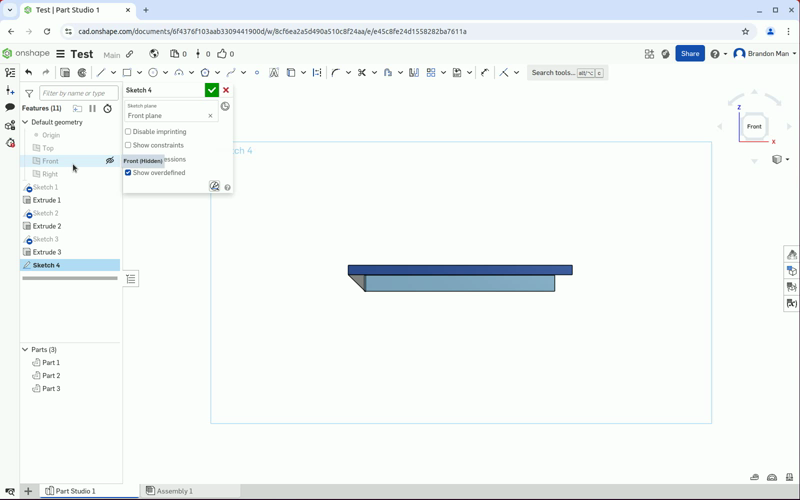
mouse_move(73, 352)
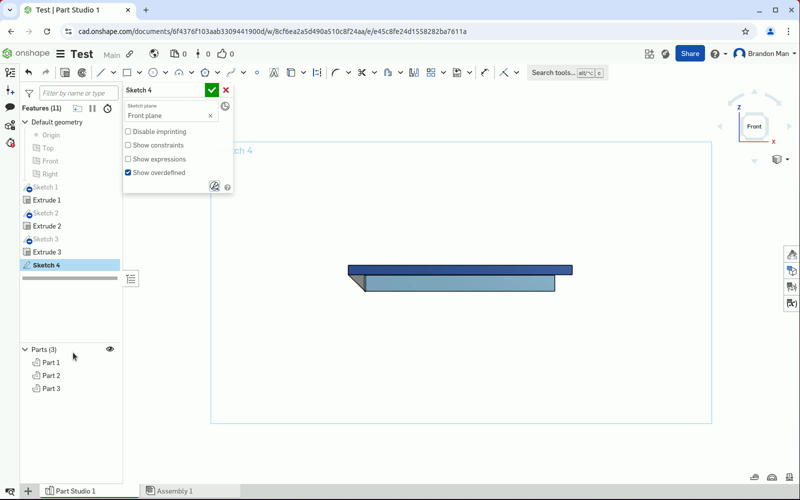
key(y)
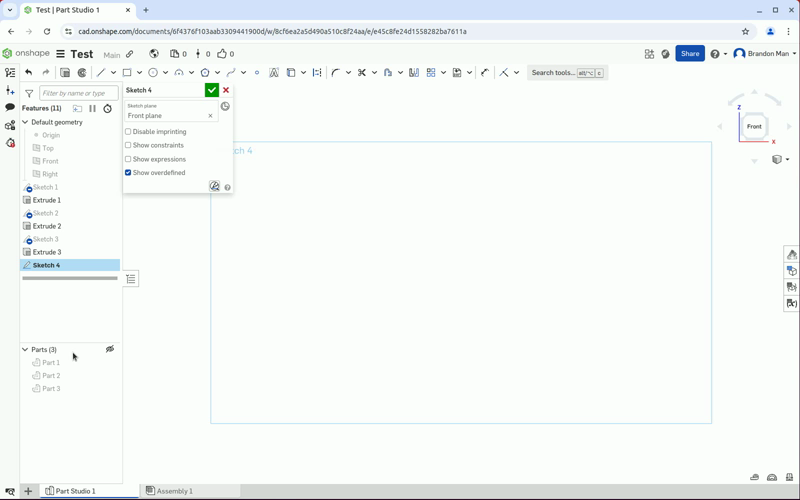
key(l)
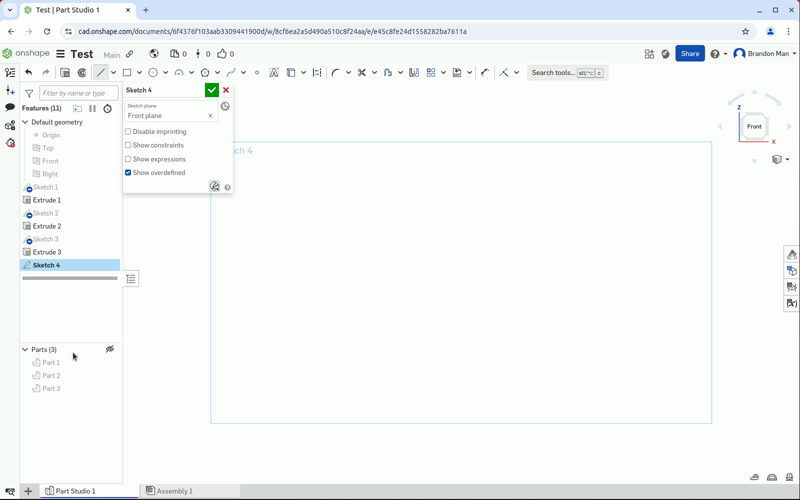
key_down(shift)
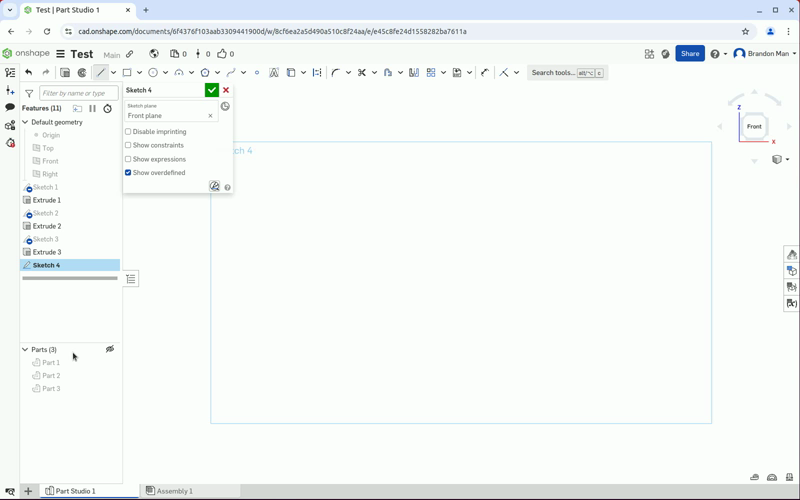
mouse_move(556, 291)
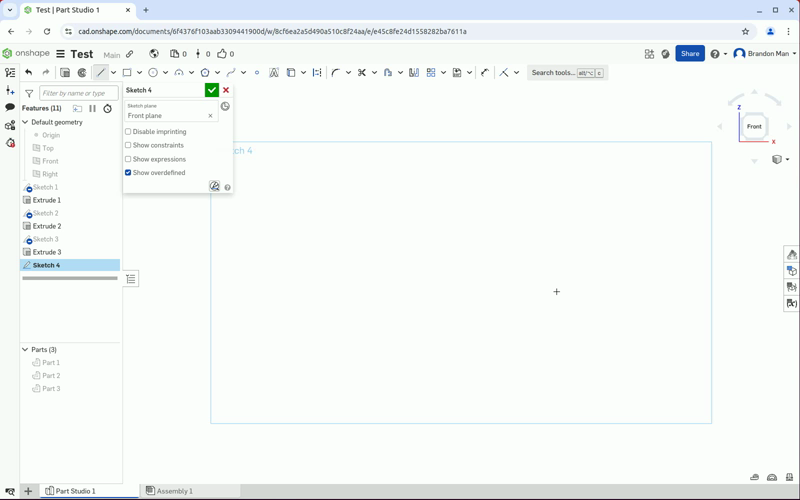
click(556, 291)
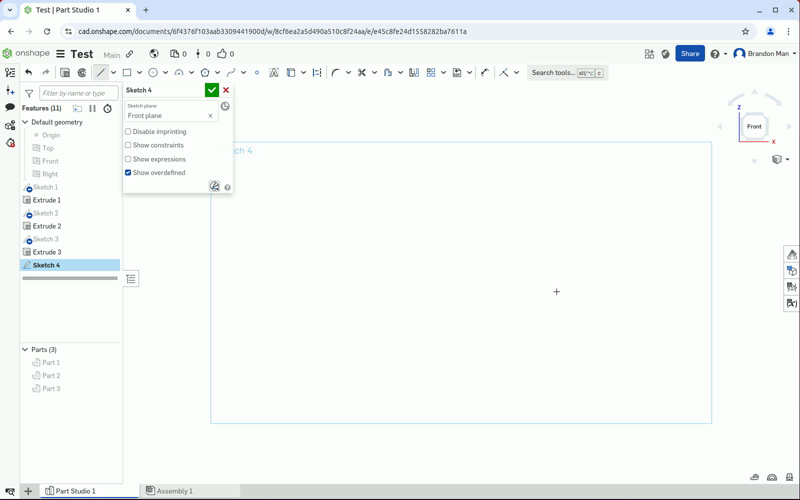
key_up(shift)
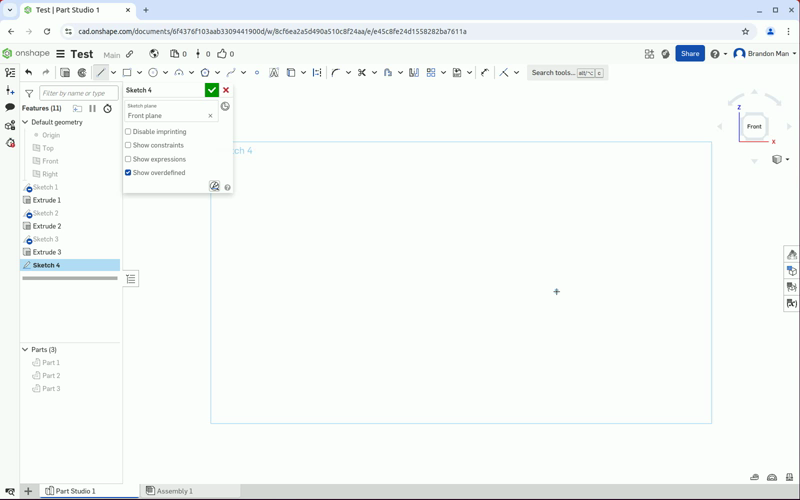
key_down(shift)
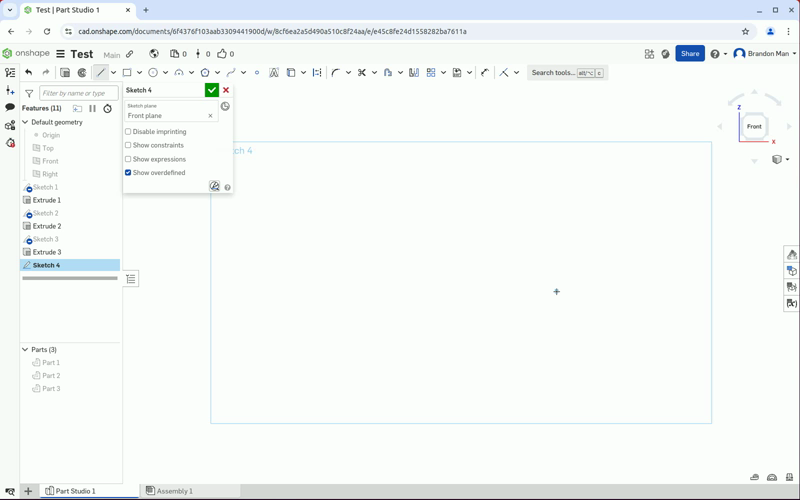
mouse_move(586, 291)
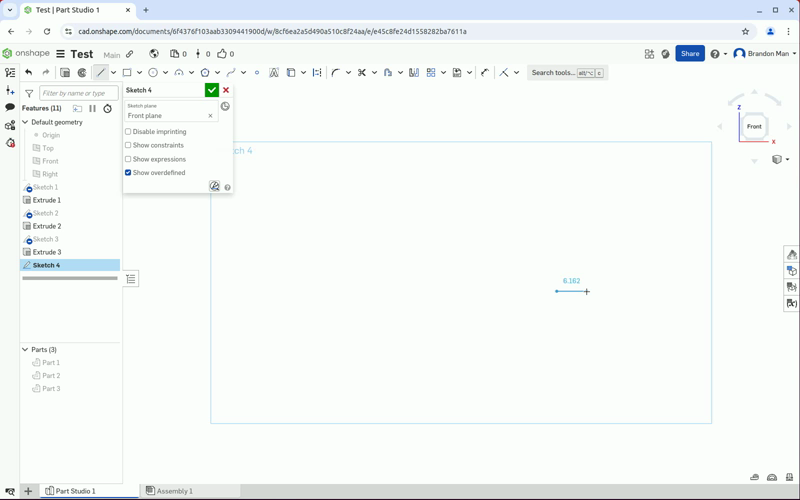
mouse_move(574, 273)
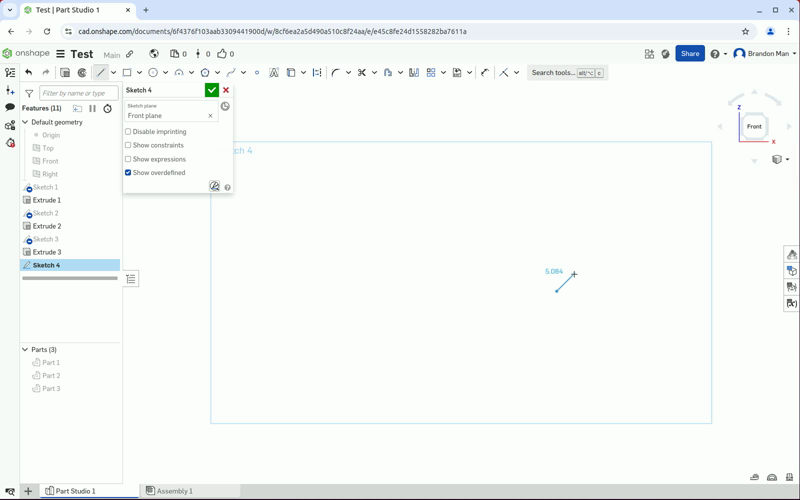
click(574, 273)
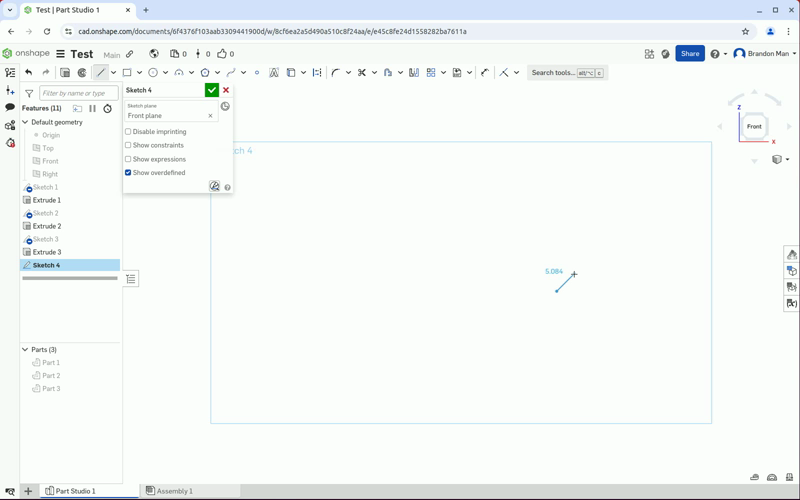
key_up(shift)
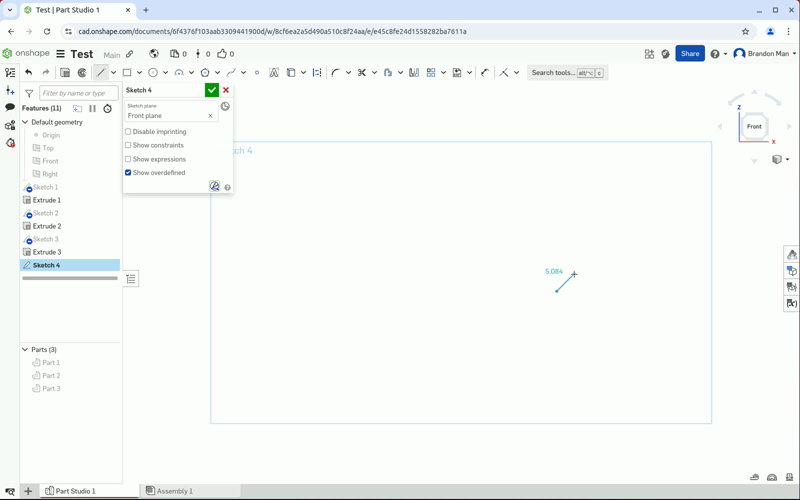
key_down(shift)
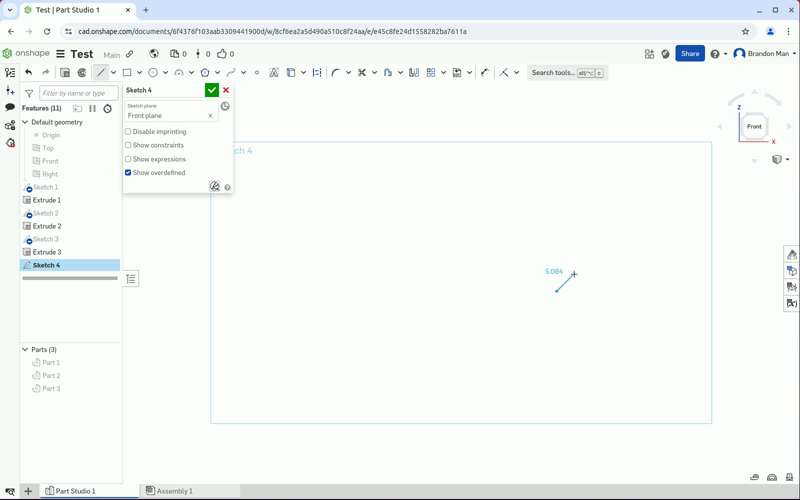
mouse_move(589, 273)
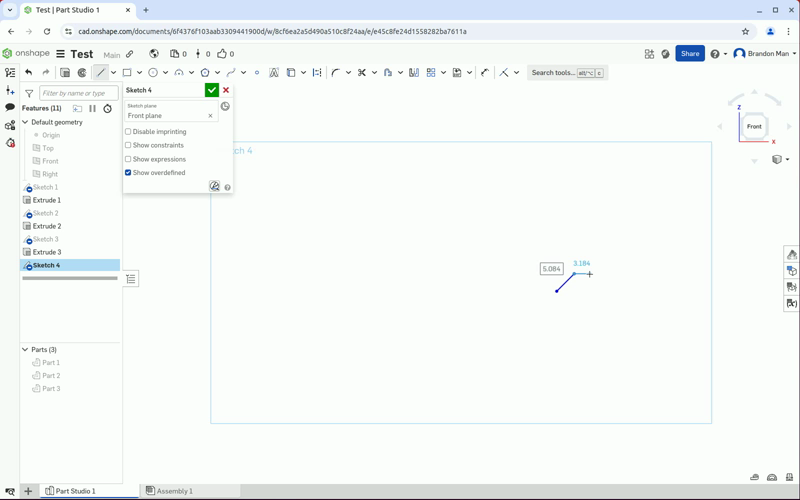
mouse_move(556, 273)
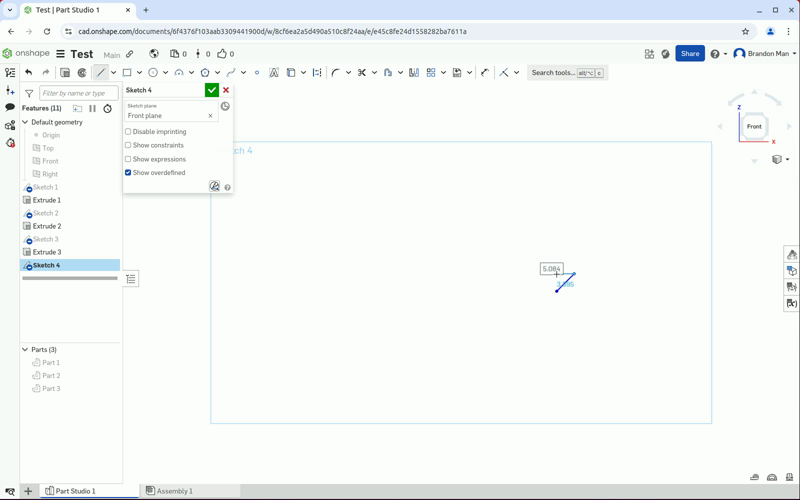
click(556, 273)
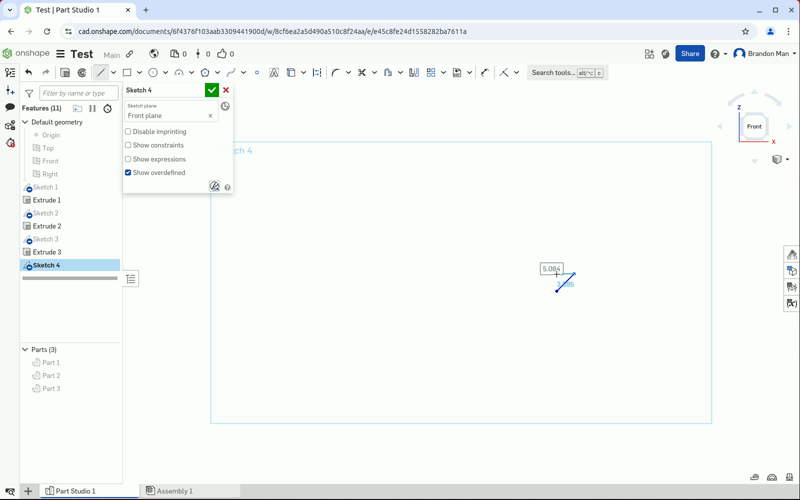
key_up(shift)
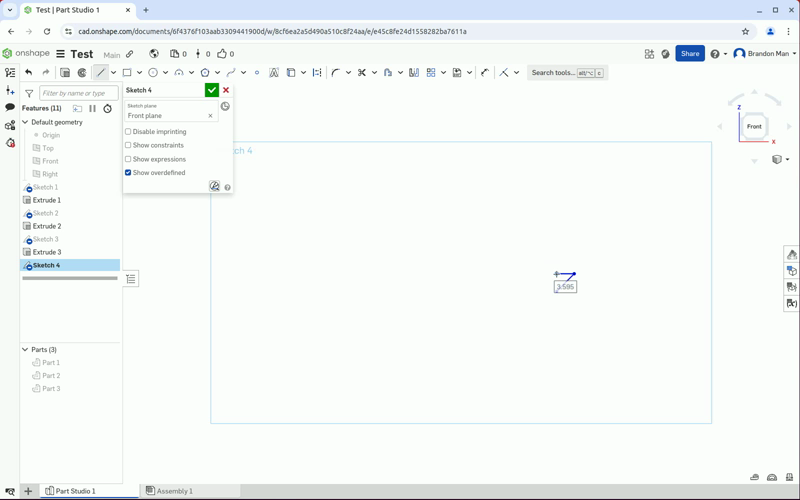
mouse_move(586, 273)
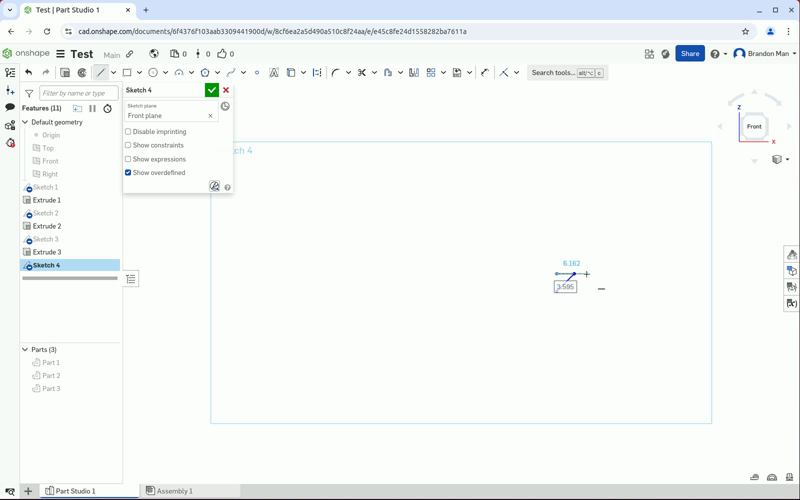
key_down(shift)
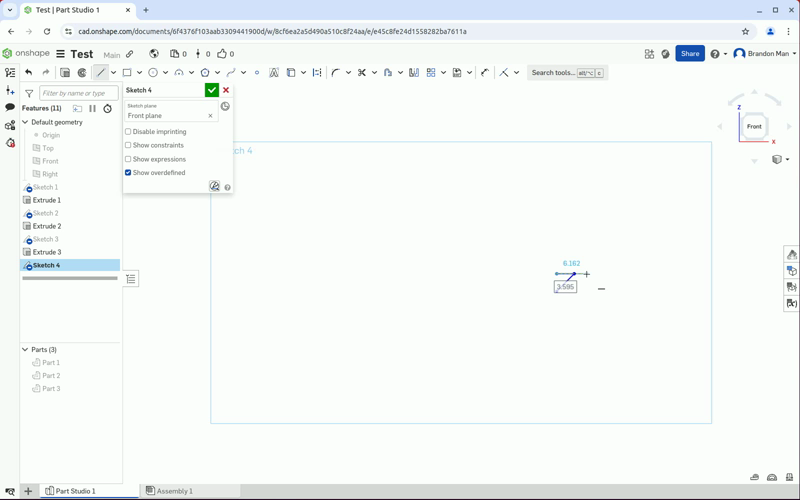
mouse_move(556, 291)
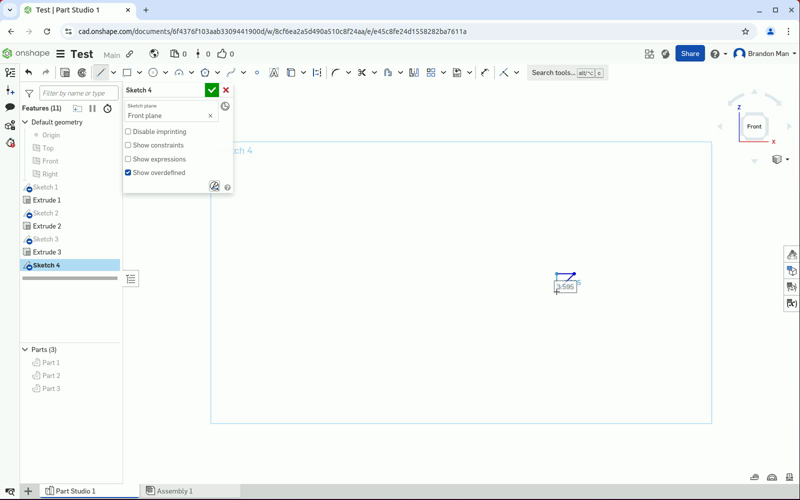
key_up(shift)
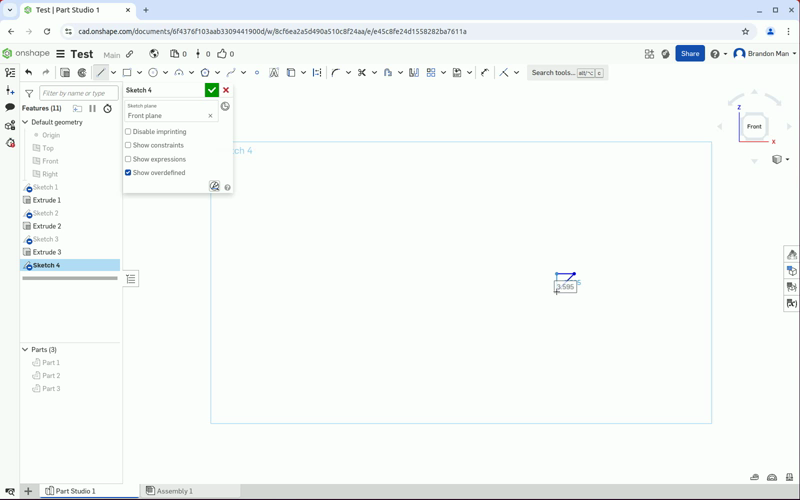
click(556, 291)
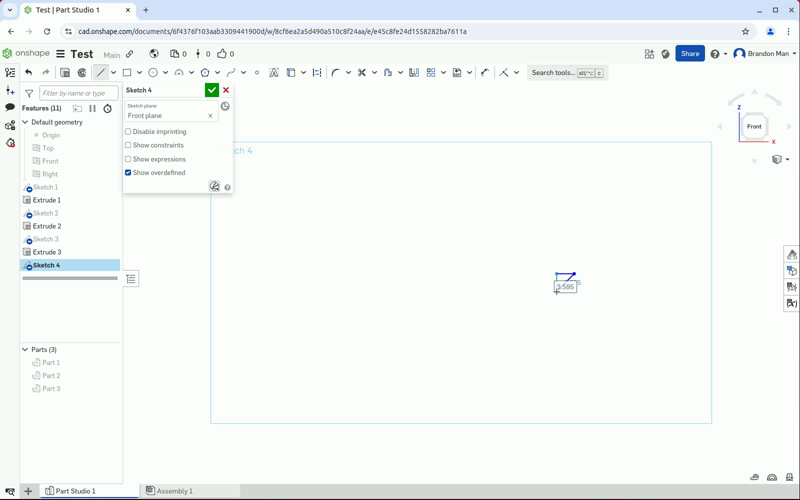
key(esc)
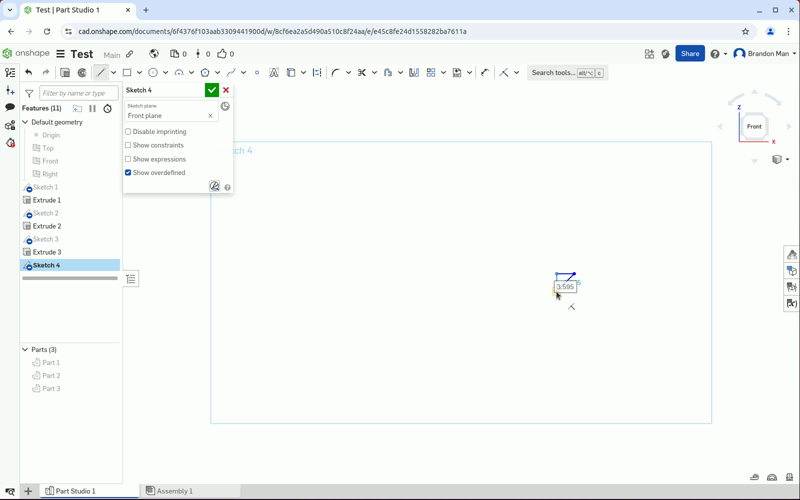
mouse_move(561, 274)
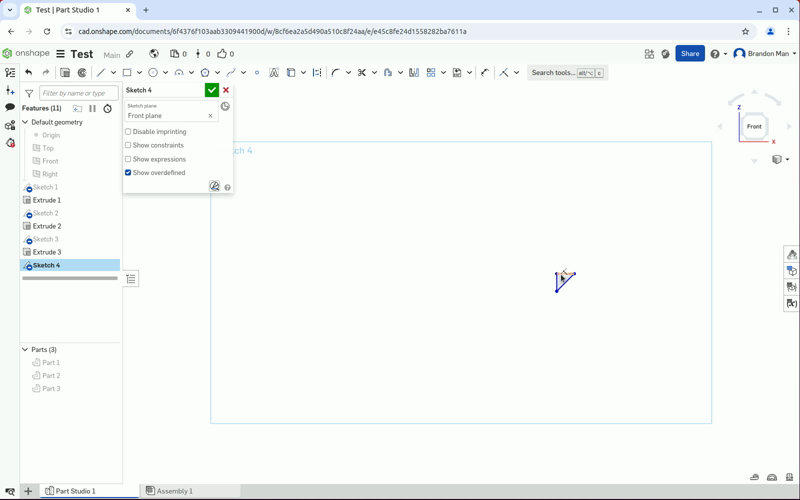
scroll(6)
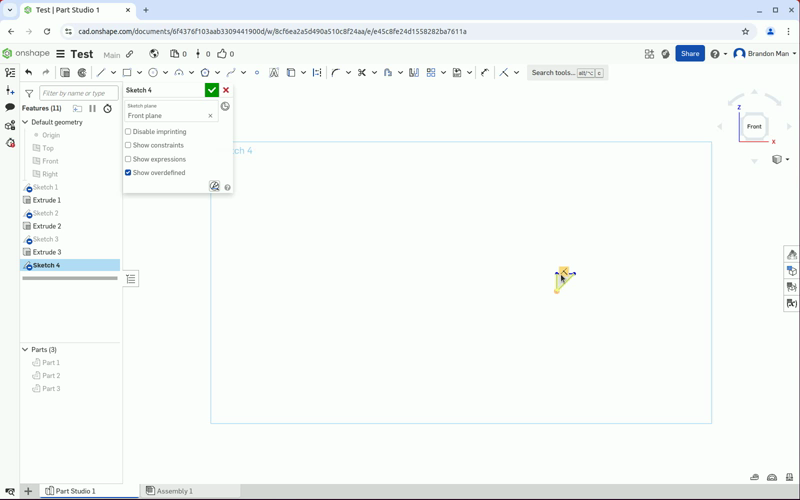
scroll(6)
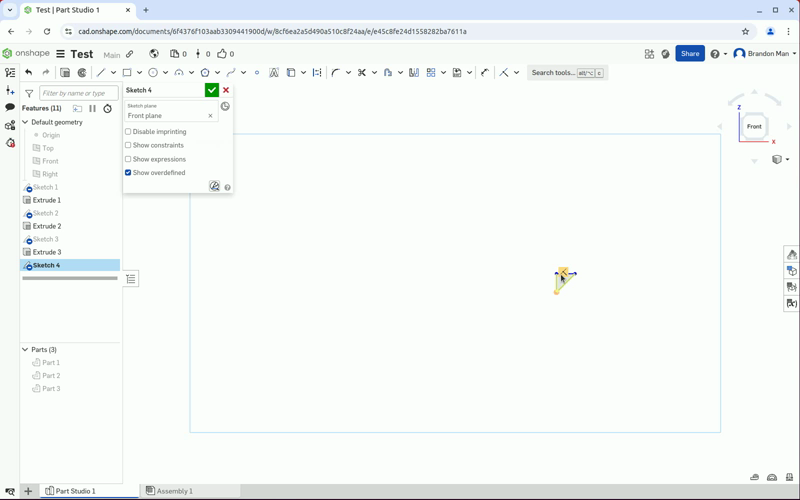
scroll(6)
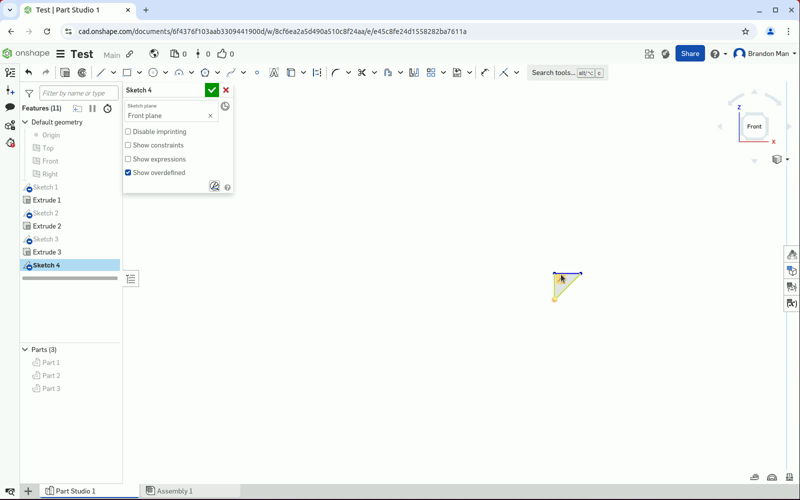
scroll(6)
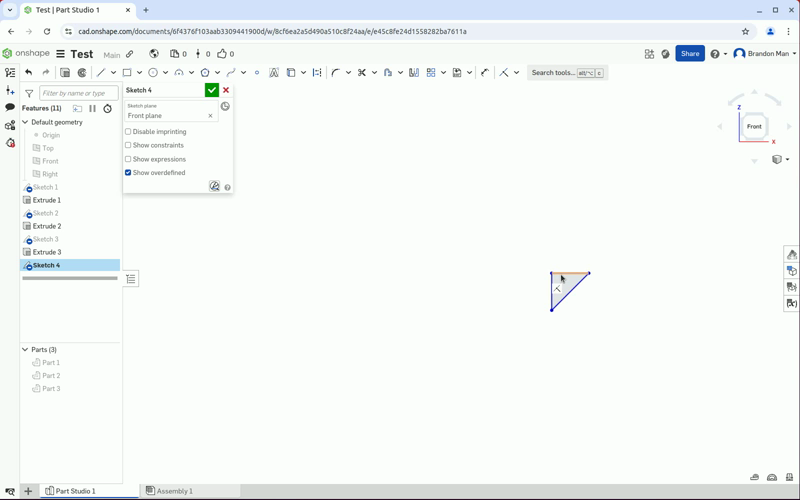
scroll(6)
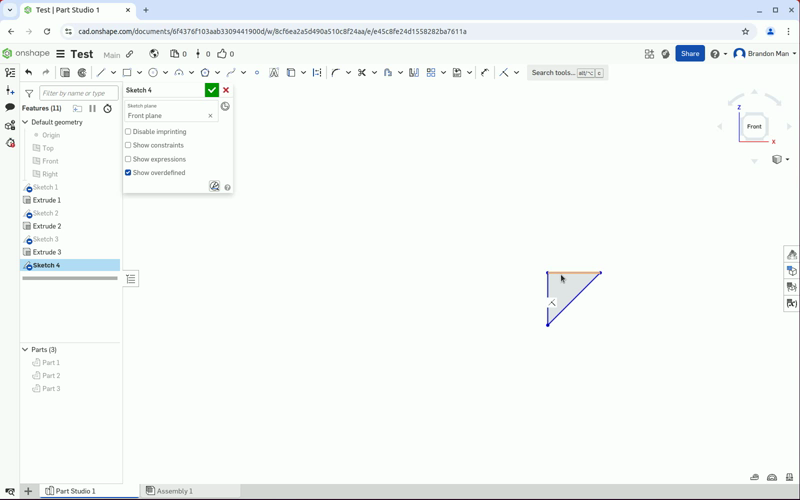
scroll(6)
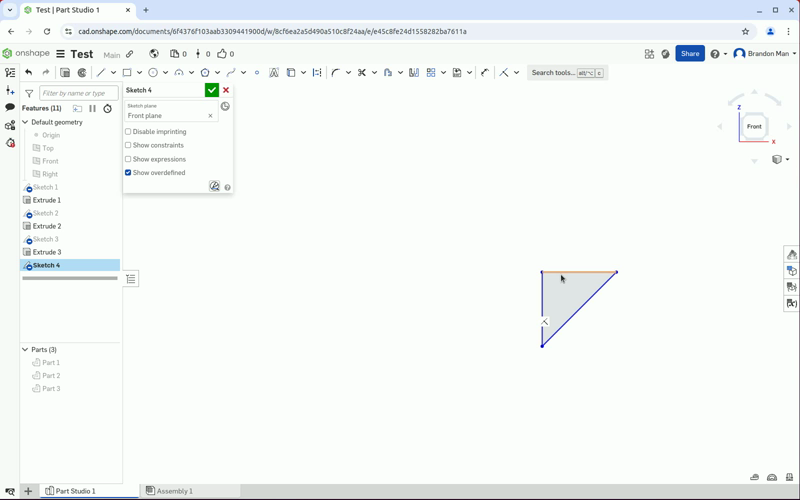
scroll(6)
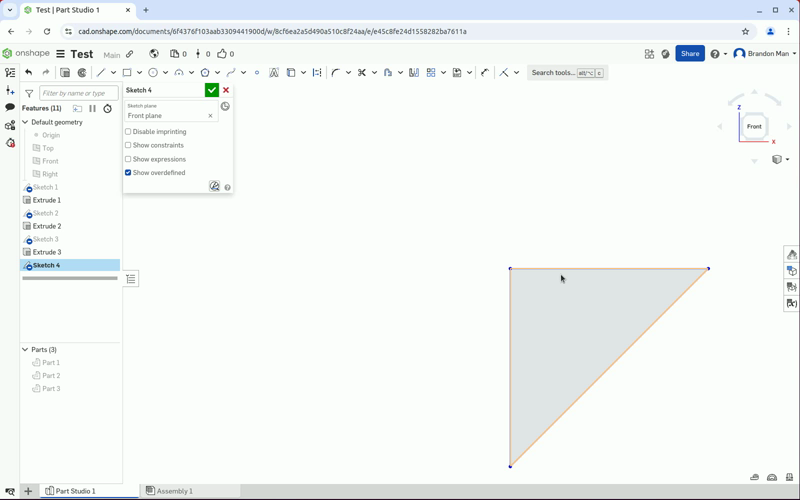
click(561, 274)
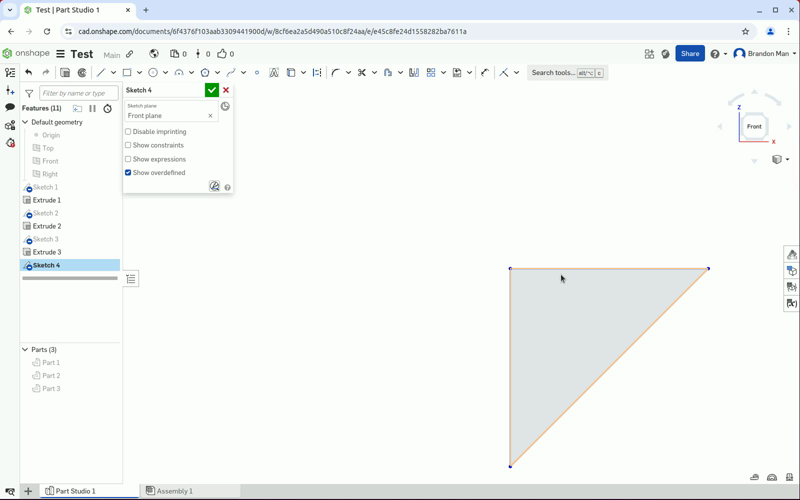
scroll(-6)
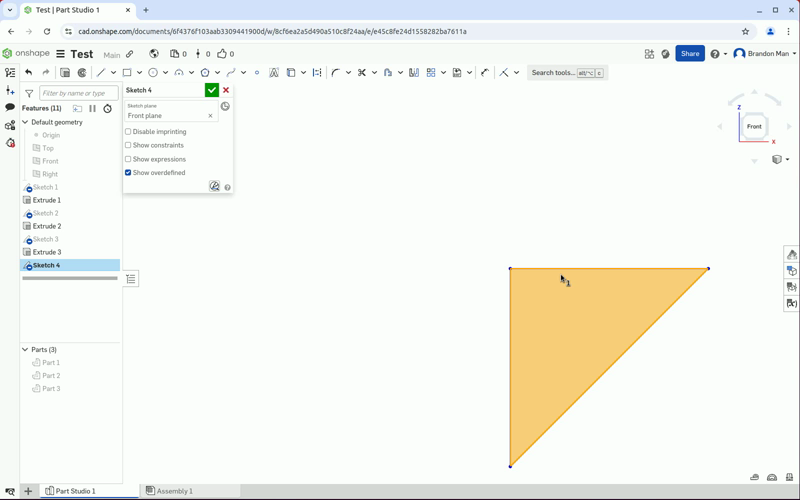
scroll(-6)
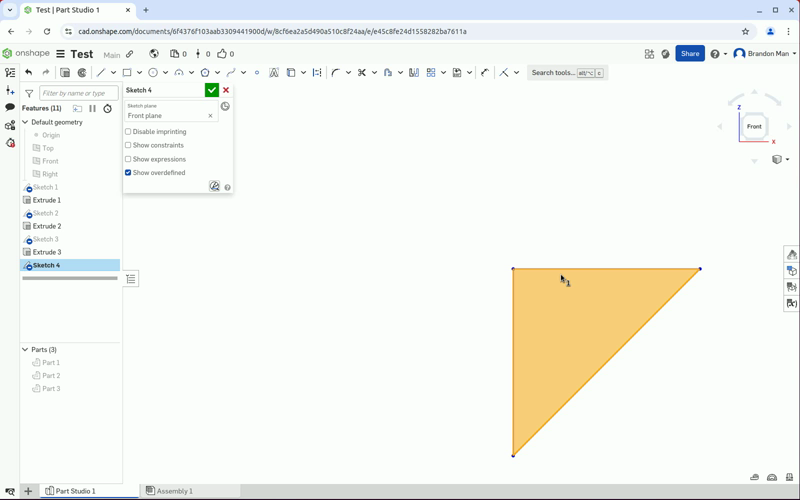
scroll(-6)
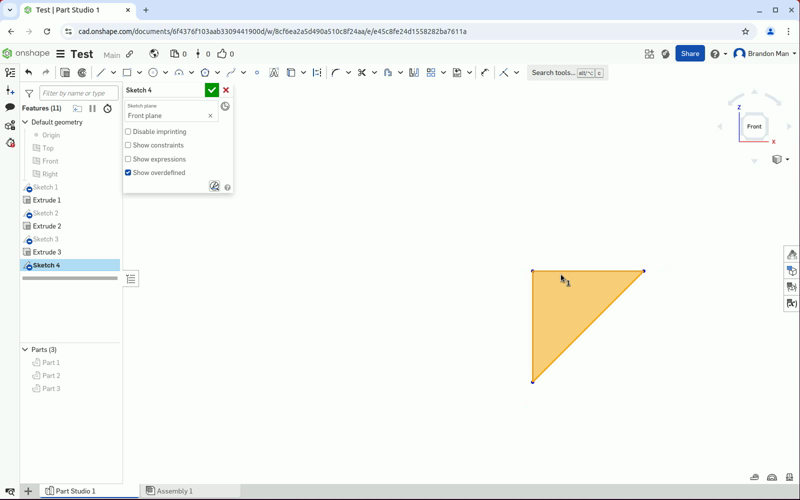
scroll(-6)
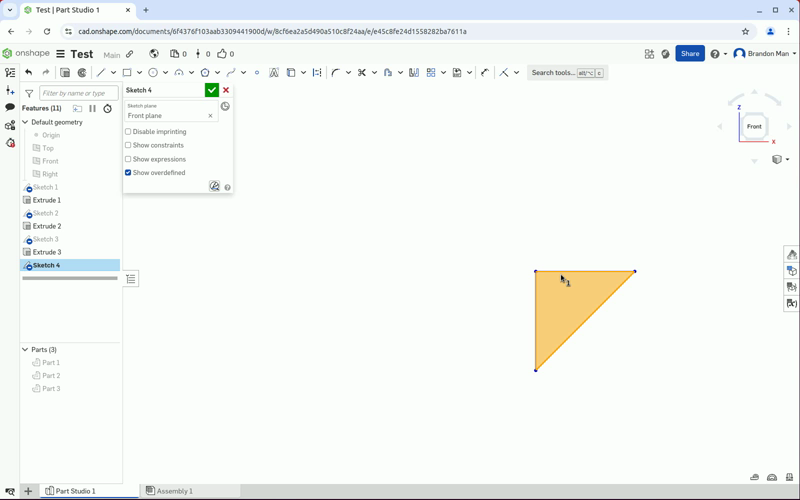
scroll(-6)
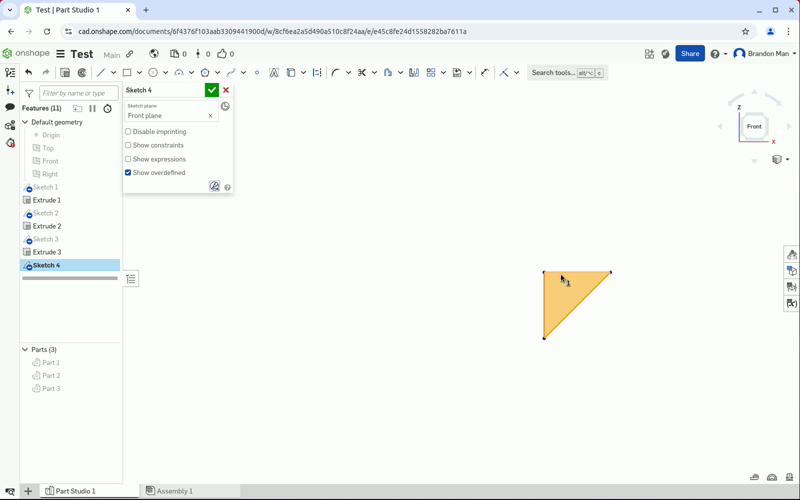
scroll(-6)
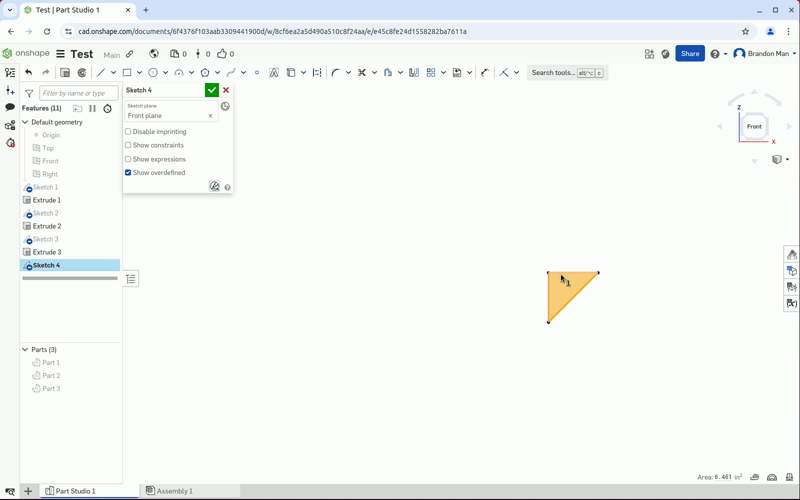
scroll(-6)
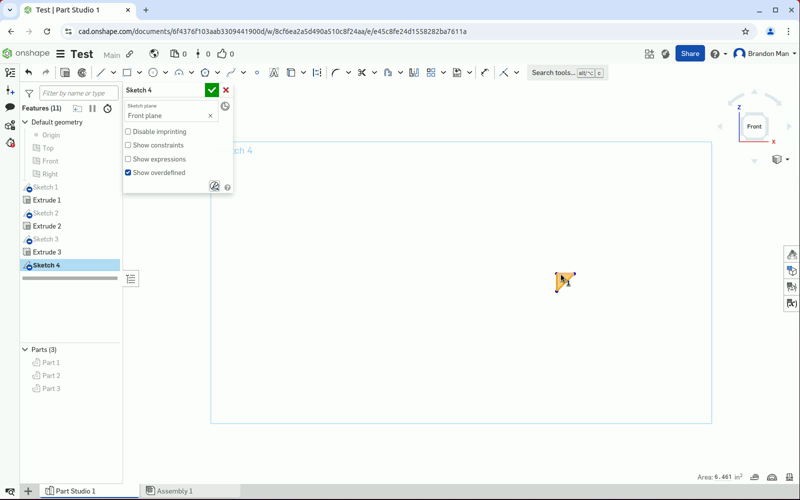
mouse_move(73, 352)
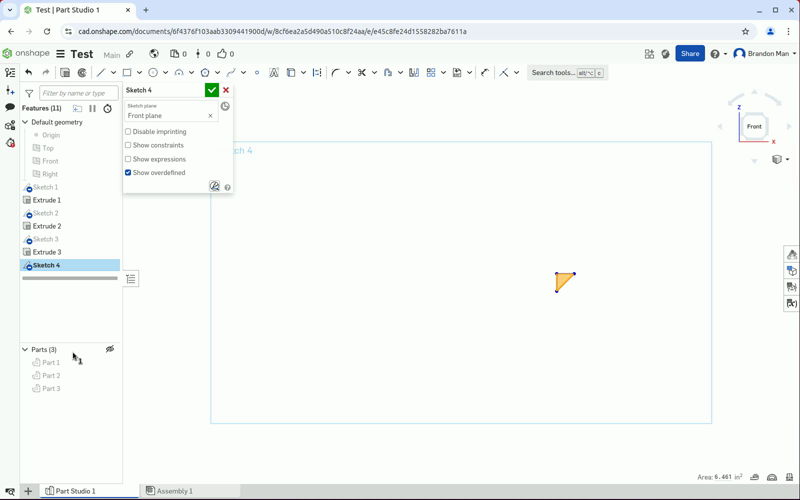
key(shift+y)
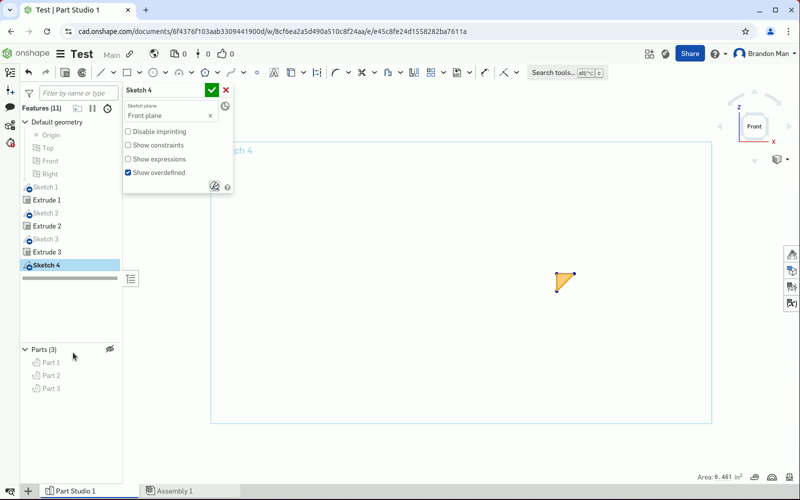
key(shift+e)
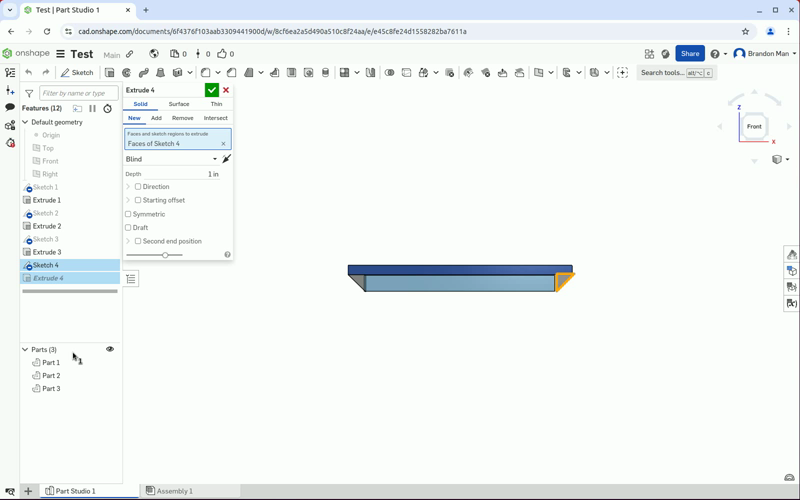
mouse_move(143, 106)
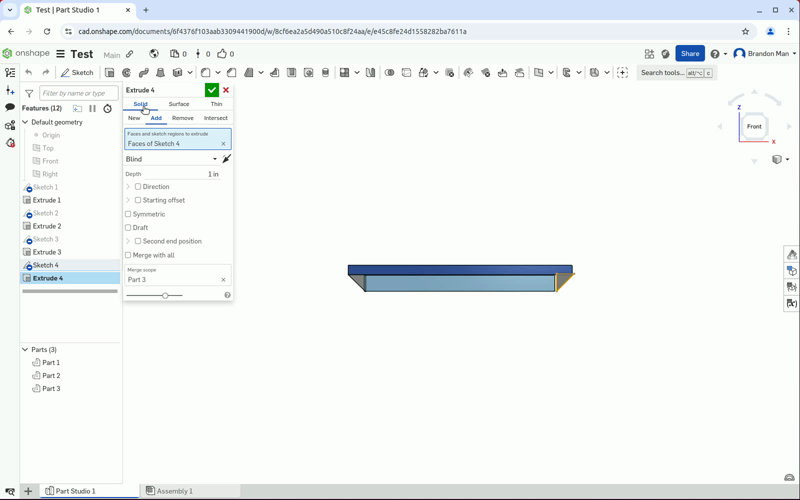
click(143, 106)
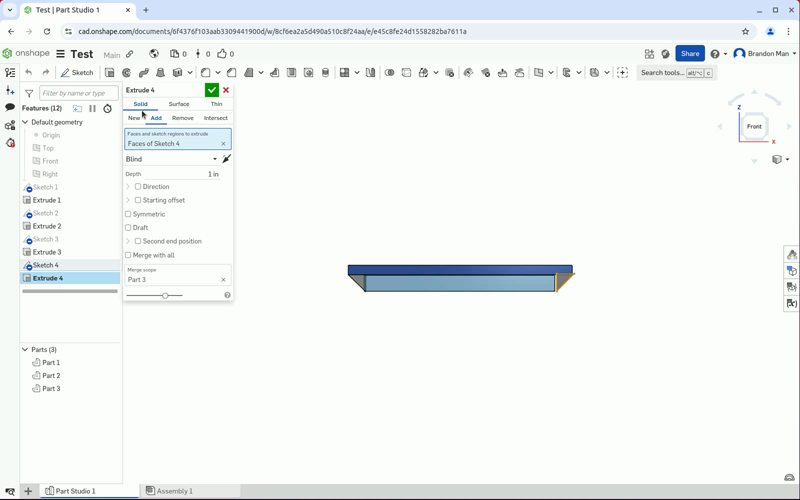
mouse_move(137, 120)
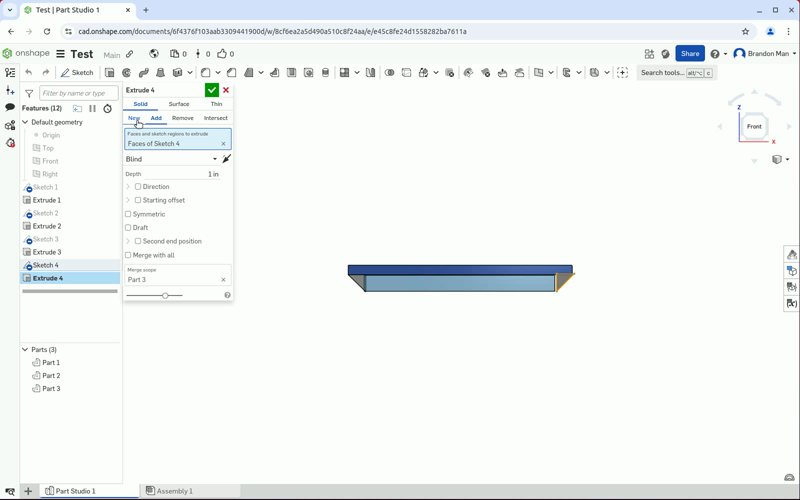
click(137, 120)
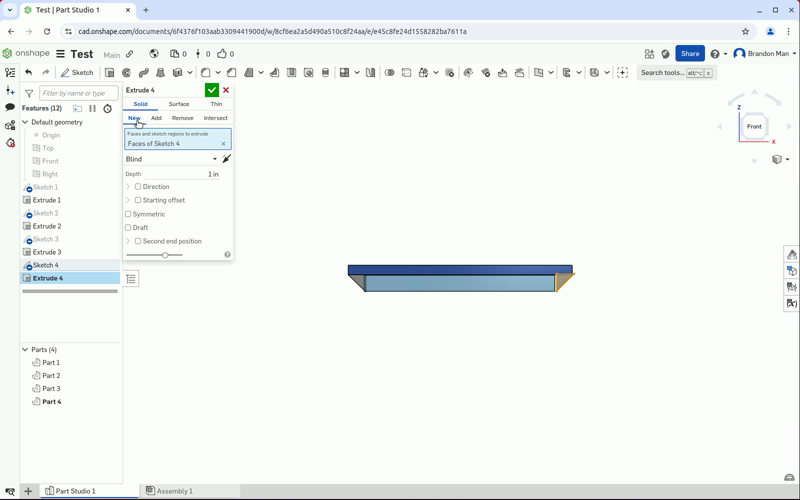
key(tab, 4)
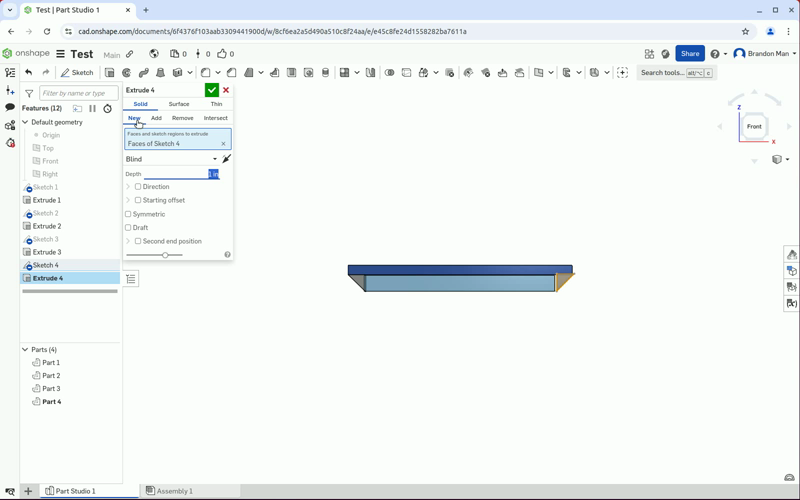
text(0.481)
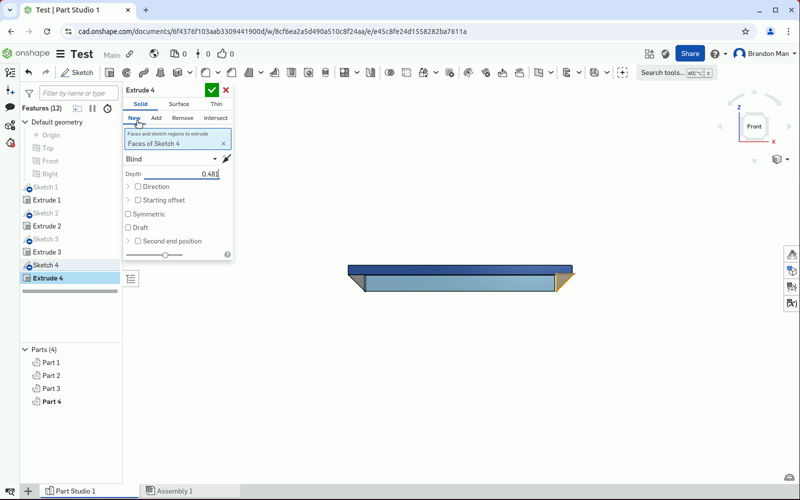
key(enter)
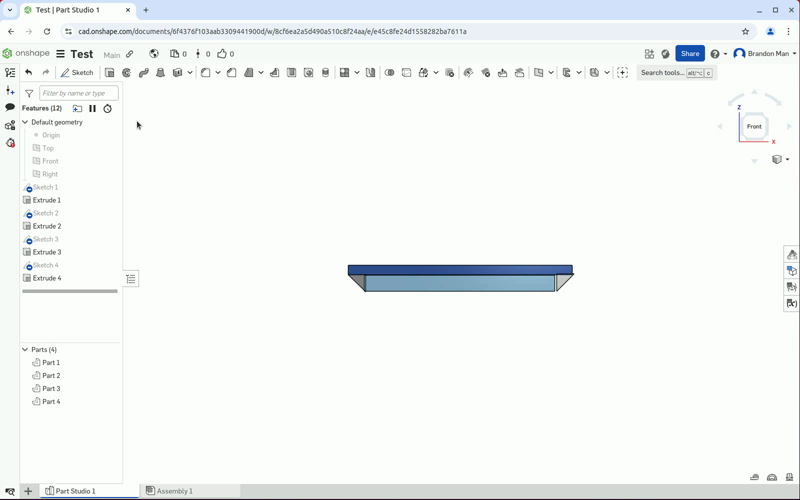
key(shift+h)
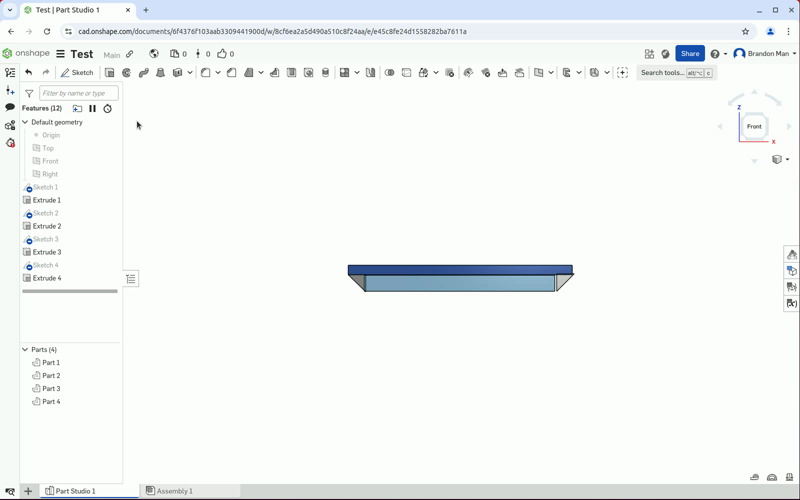
key(shift+h)
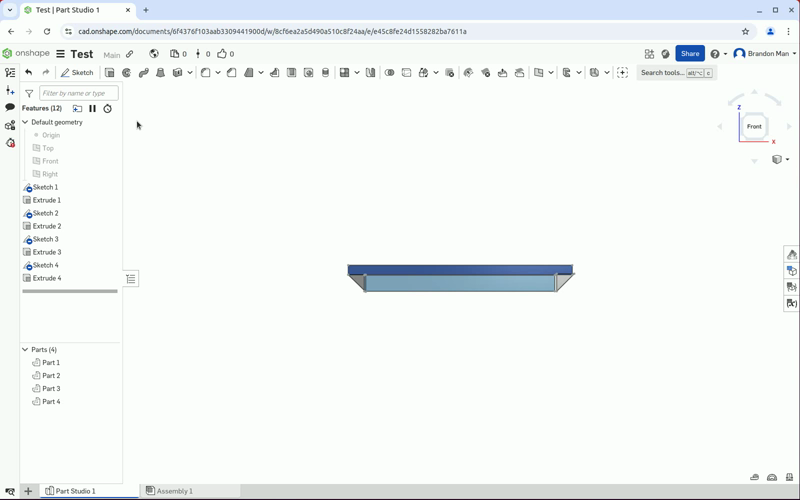
key(shift+7)
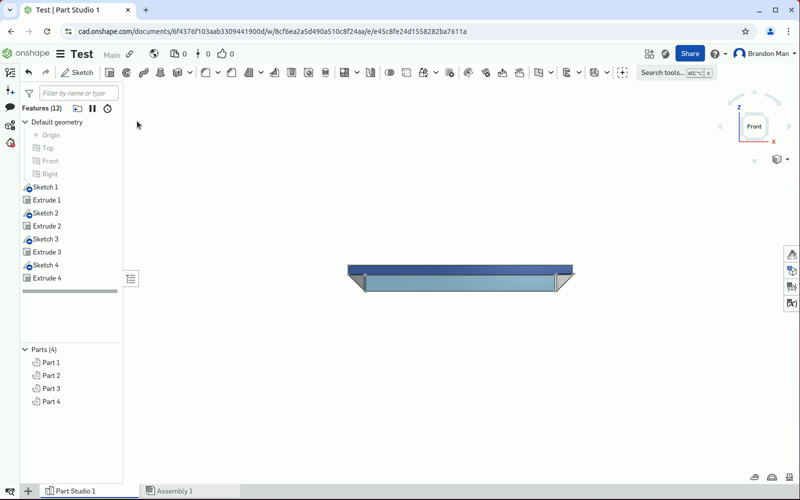
key(left, 2)
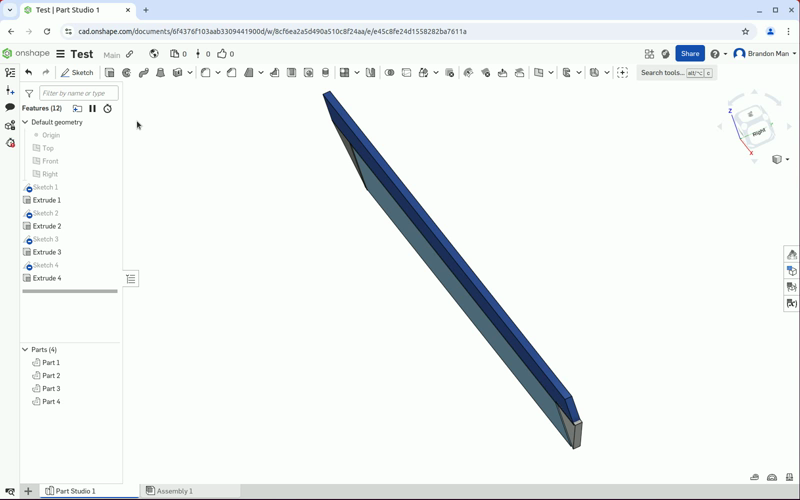
key(down, 2)
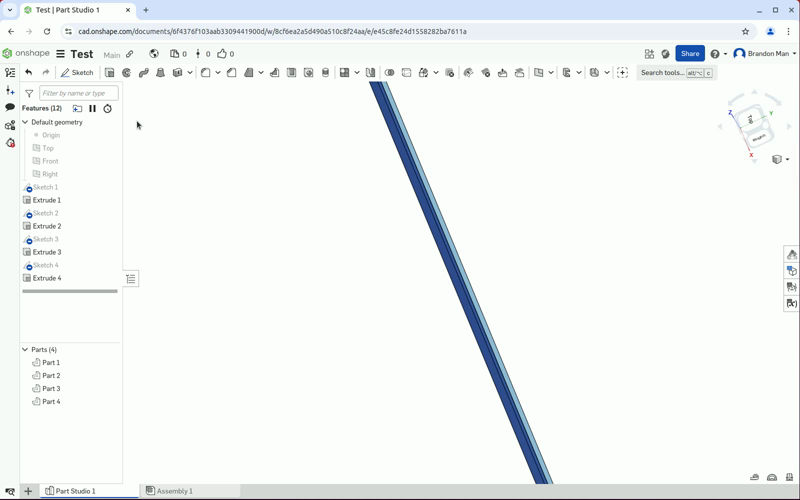
key(up, 2)
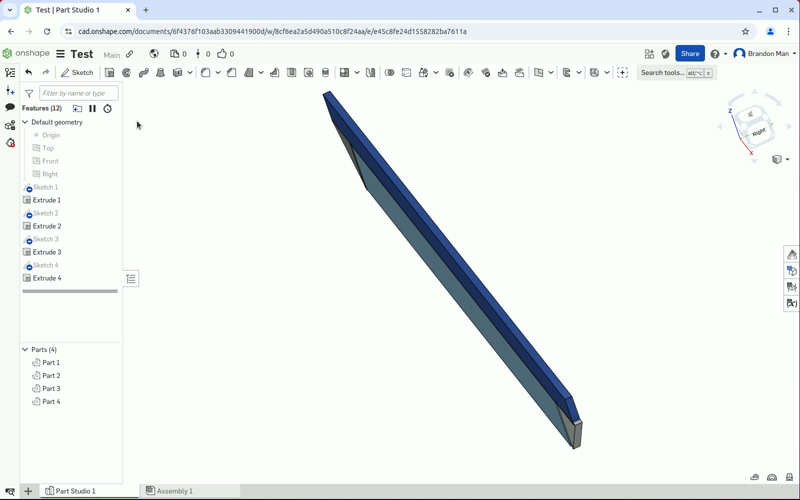
key(right, 2)
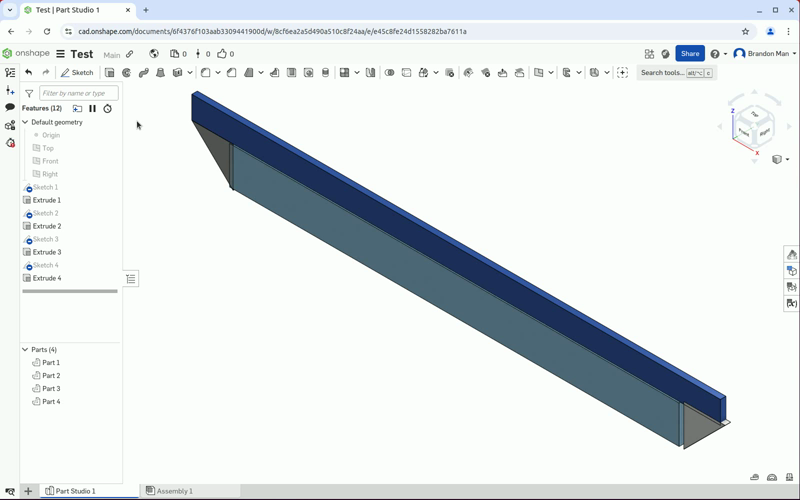
mouse_move(73, 189)
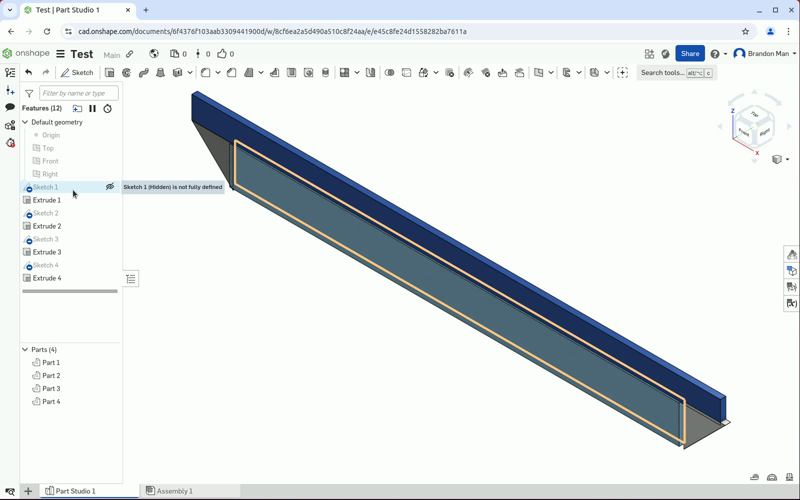
click(73, 189)